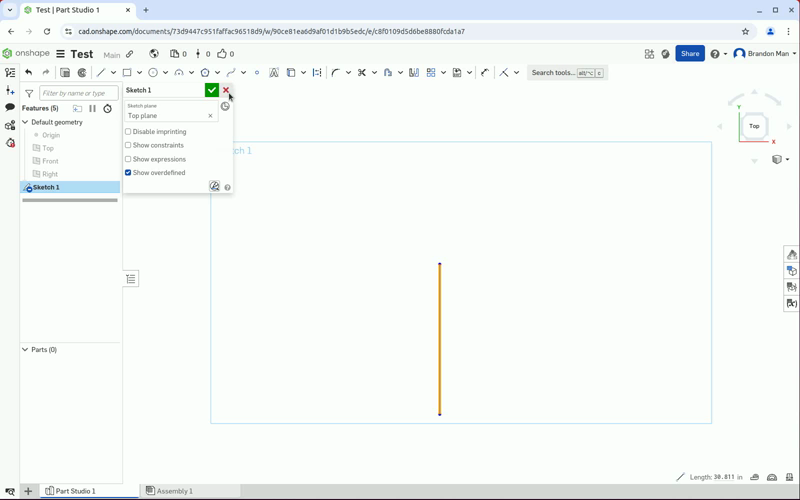
key(shift+h)
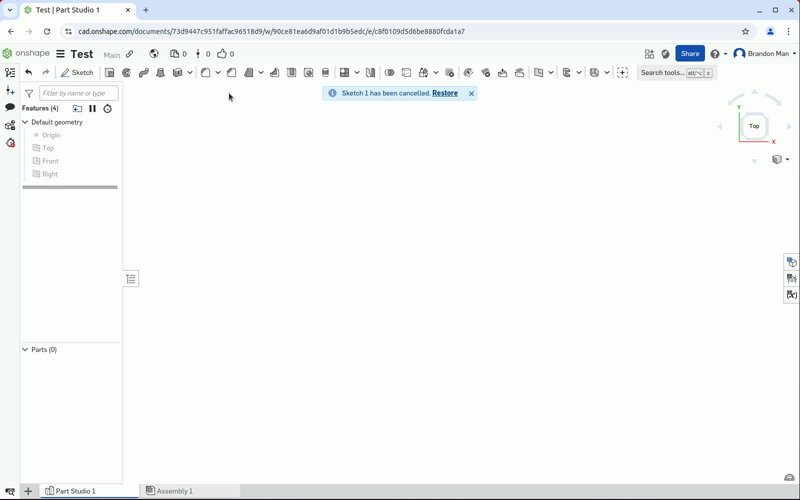
mouse_move(73, 352)
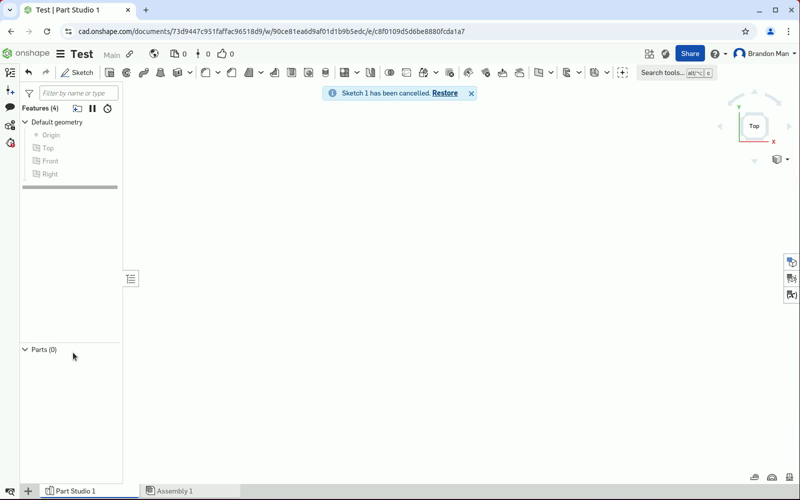
key(y)
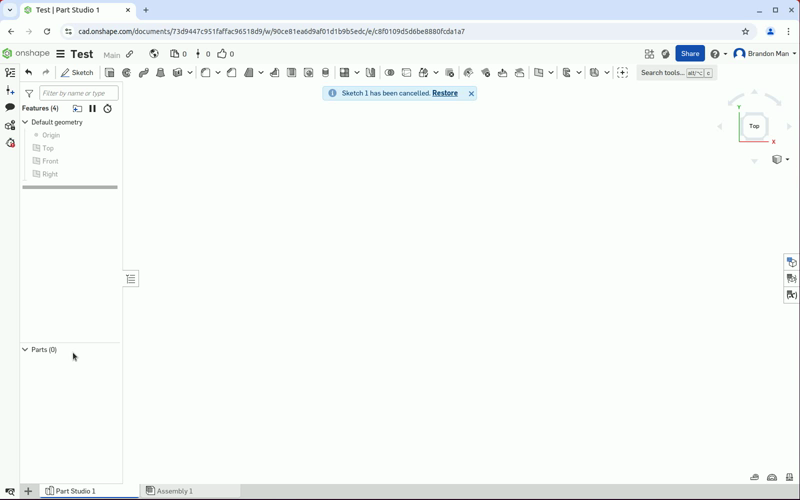
key(shift+p)
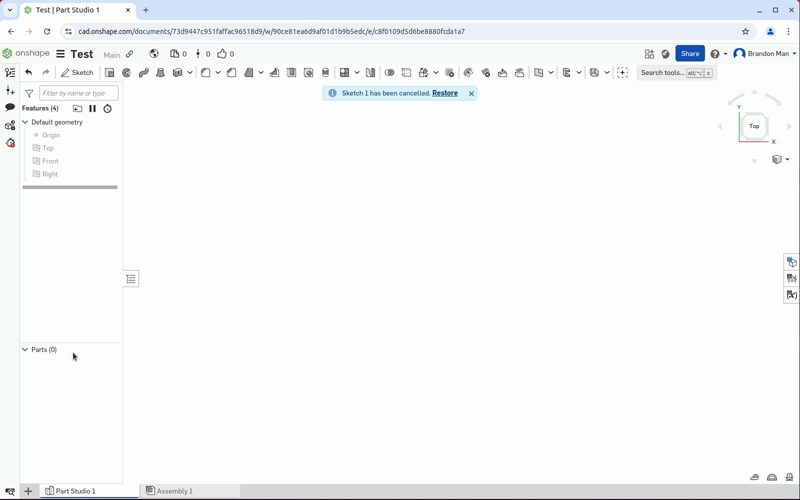
key(space)
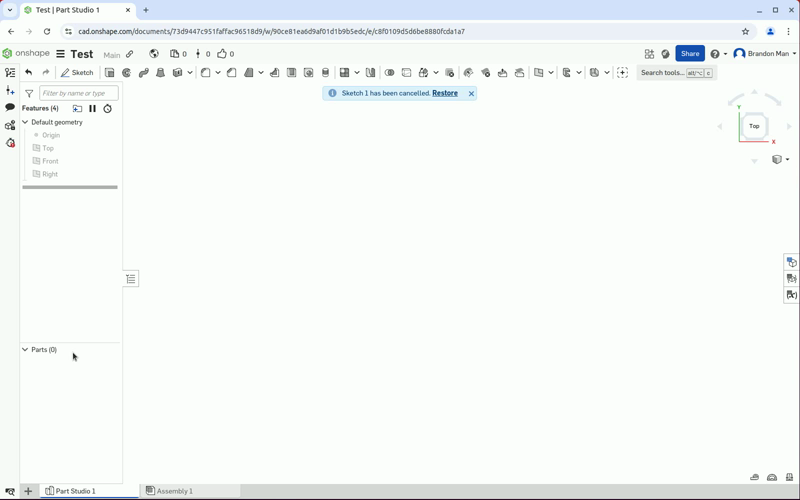
key_down(shift)
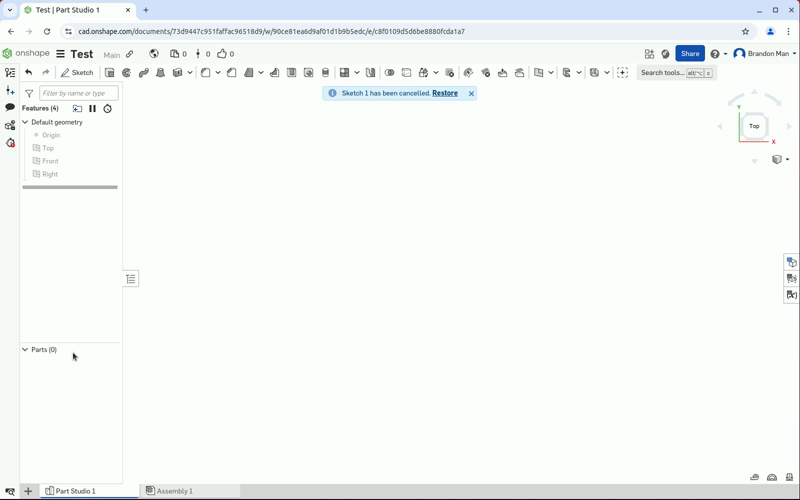
key(up)
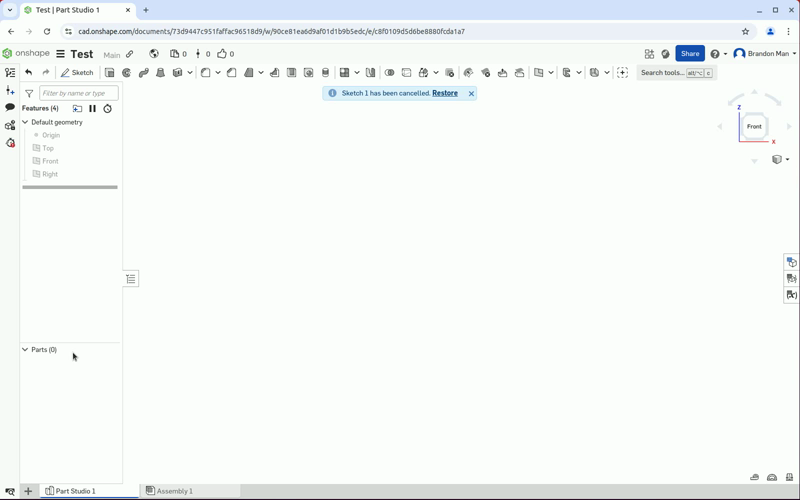
key_up(shift)
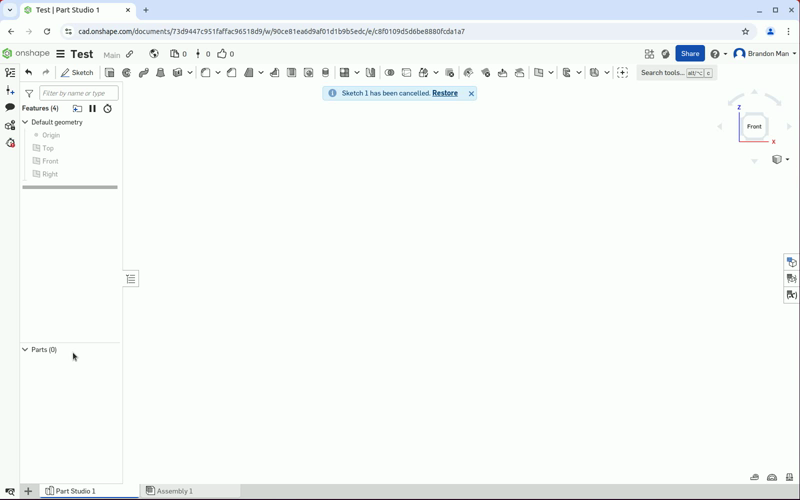
mouse_move(73, 352)
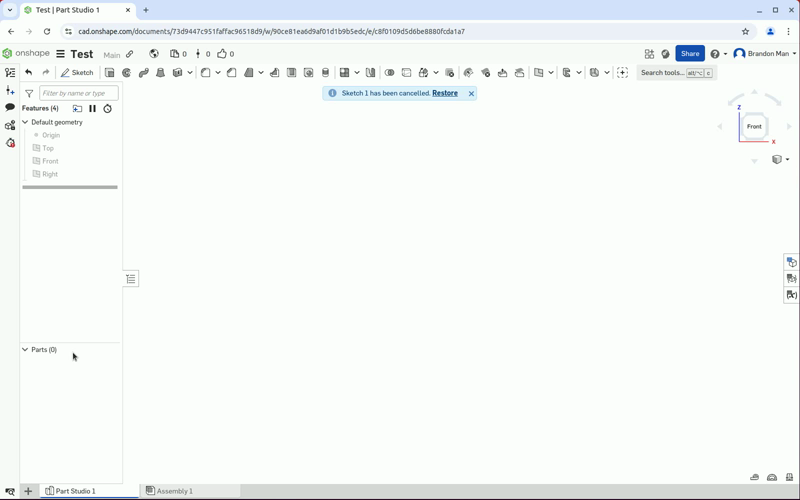
key(shift+y)
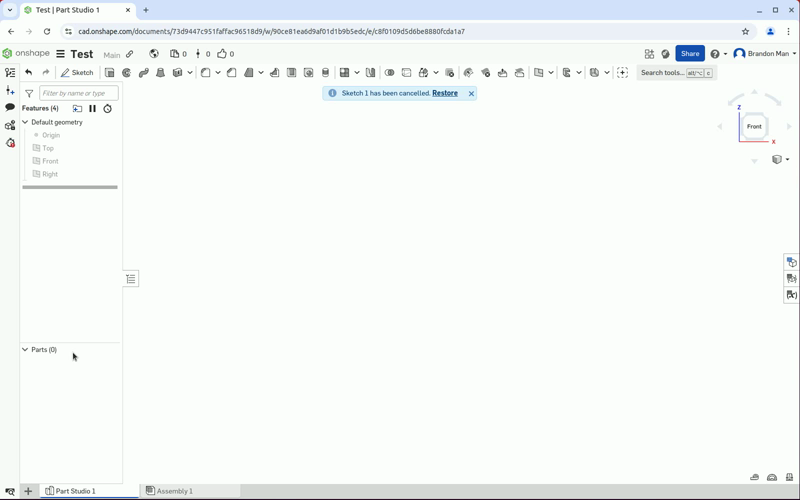
key(shift+s)
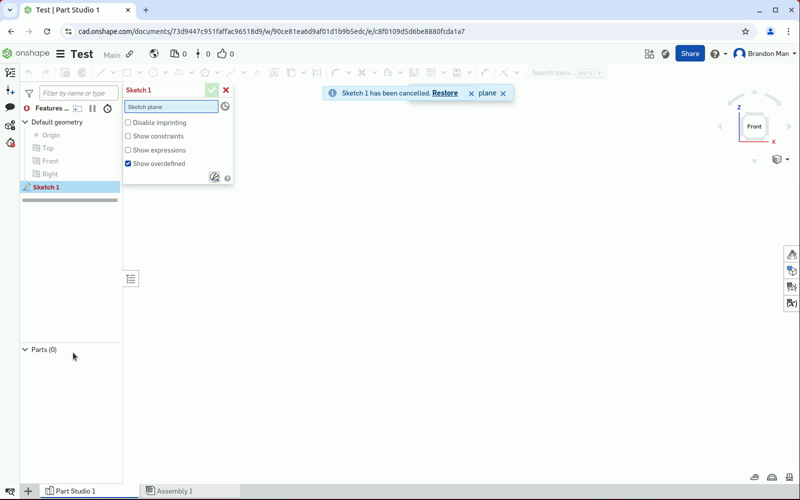
mouse_move(73, 163)
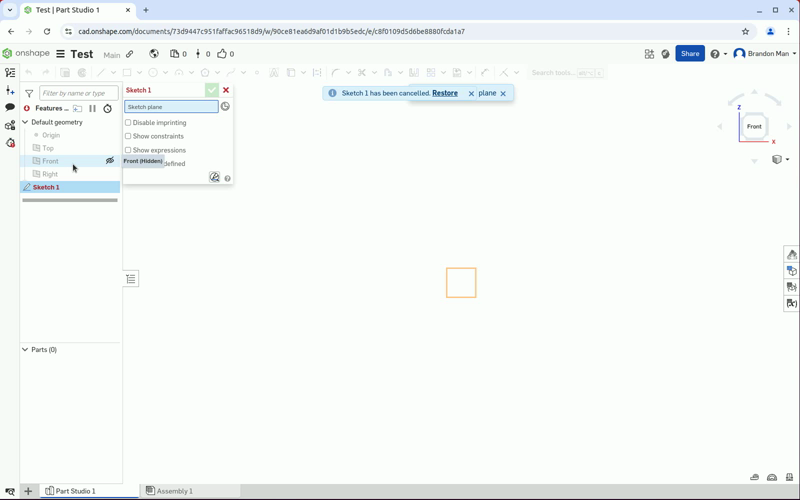
click(73, 163)
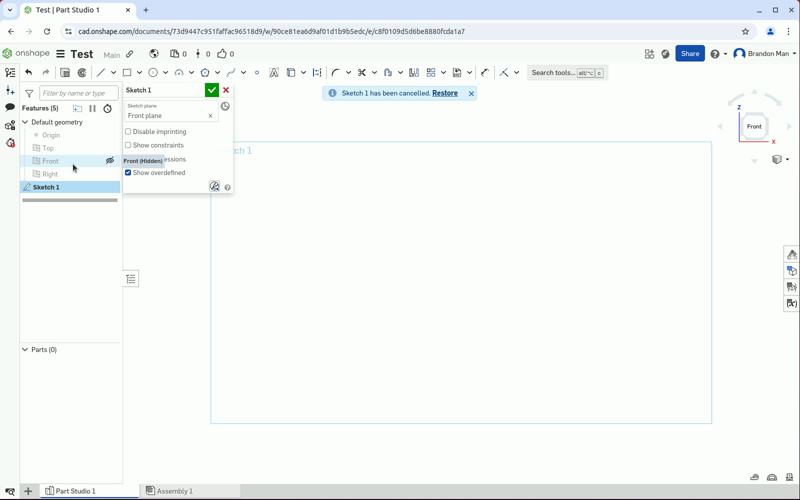
mouse_move(73, 352)
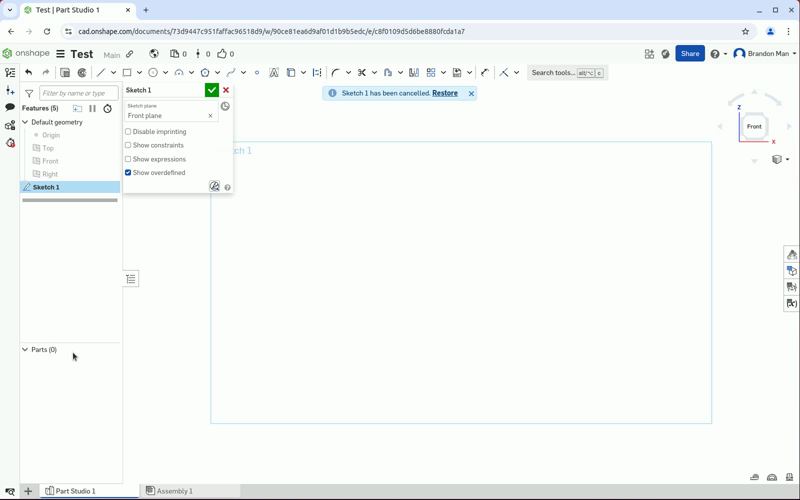
key(y)
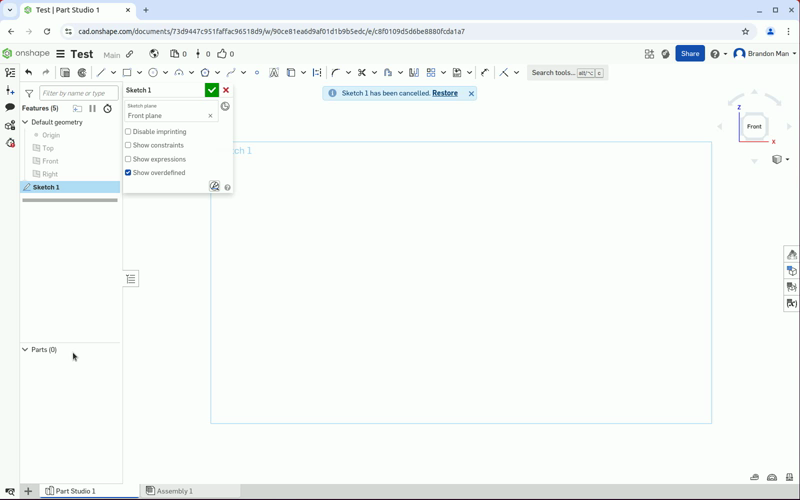
key(l)
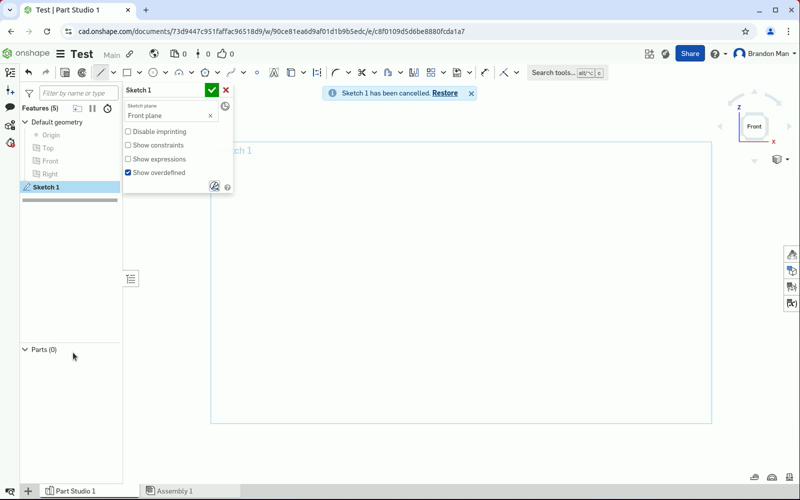
key_down(shift)
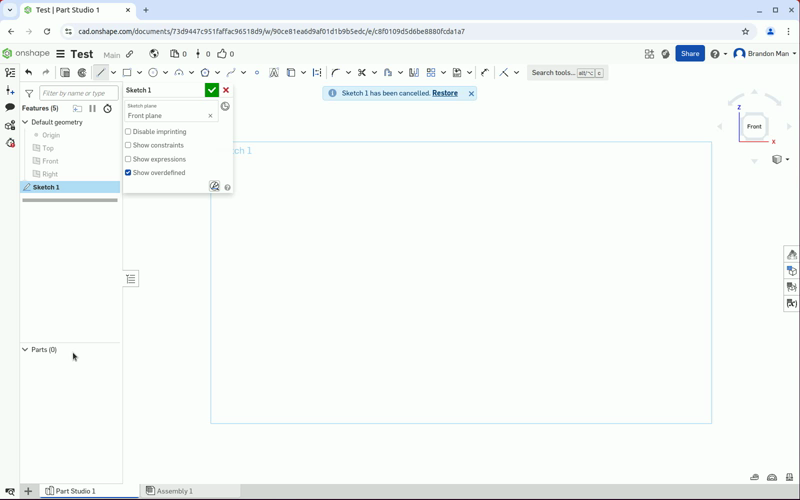
mouse_move(460, 282)
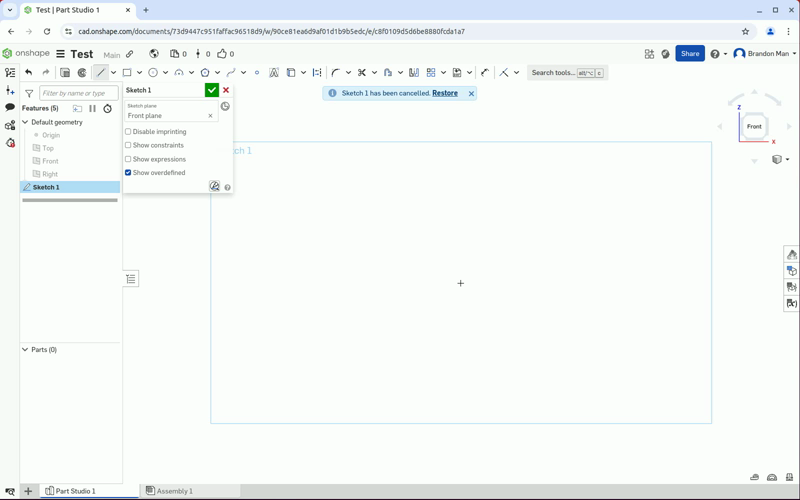
click(460, 282)
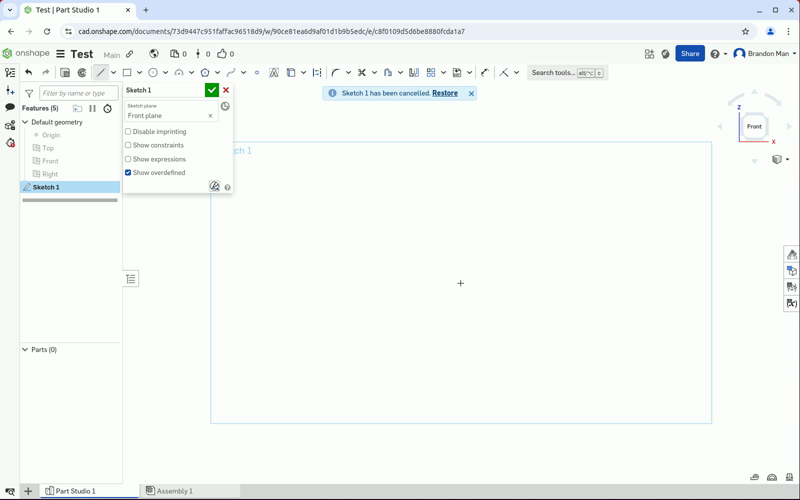
key_up(shift)
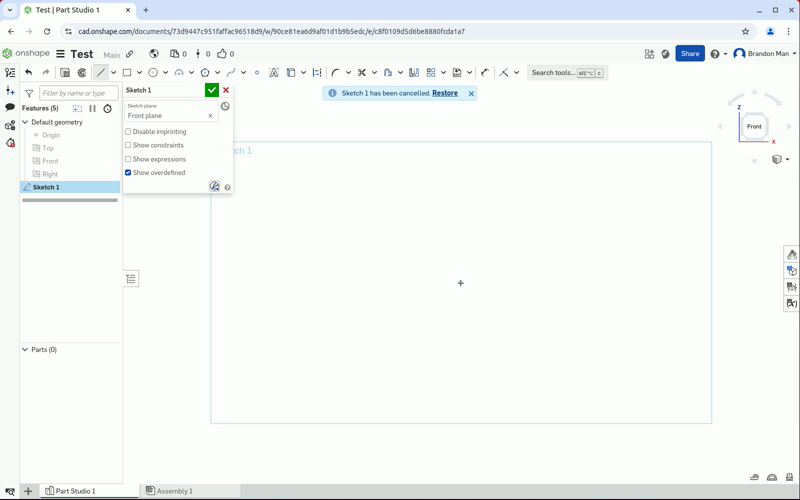
key_down(shift)
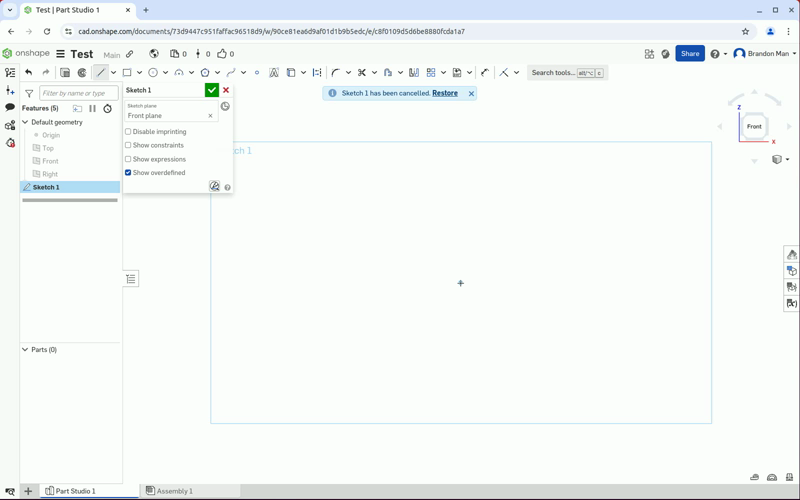
mouse_move(573, 282)
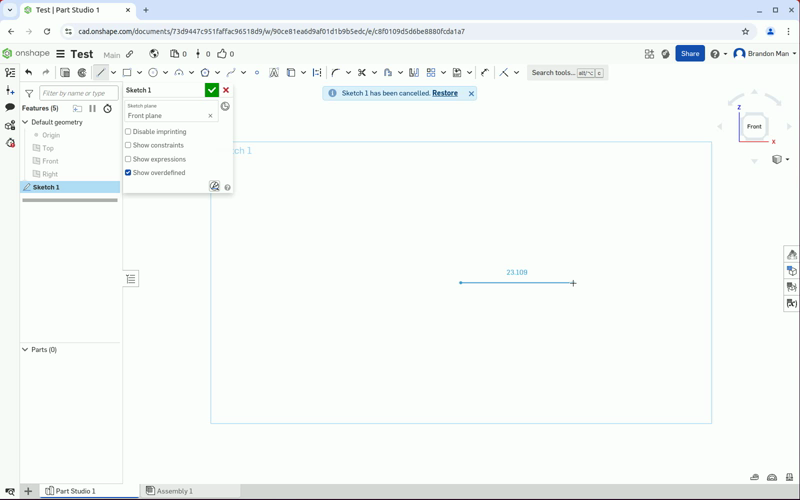
click(573, 282)
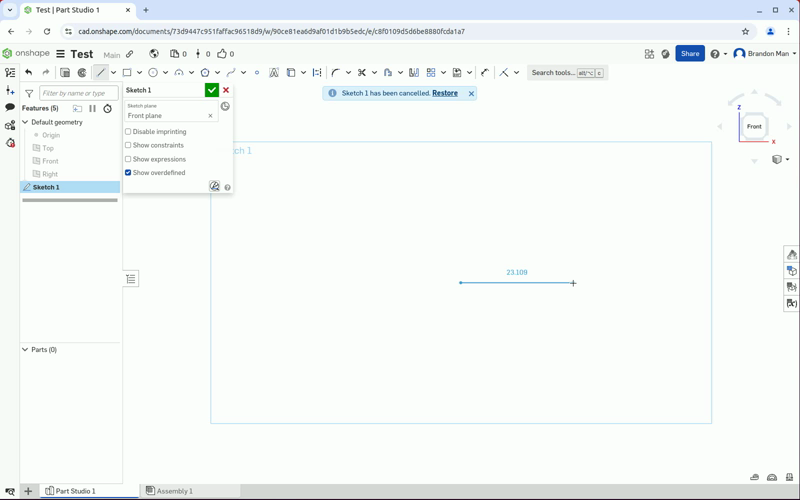
key_up(shift)
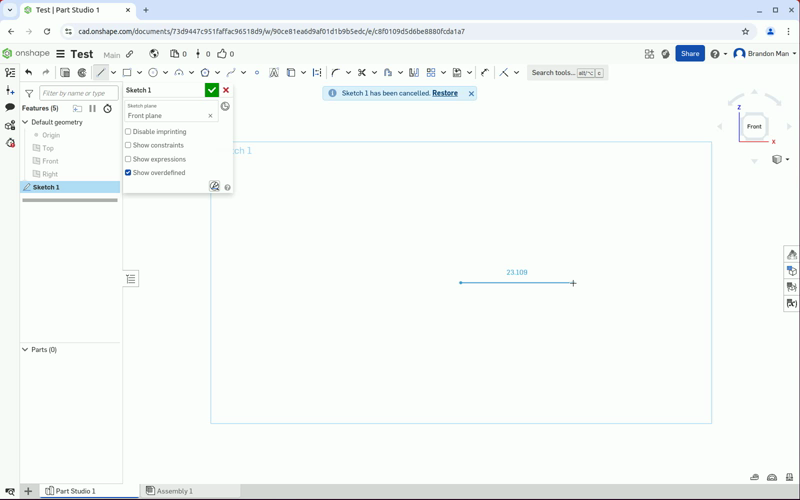
key_down(shift)
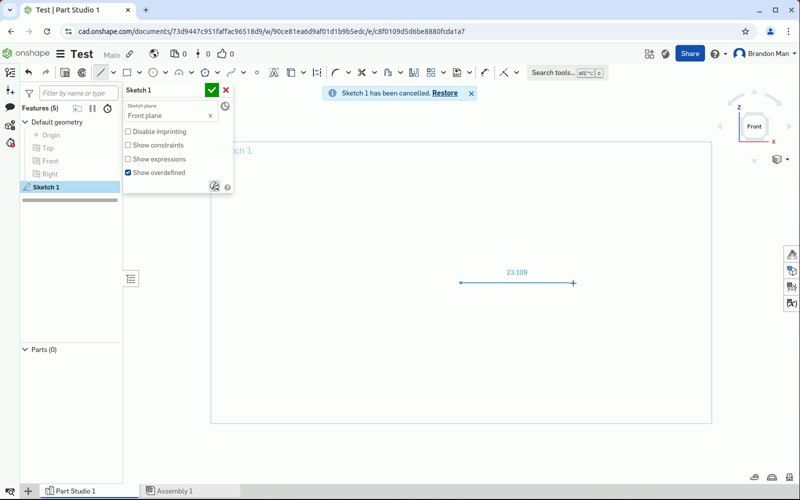
mouse_move(589, 282)
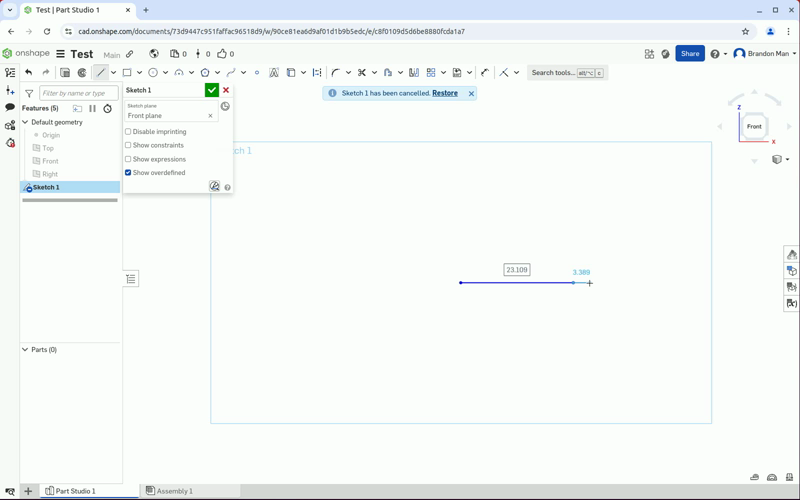
mouse_move(573, 245)
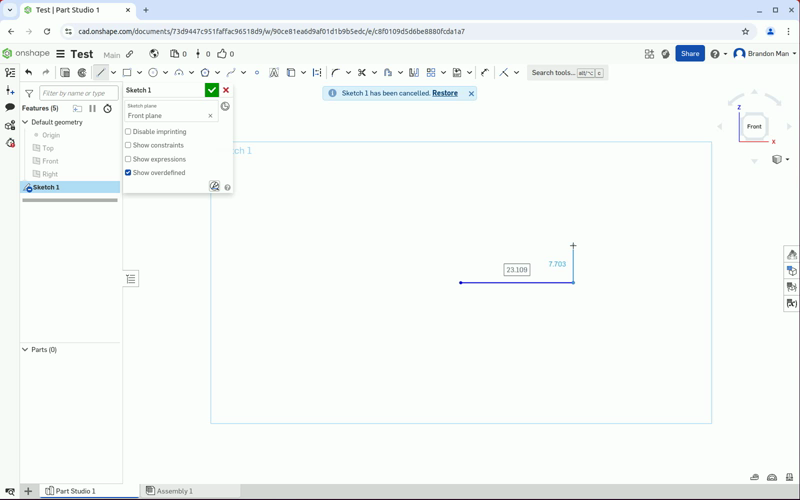
click(573, 245)
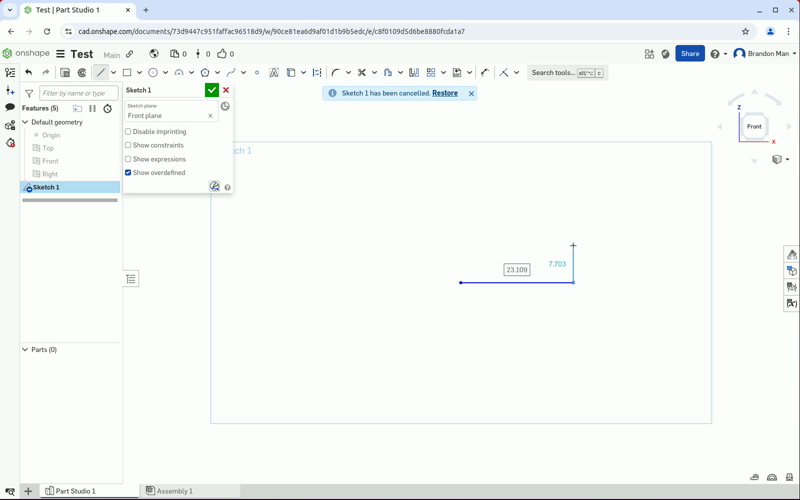
key_up(shift)
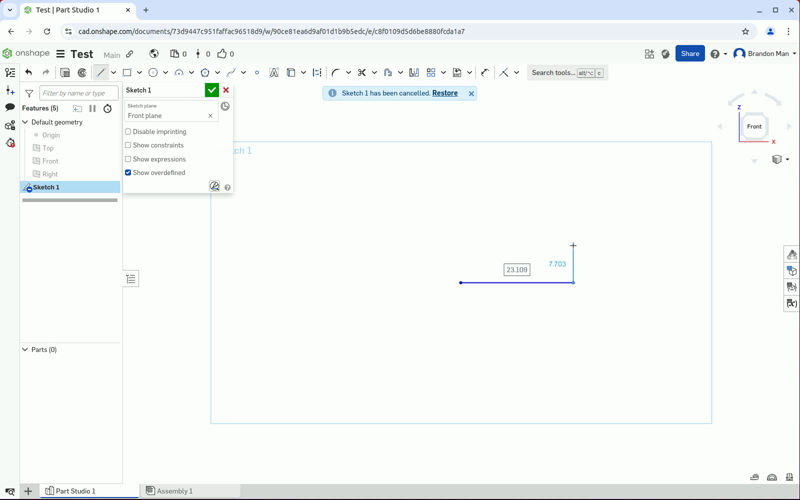
key_down(shift)
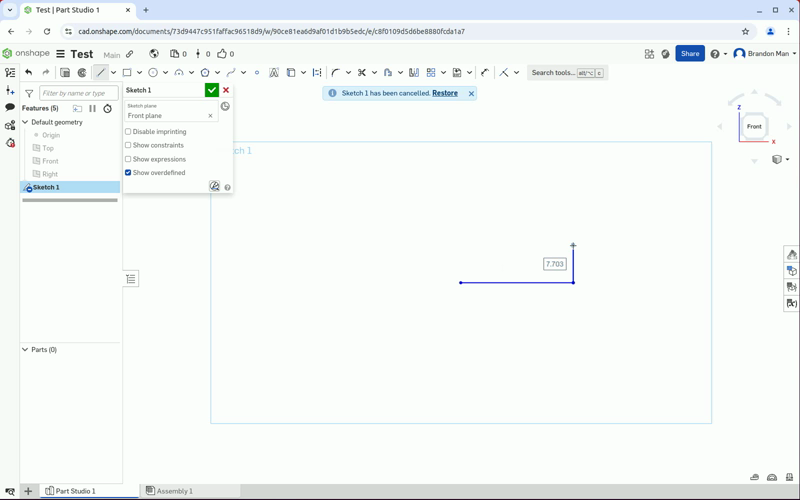
mouse_move(589, 245)
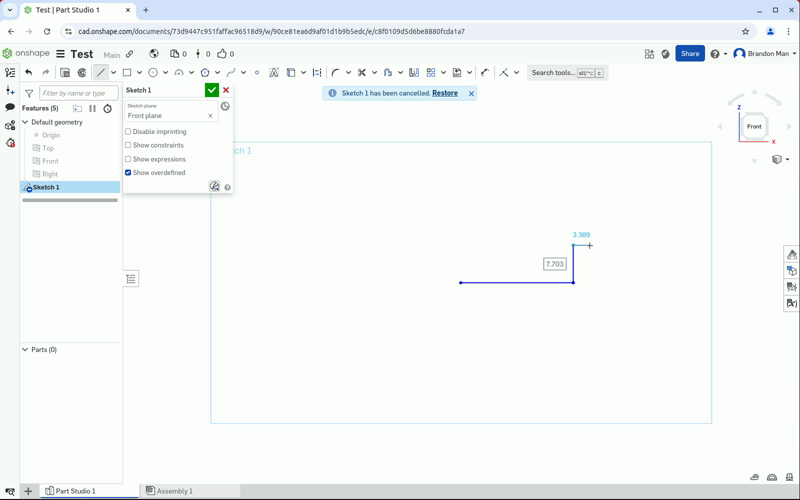
mouse_move(559, 245)
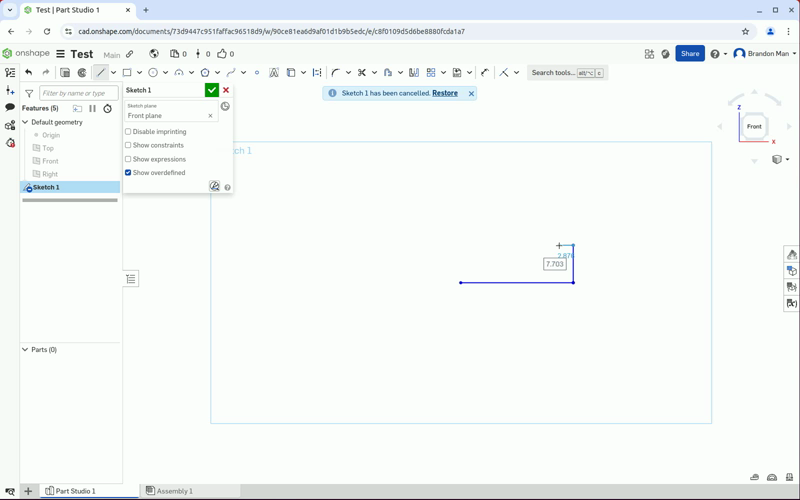
click(559, 245)
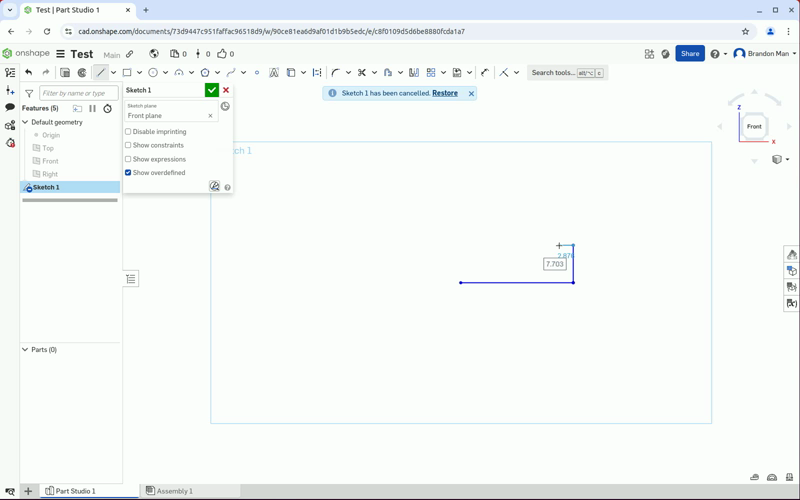
key_up(shift)
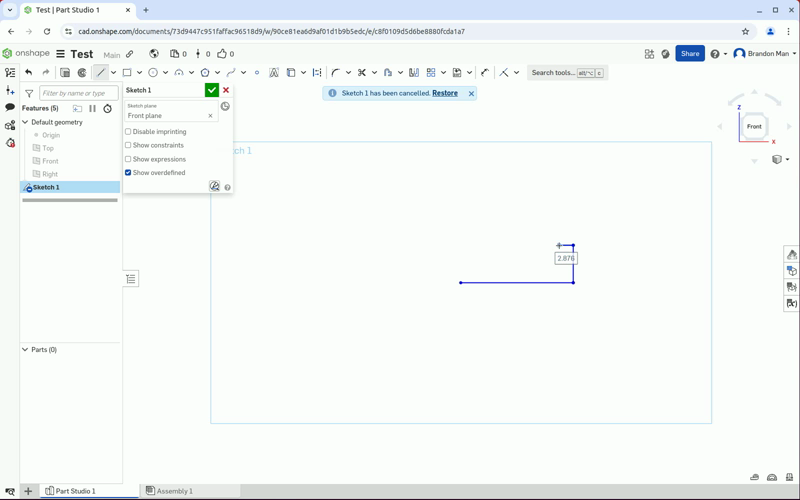
key_down(shift)
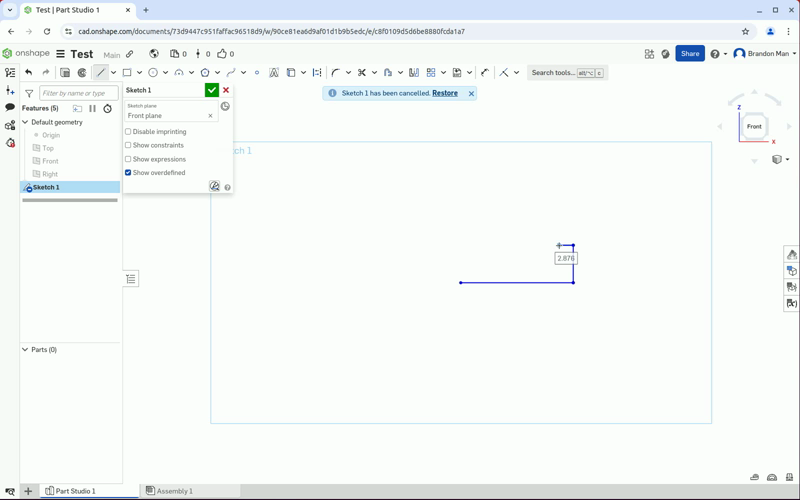
mouse_move(589, 245)
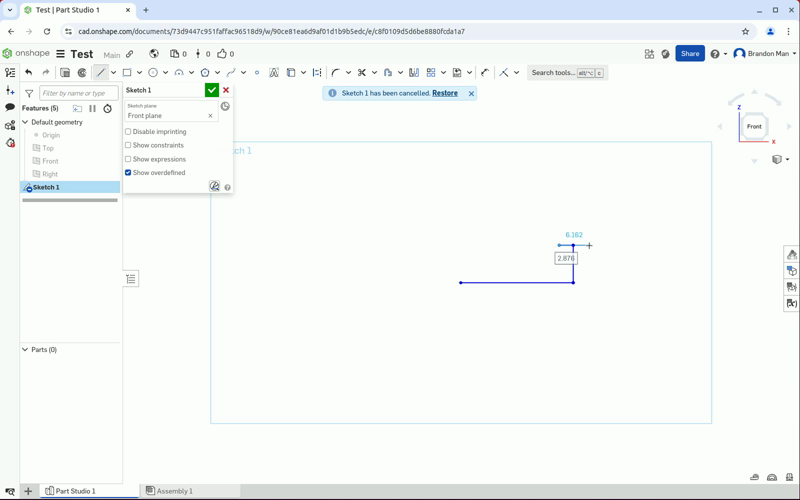
mouse_move(559, 268)
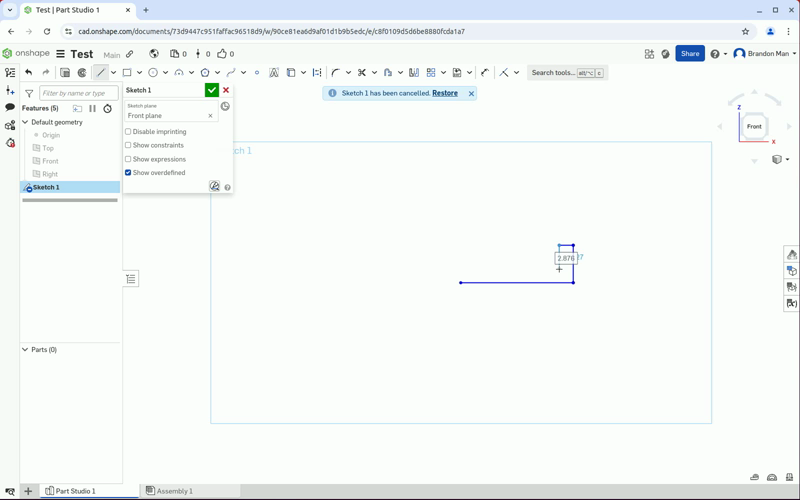
click(559, 268)
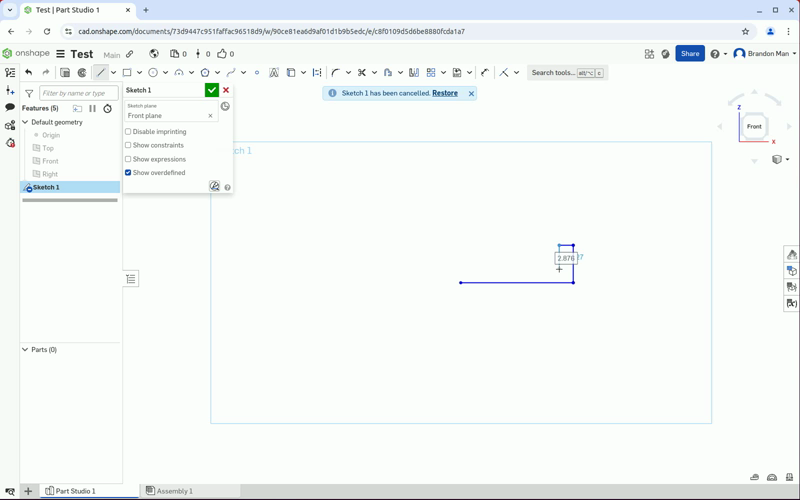
key_up(shift)
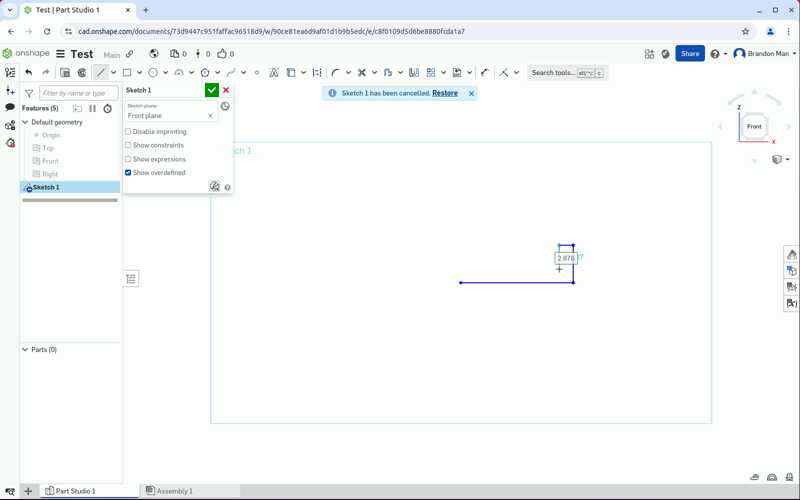
key_down(shift)
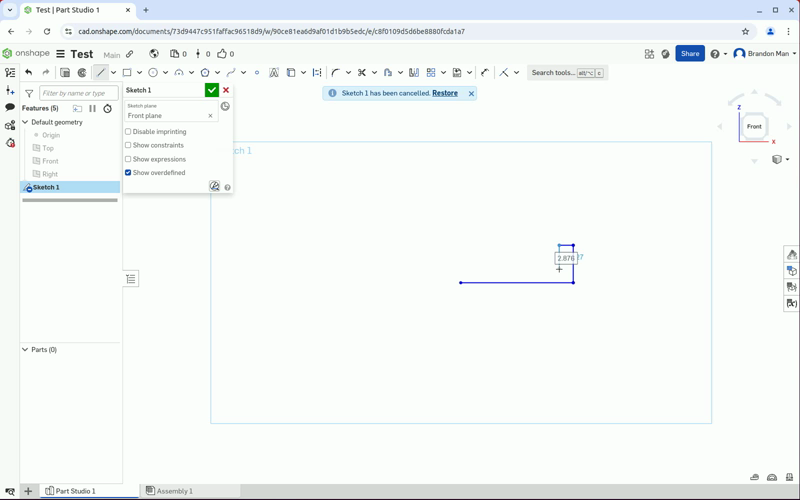
mouse_move(472, 268)
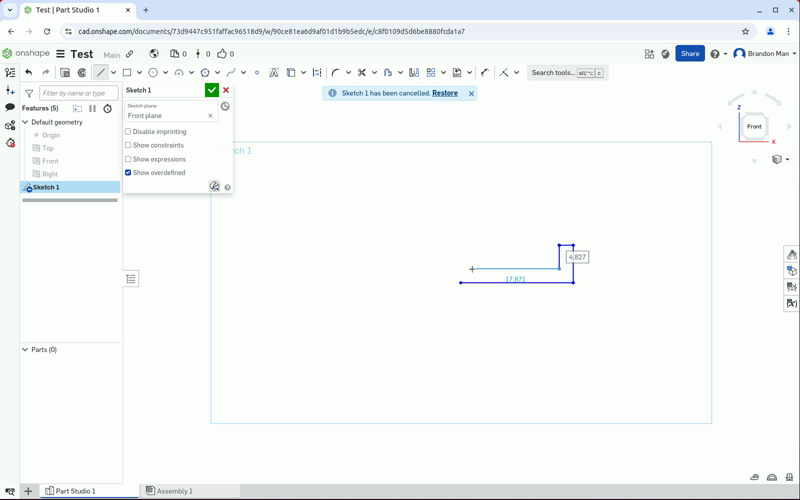
click(472, 268)
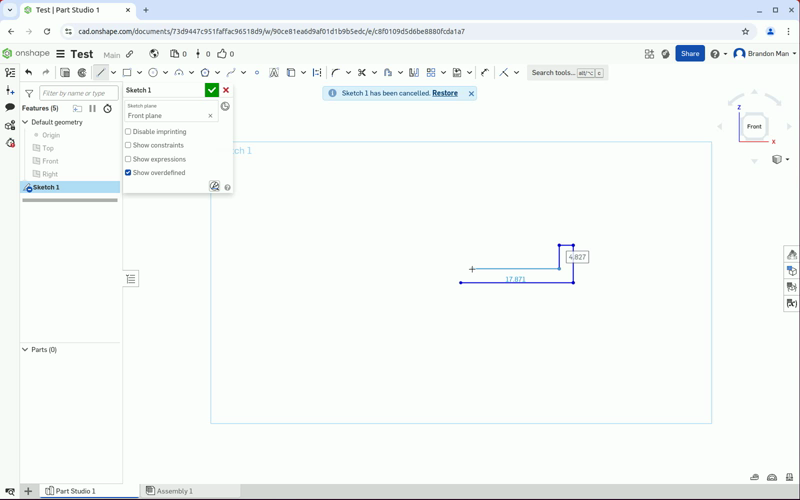
key_up(shift)
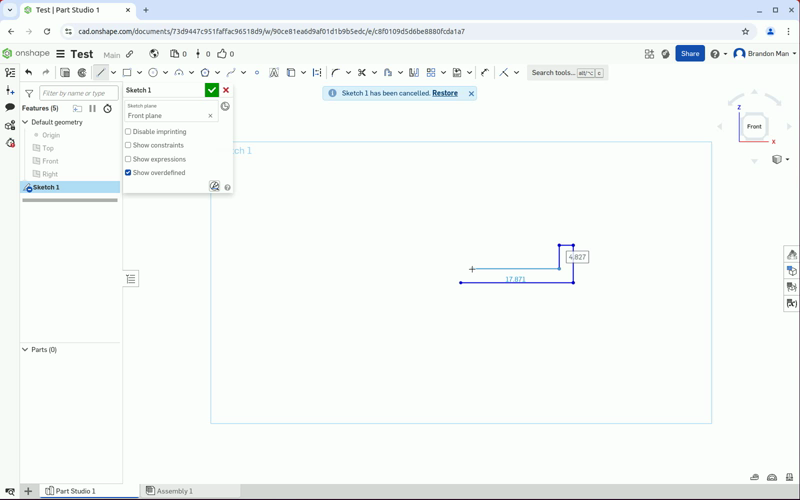
key_down(shift)
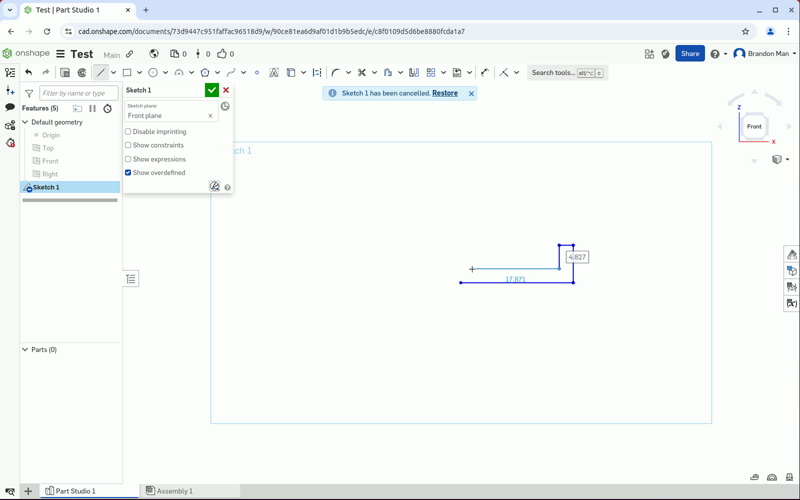
mouse_move(502, 268)
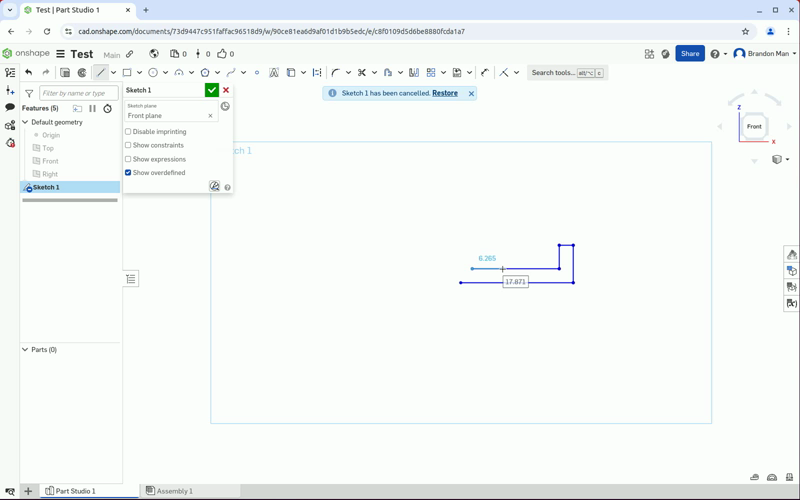
mouse_move(472, 245)
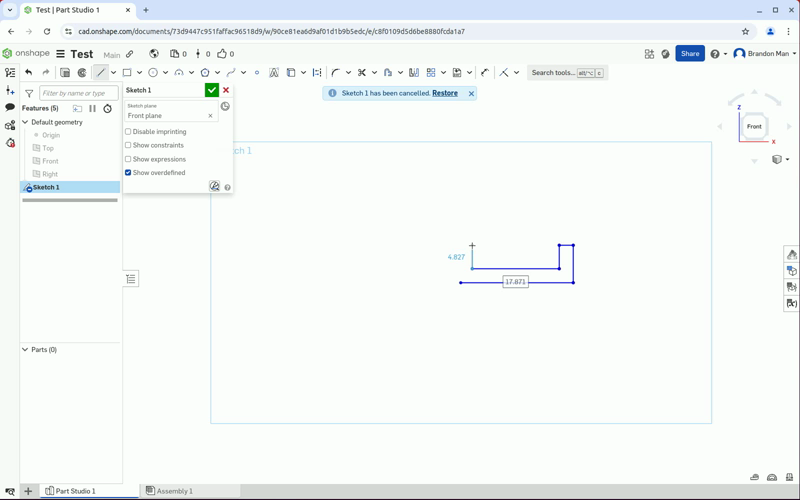
click(472, 245)
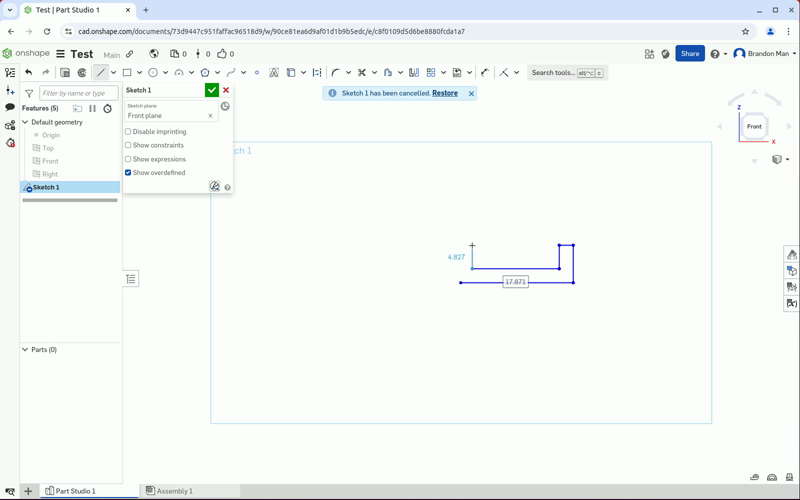
key_up(shift)
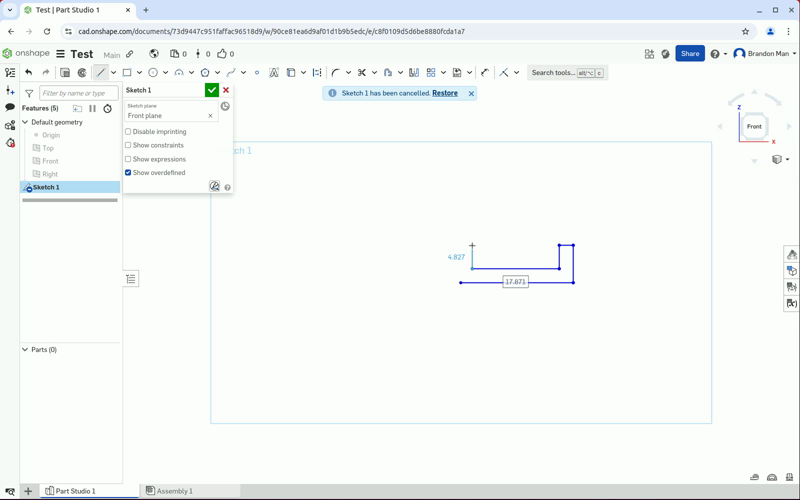
key_down(shift)
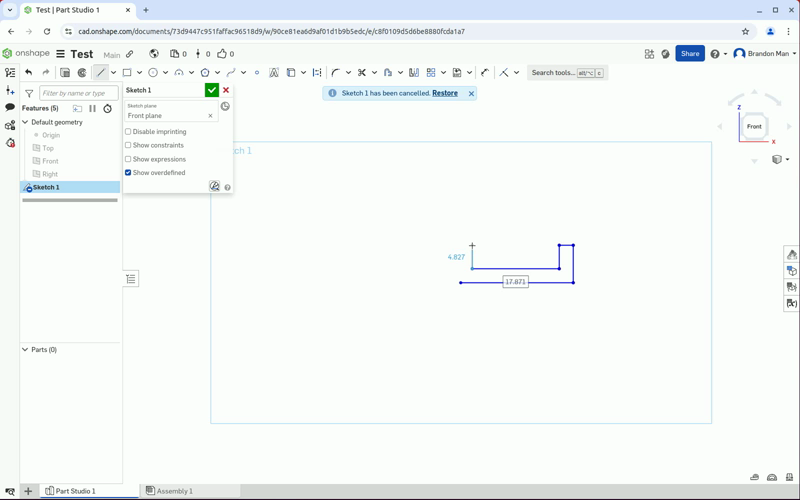
mouse_move(502, 245)
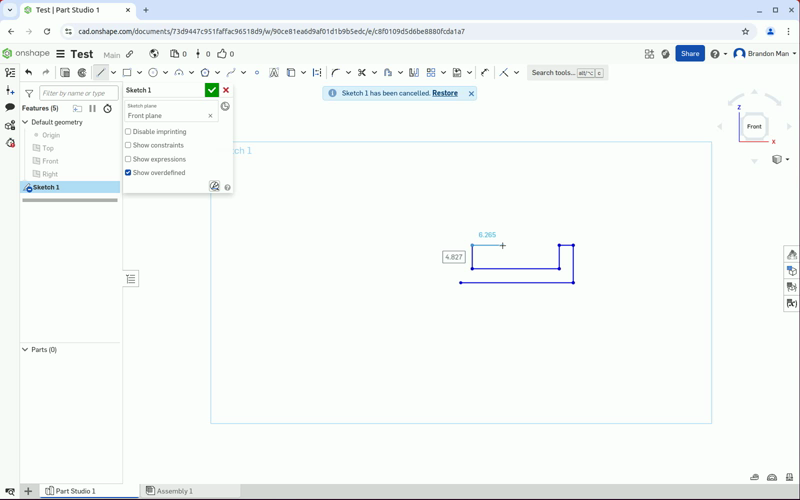
mouse_move(467, 245)
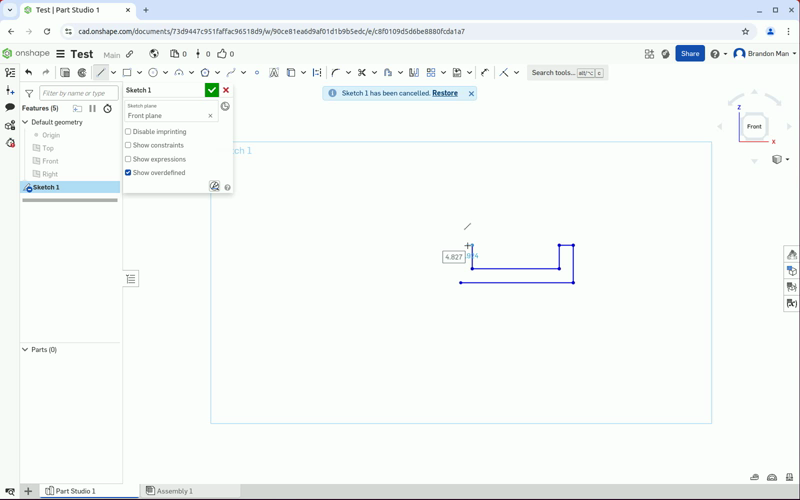
scroll(6)
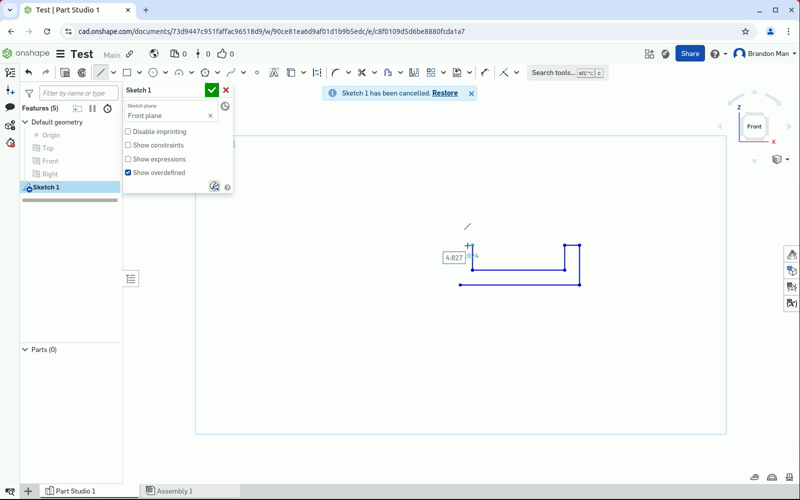
scroll(6)
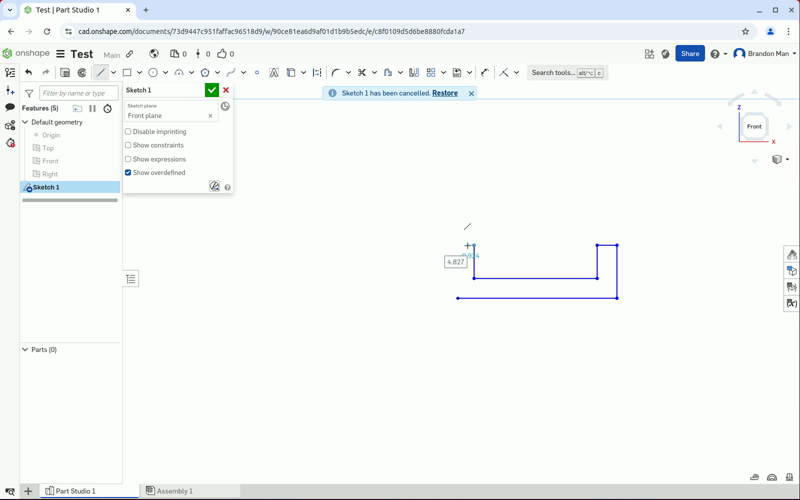
scroll(6)
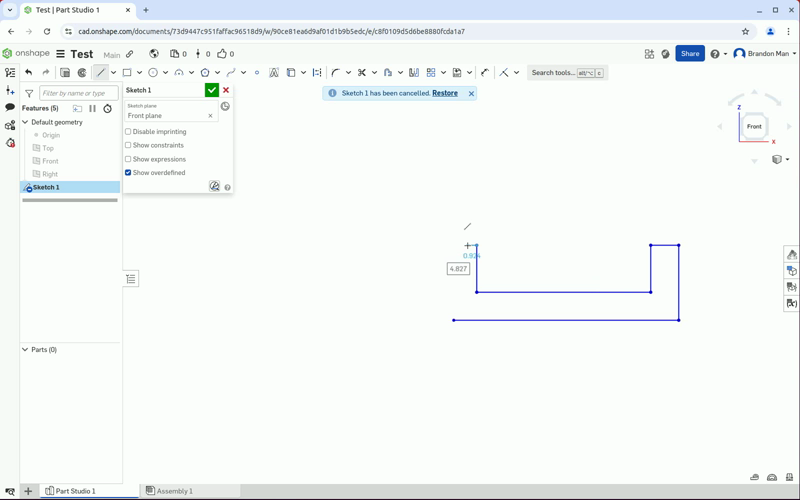
scroll(6)
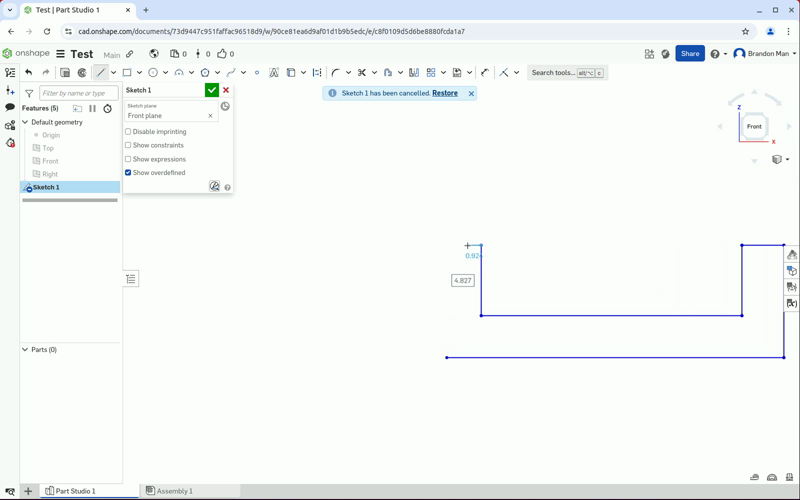
scroll(6)
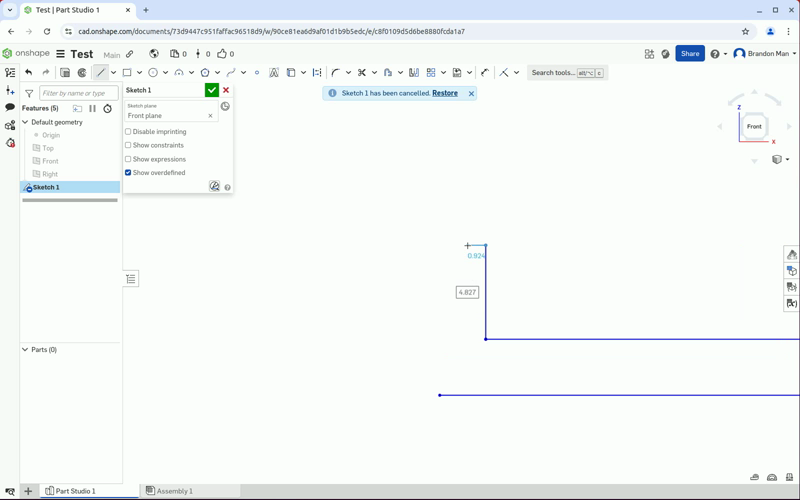
scroll(6)
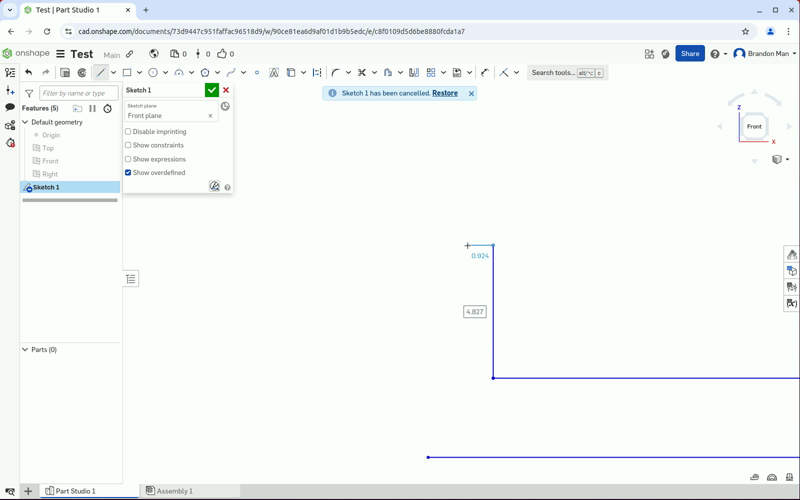
scroll(6)
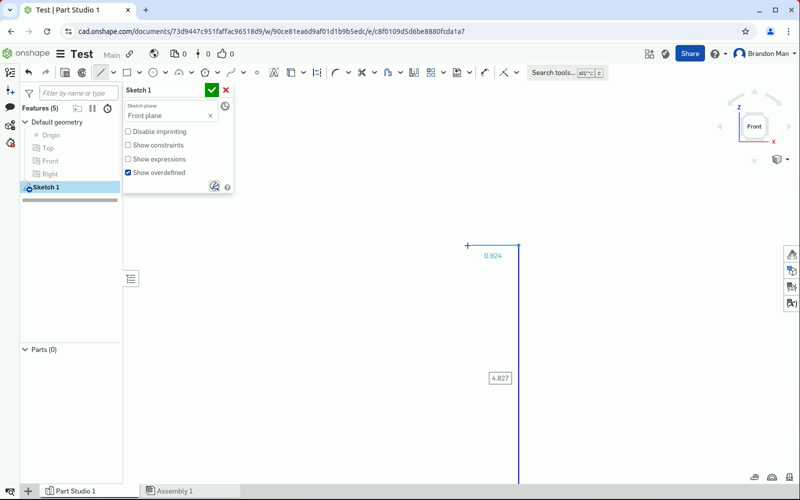
click(467, 245)
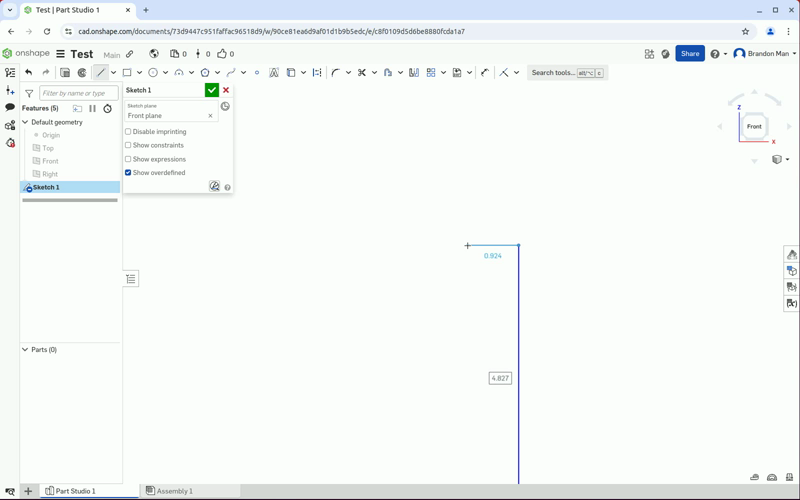
scroll(-6)
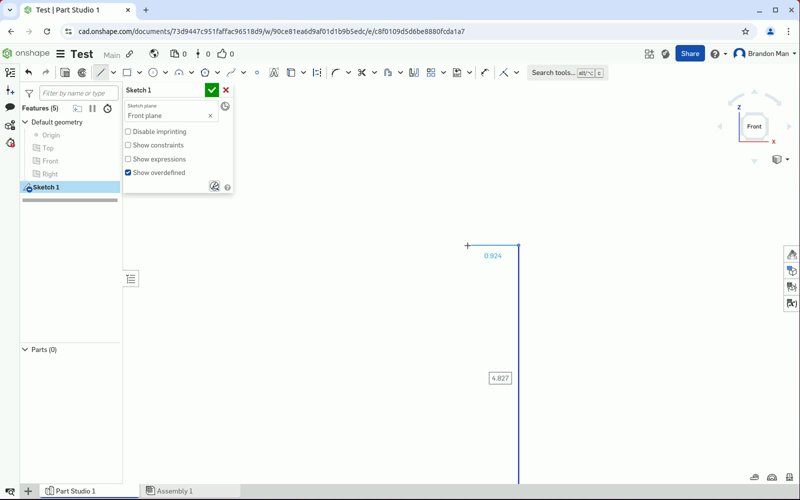
scroll(-6)
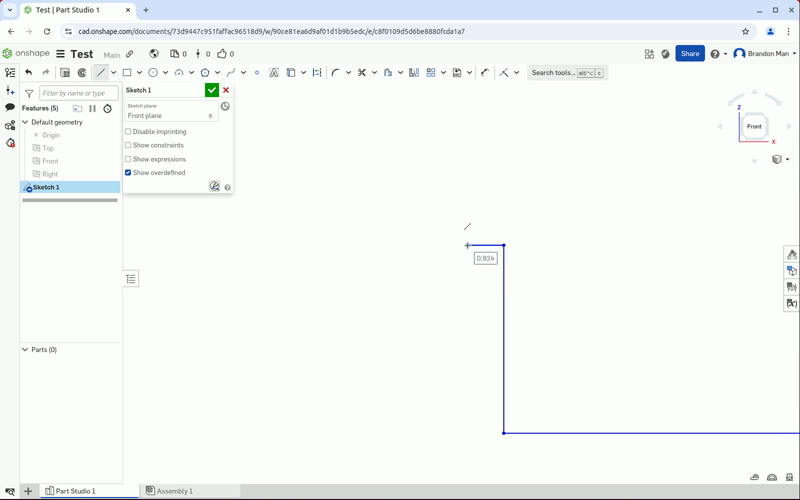
scroll(-6)
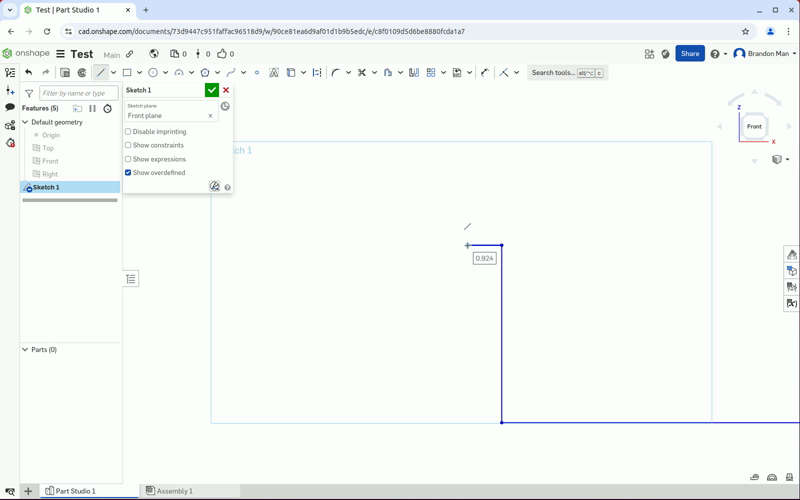
scroll(-6)
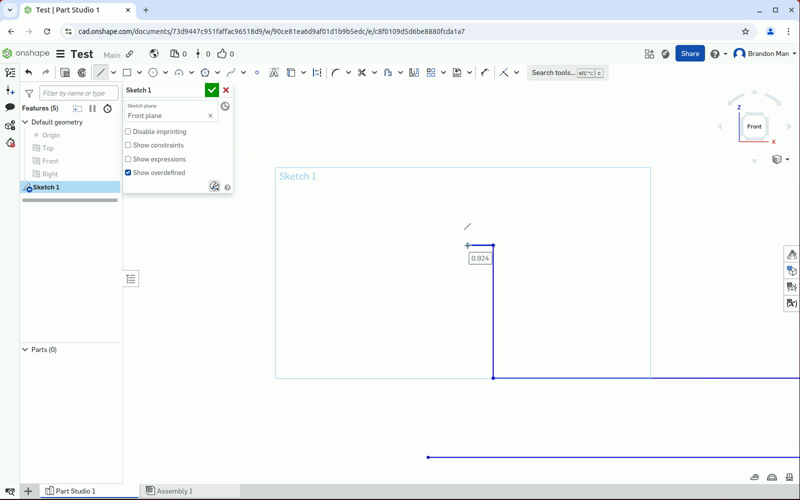
scroll(-6)
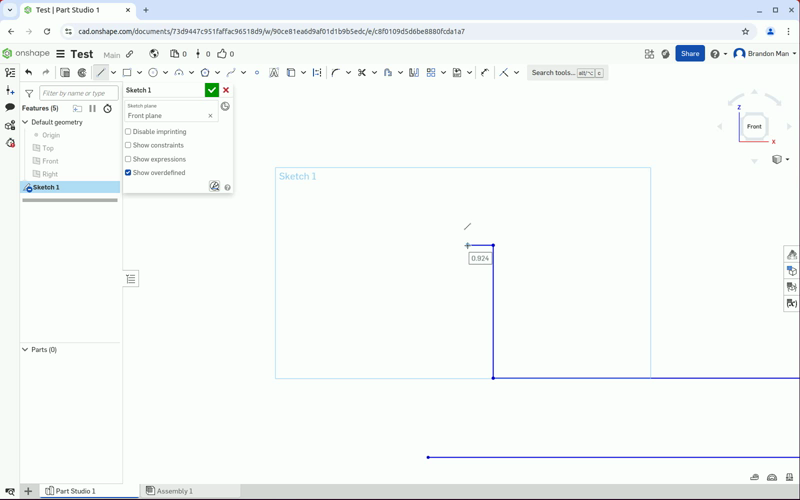
scroll(-6)
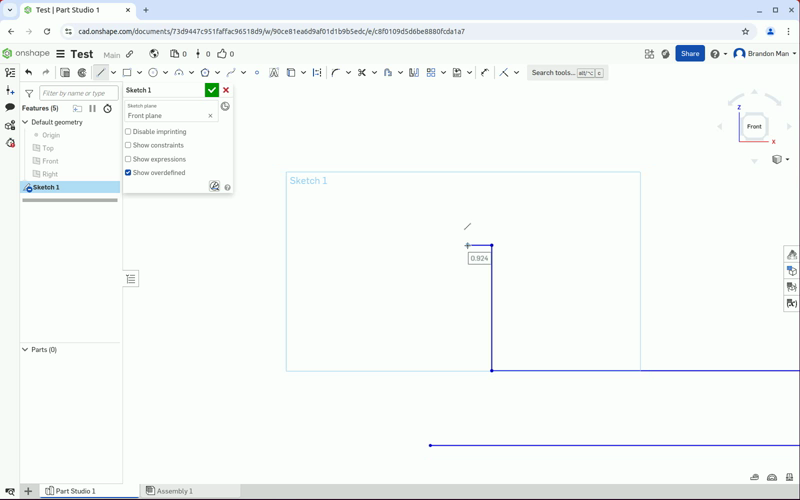
scroll(-6)
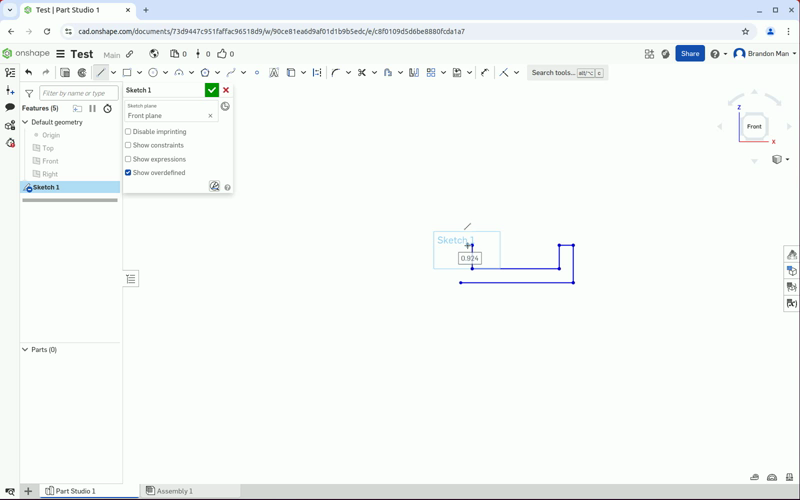
key_up(shift)
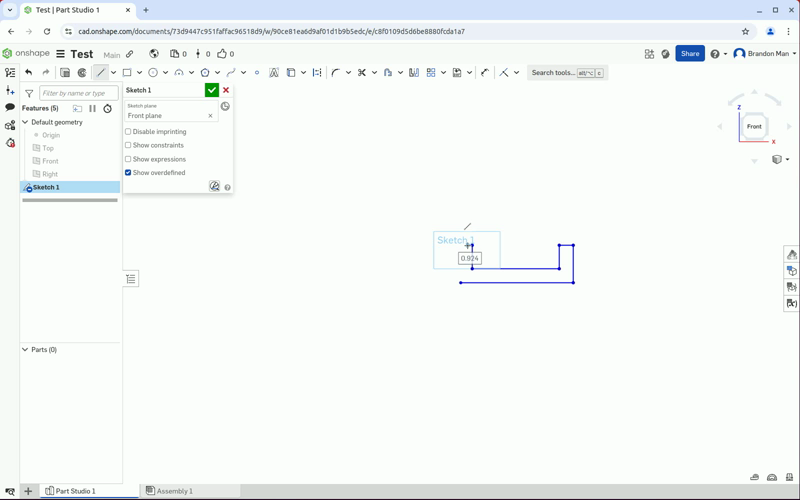
key_down(shift)
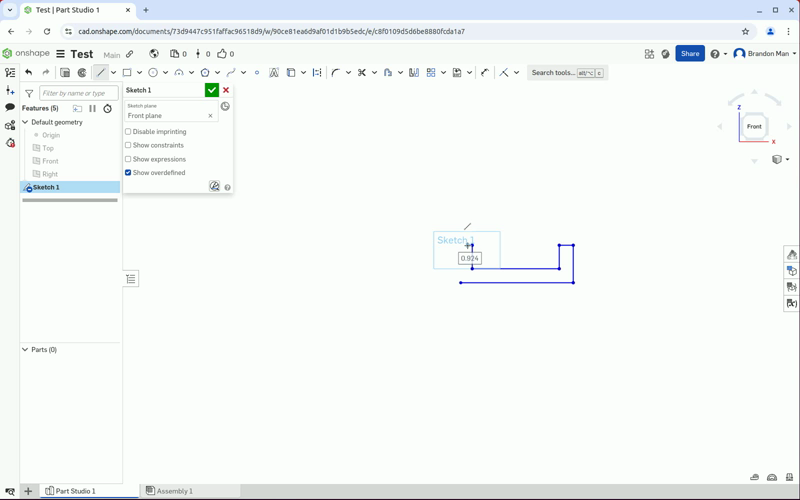
mouse_move(498, 245)
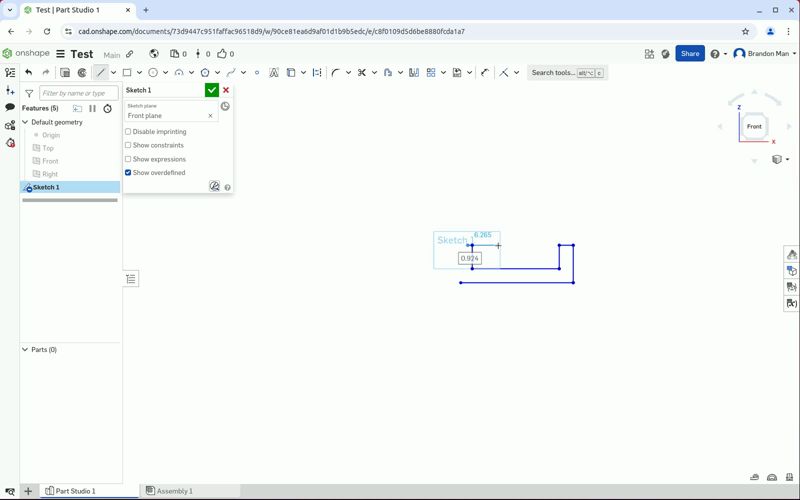
mouse_move(460, 252)
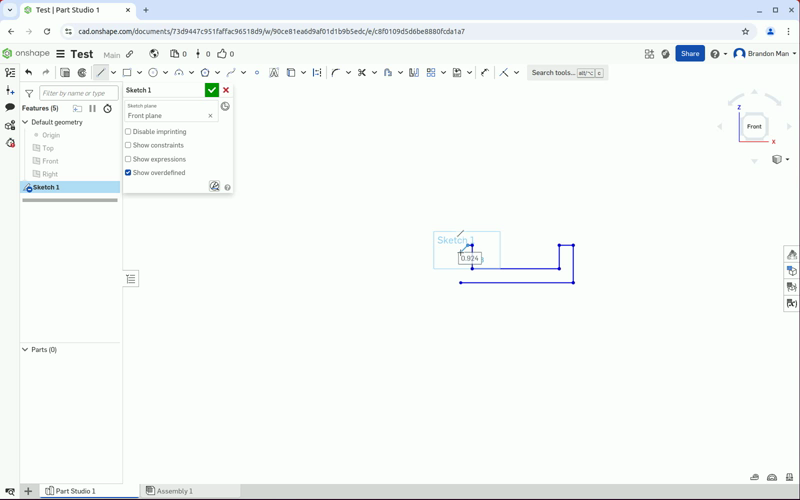
click(460, 252)
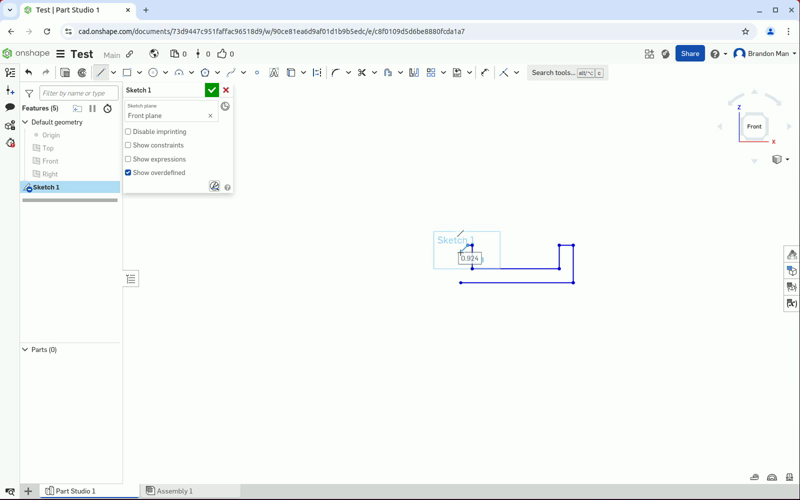
key_up(shift)
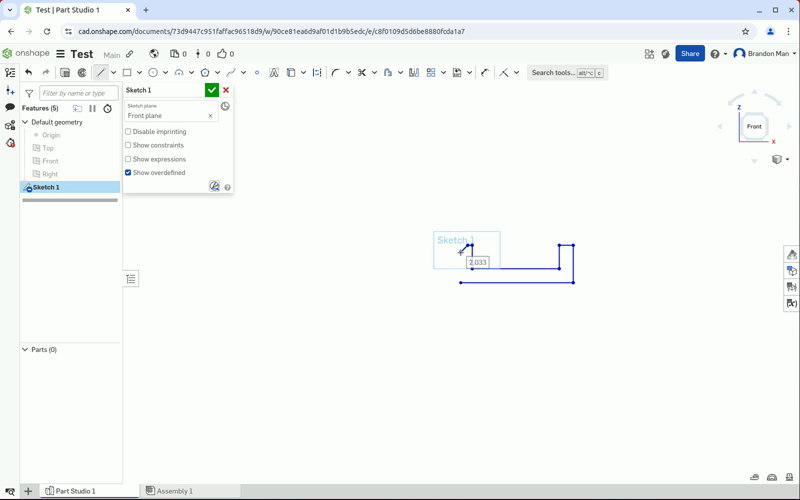
mouse_move(490, 252)
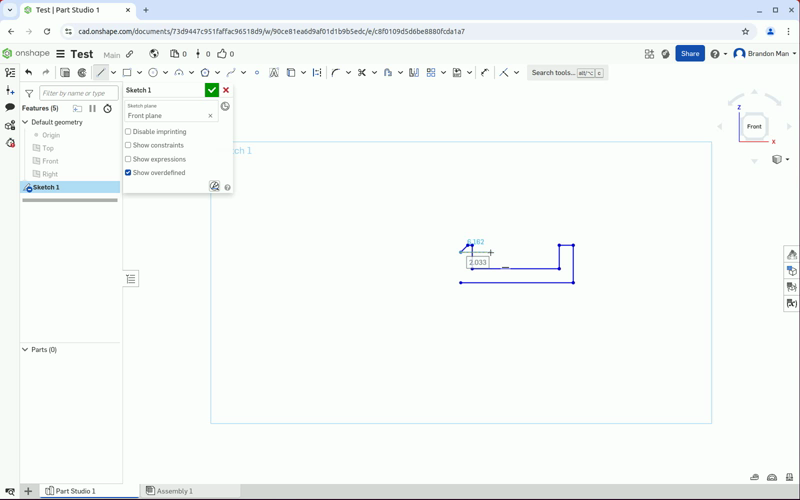
key_down(shift)
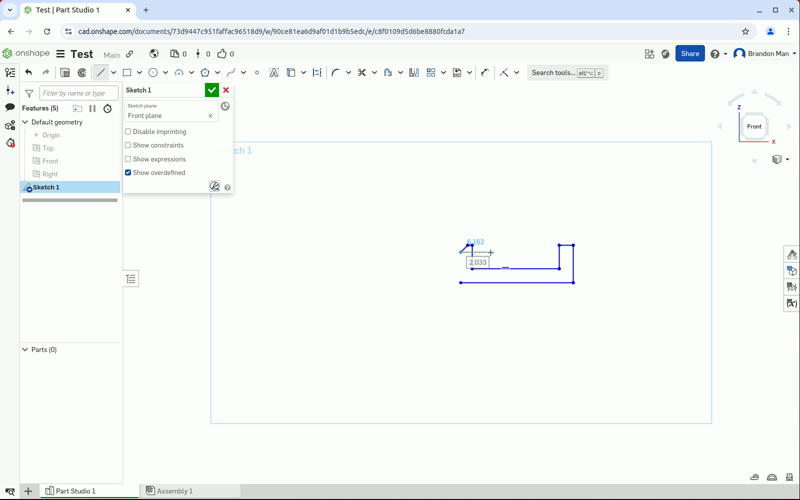
mouse_move(460, 282)
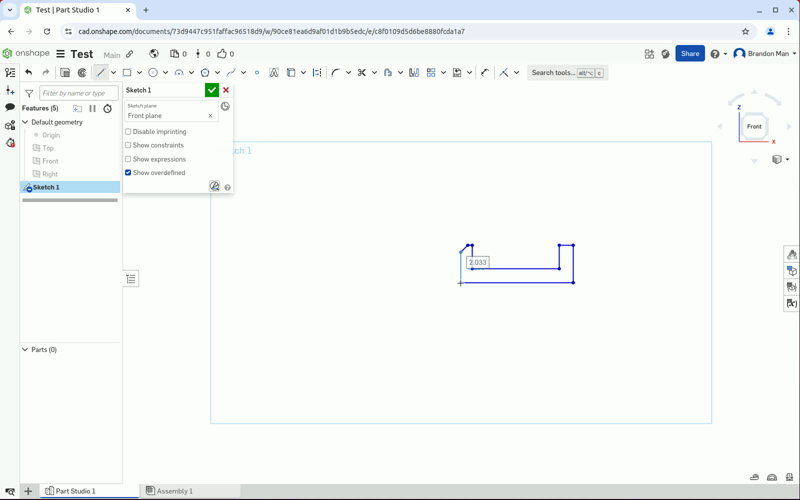
key_up(shift)
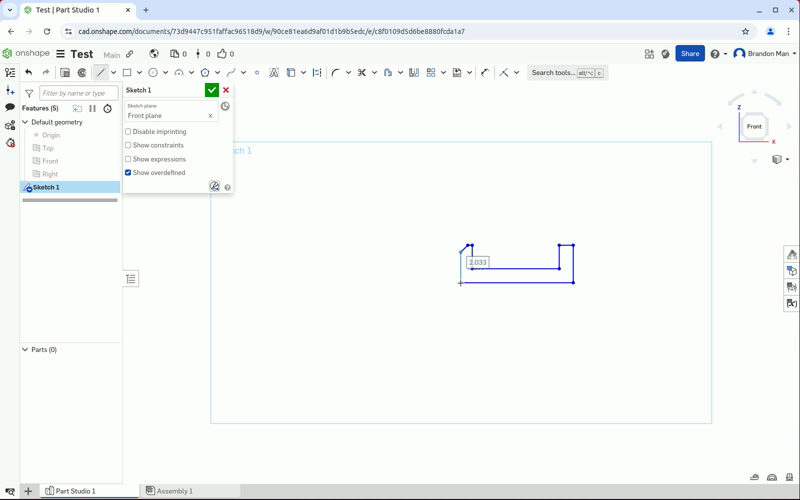
click(460, 282)
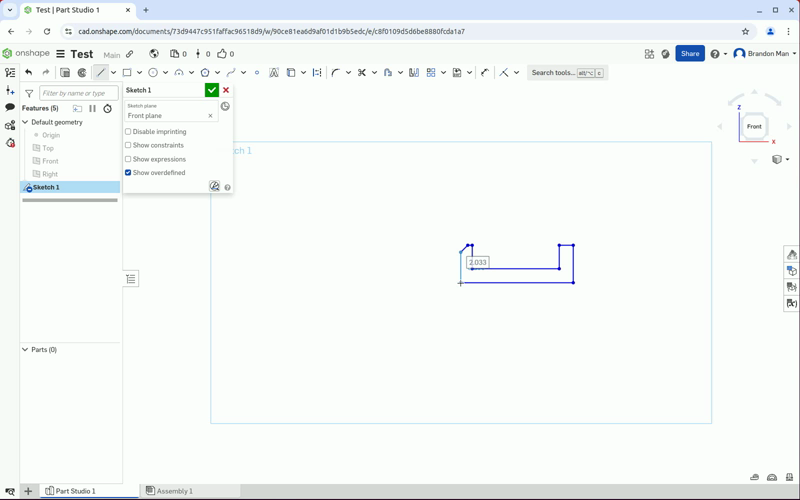
key(esc)
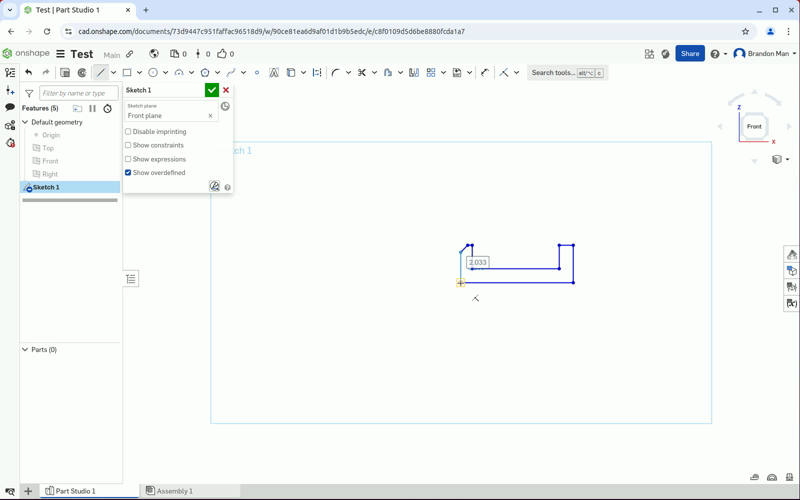
mouse_move(467, 273)
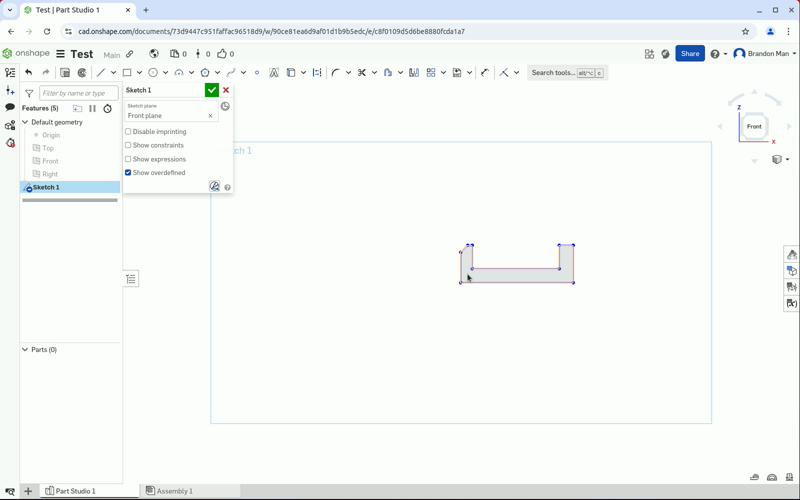
click(467, 273)
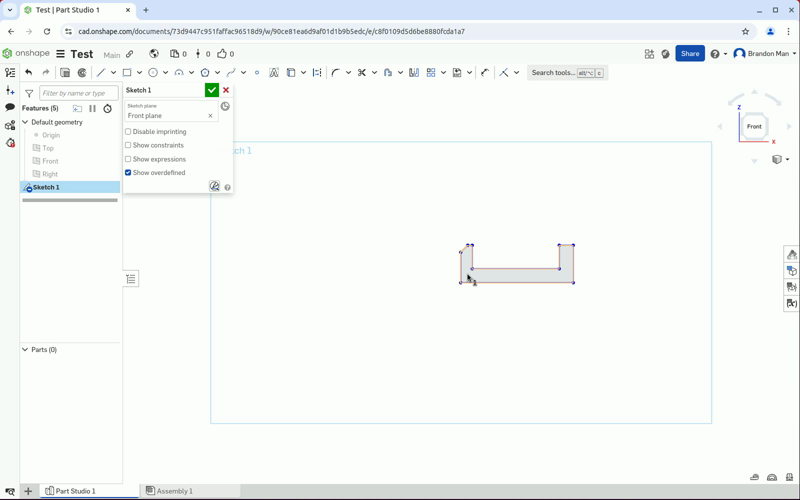
mouse_move(73, 352)
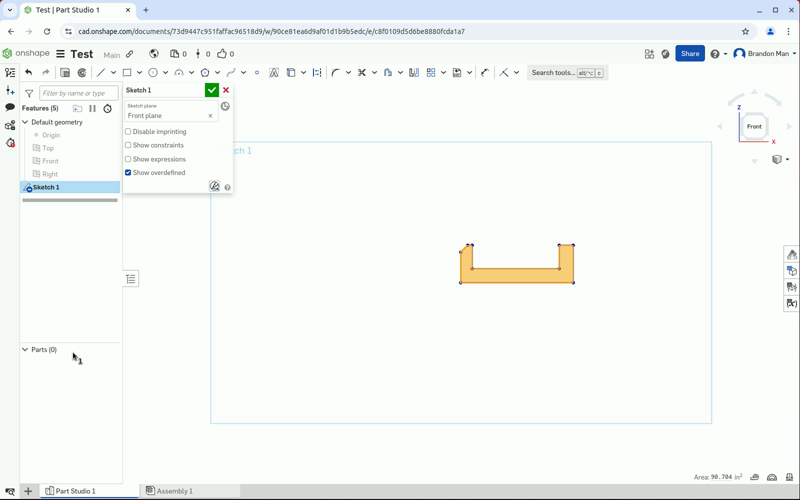
key(shift+y)
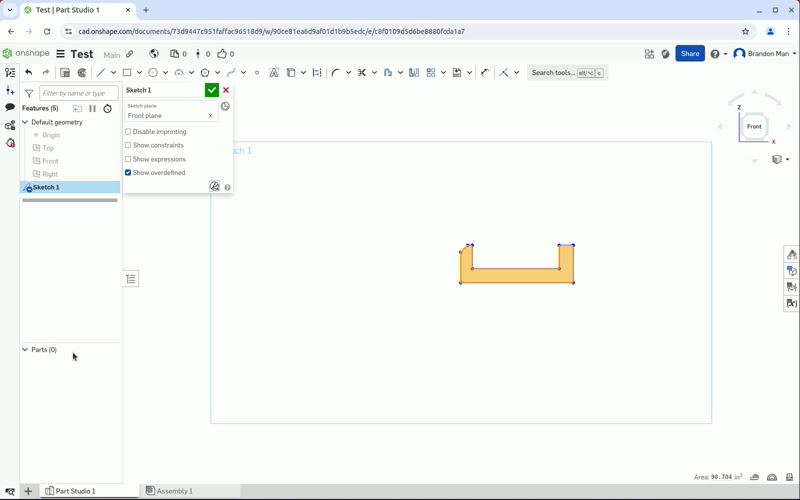
key(shift+e)
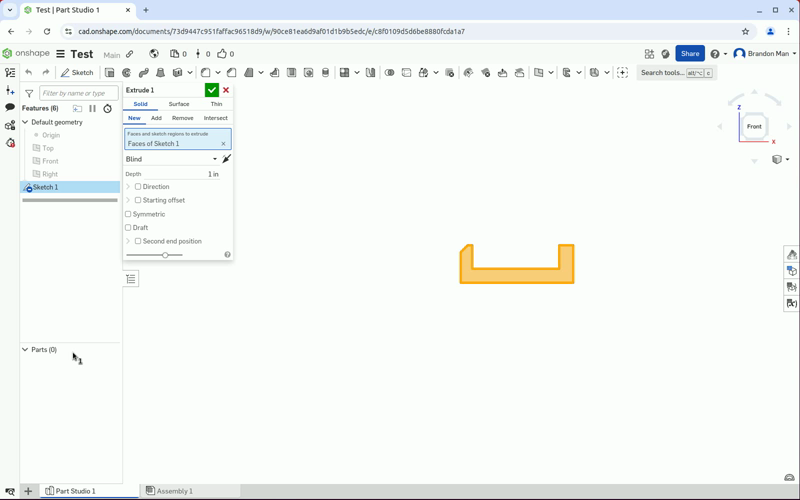
mouse_move(143, 106)
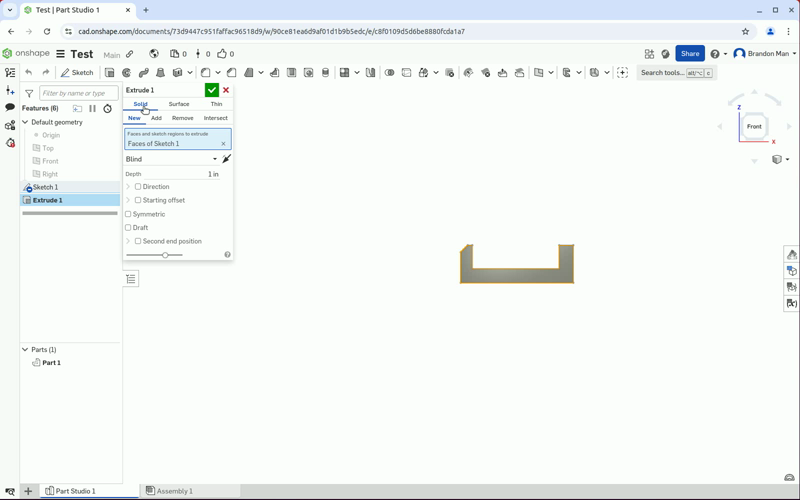
click(143, 106)
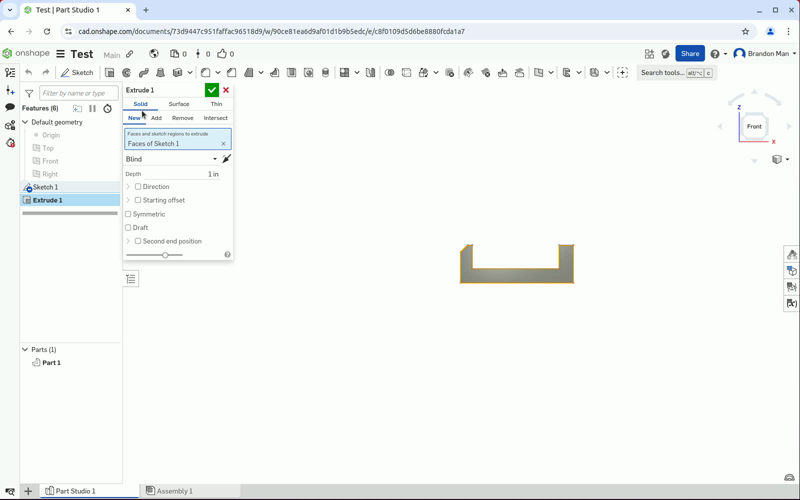
mouse_move(137, 120)
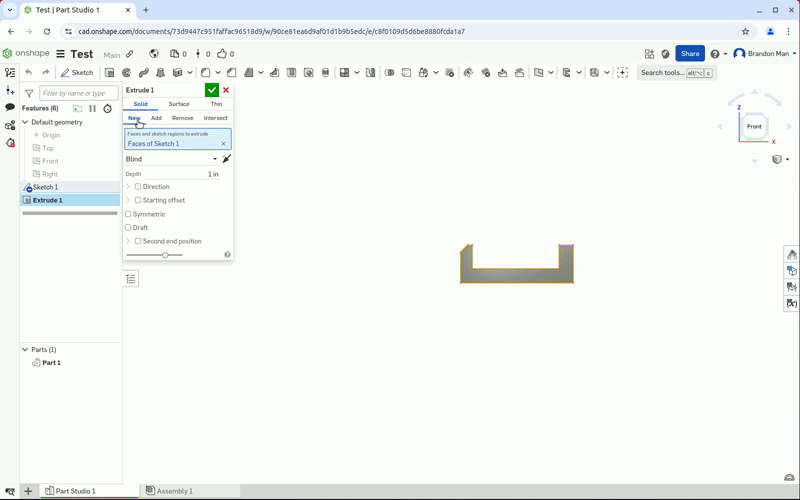
click(137, 120)
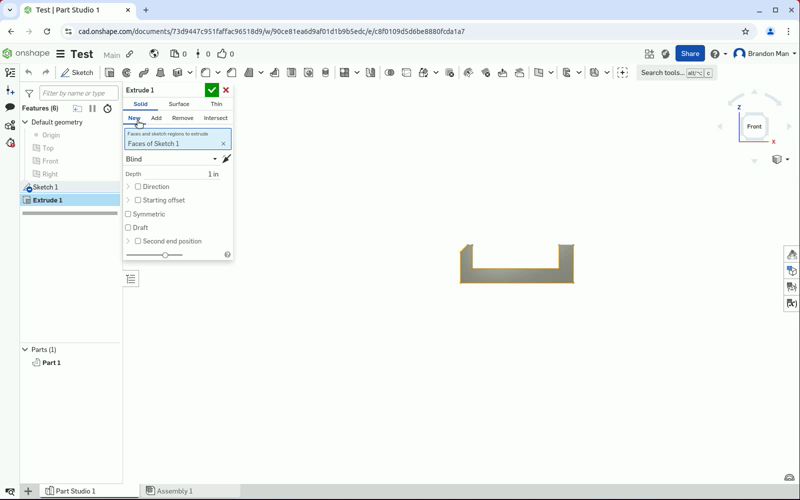
key(tab, 4)
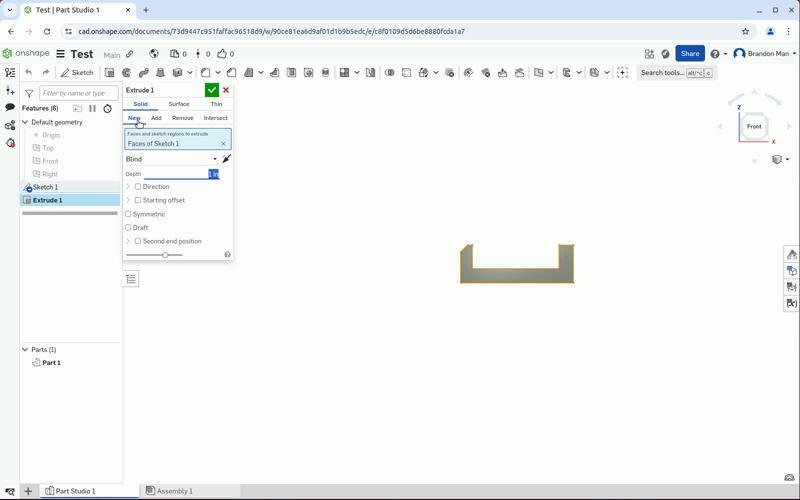
text(9.628)
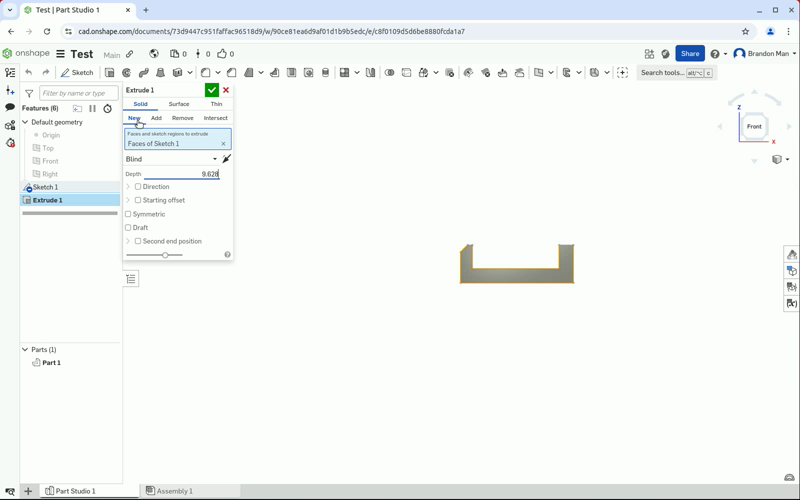
key(tab, 3)
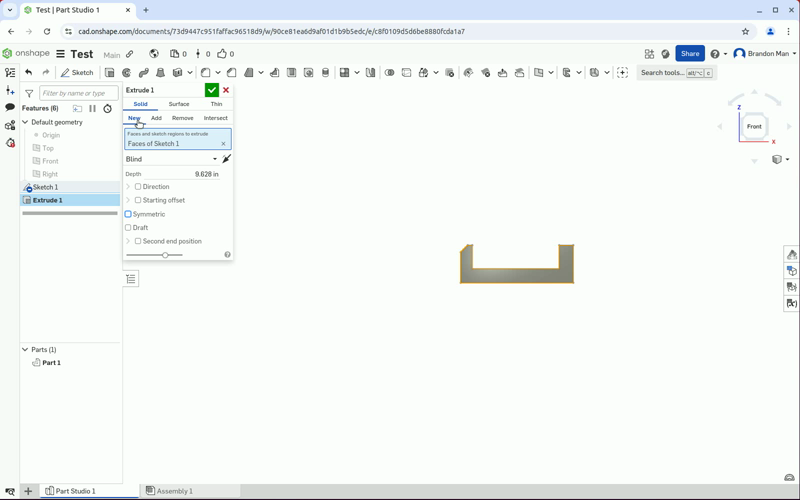
key(space)
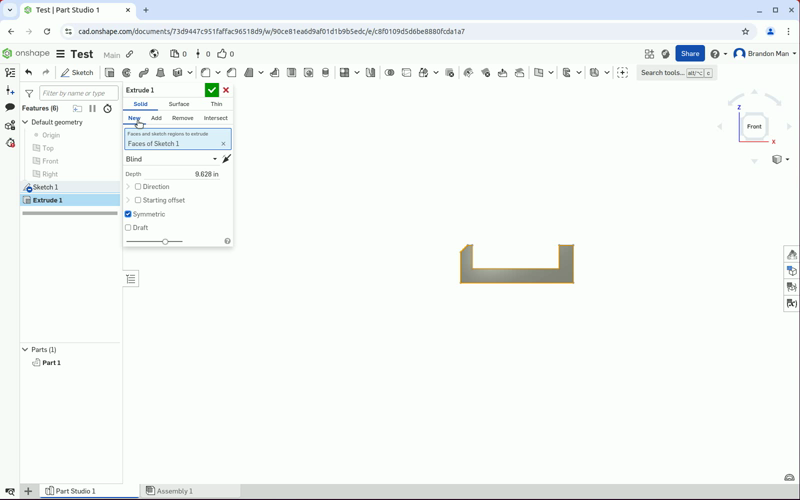
key(enter)
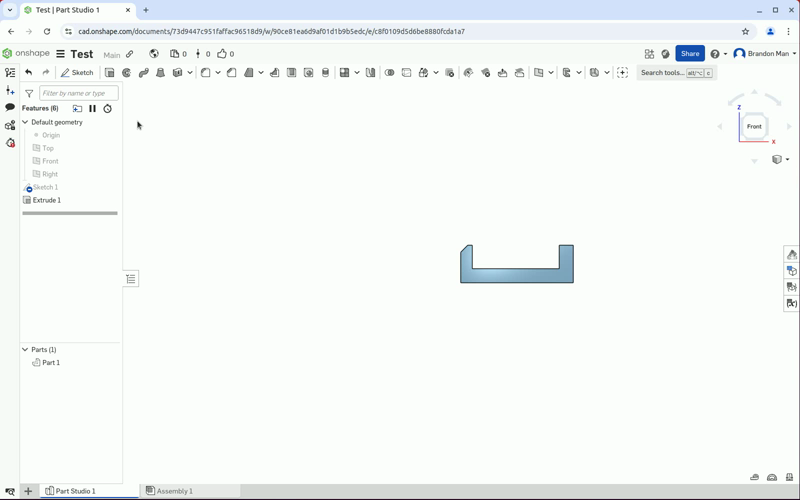
key(shift+h)
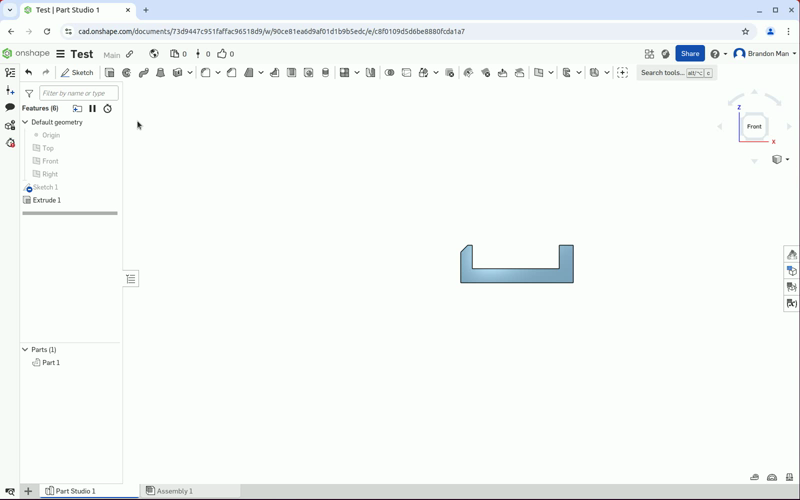
key(shift+h)
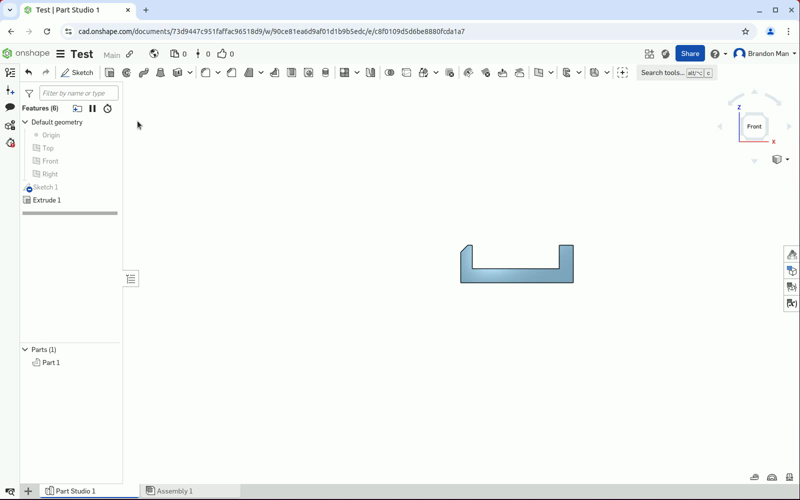
mouse_move(73, 189)
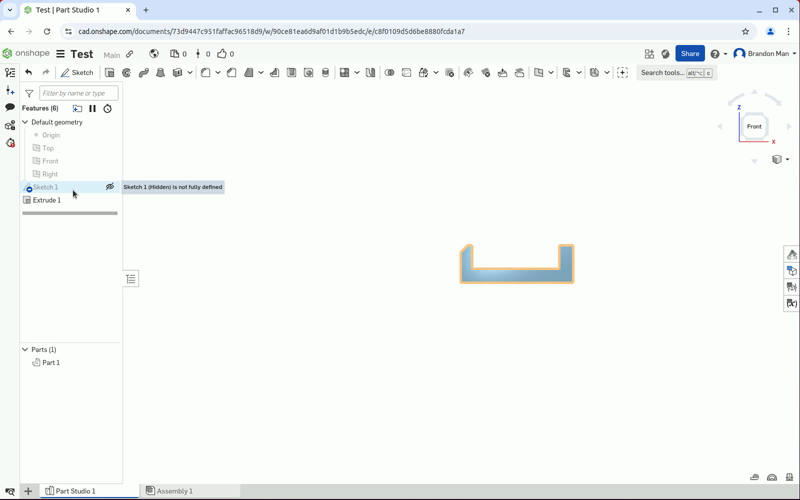
click(73, 189)
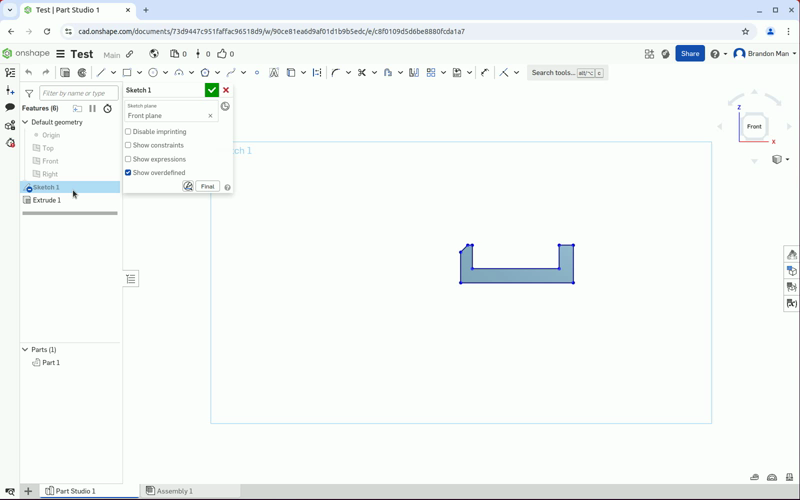
mouse_move(229, 92)
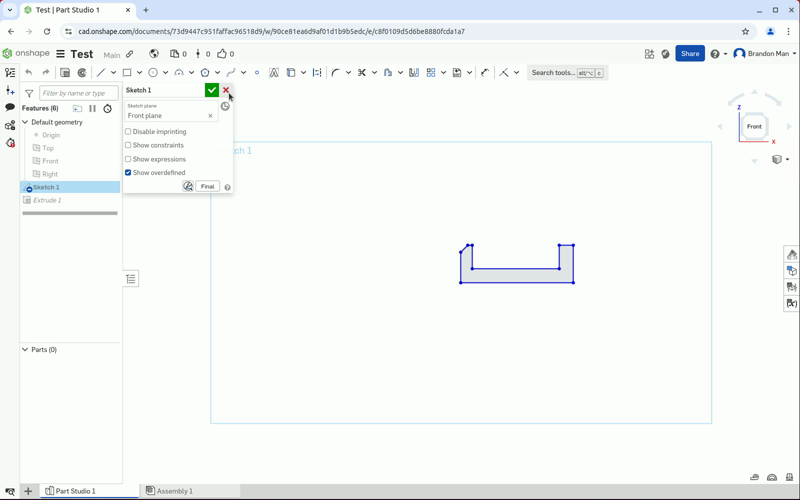
click(229, 92)
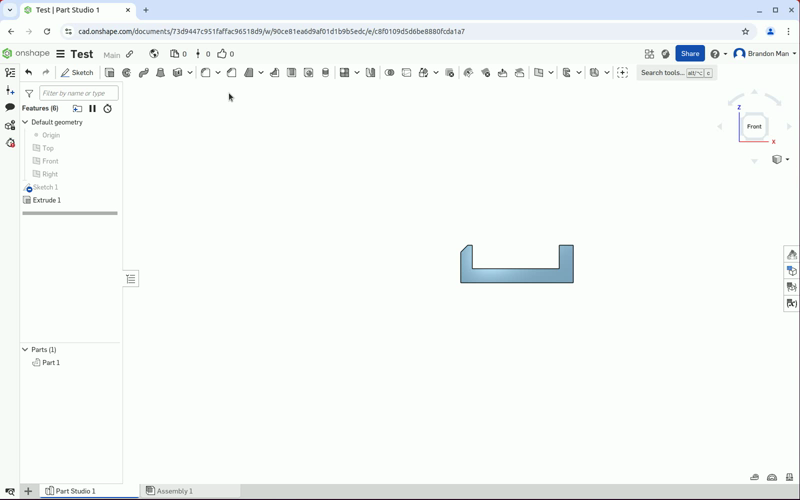
mouse_move(73, 352)
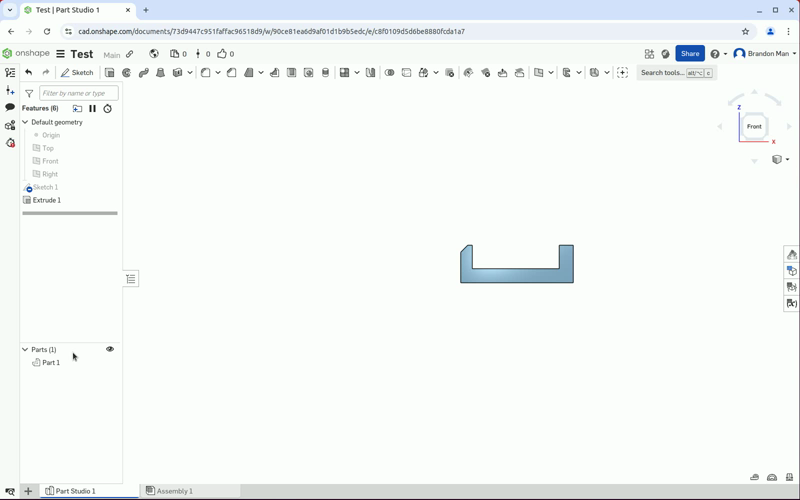
key(y)
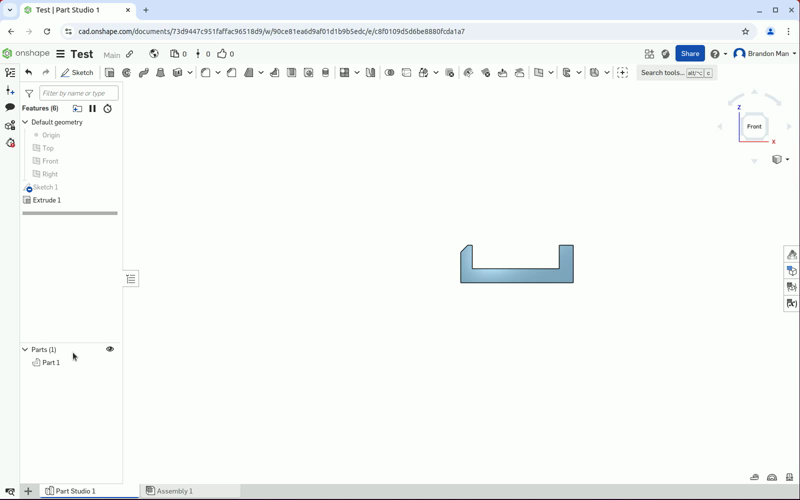
key(shift+p)
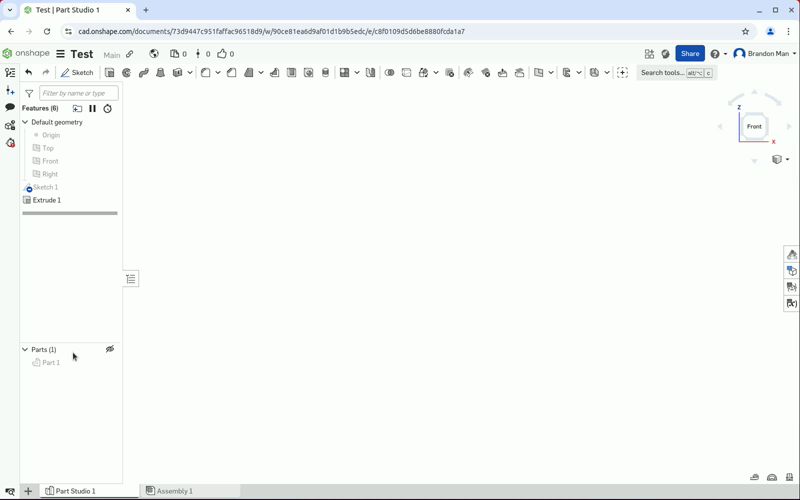
key(space)
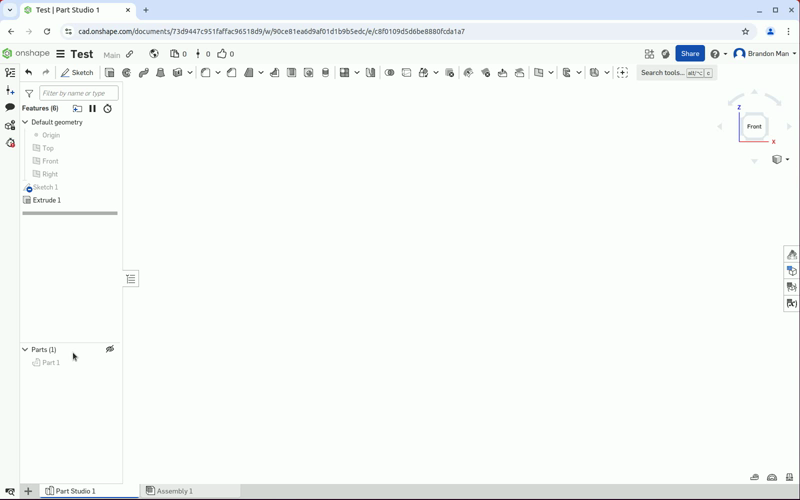
key_down(shift)
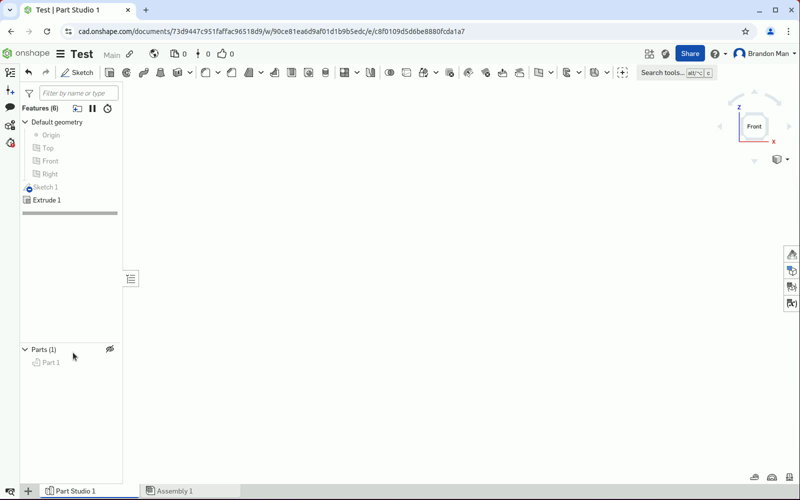
key(left)
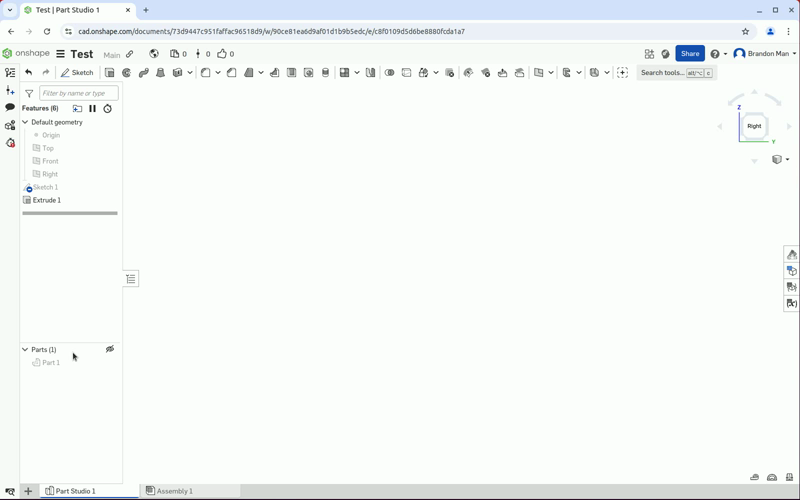
key_up(shift)
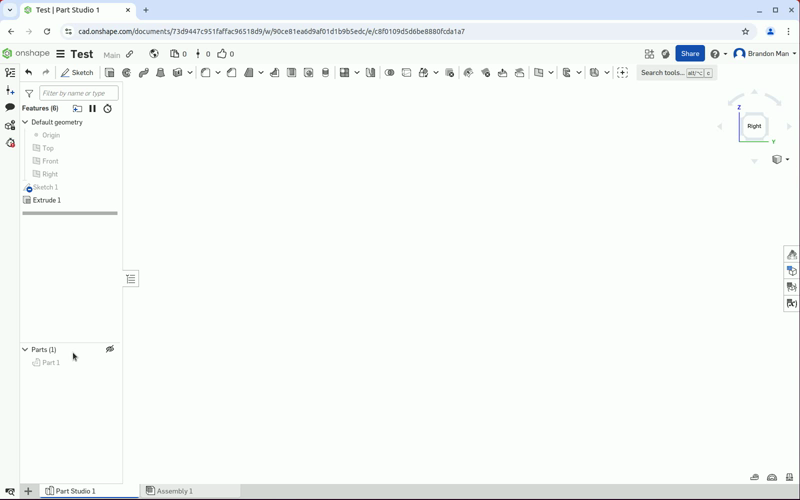
mouse_move(73, 352)
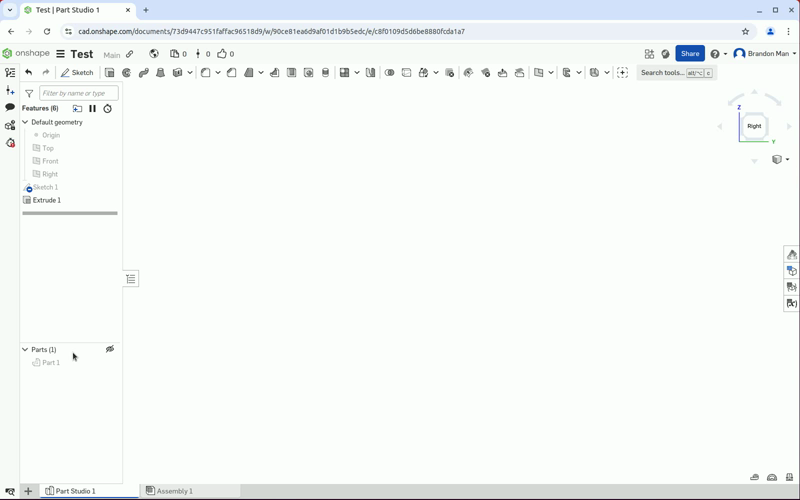
key(shift+y)
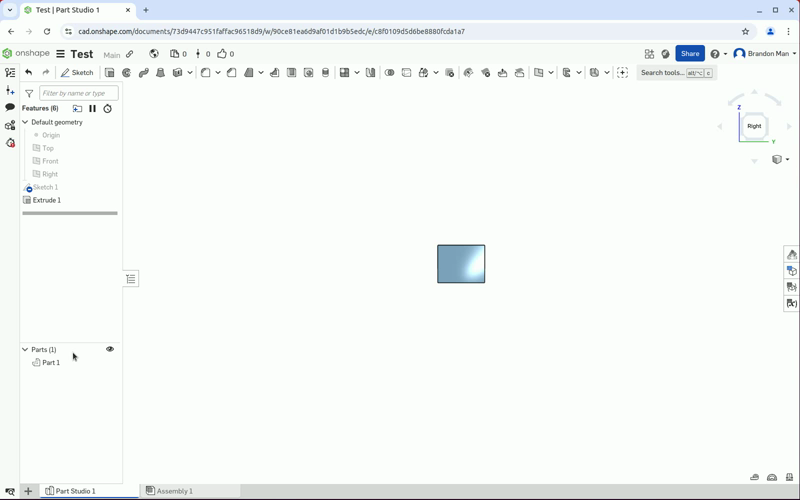
mouse_move(541, 75)
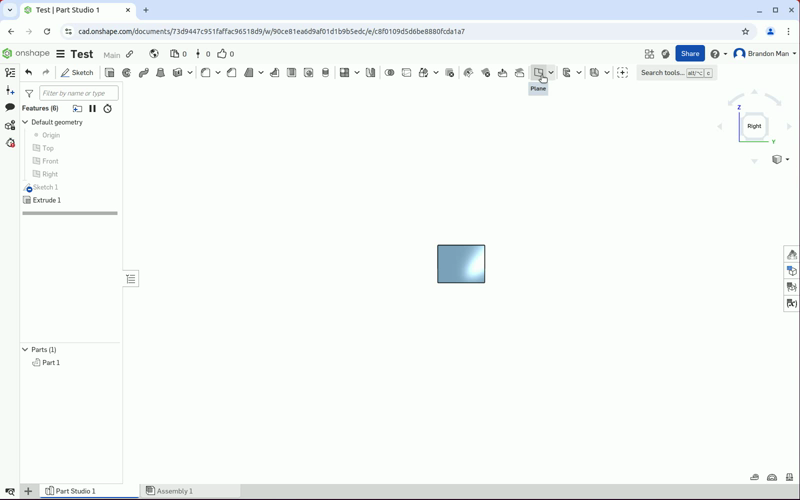
click(541, 75)
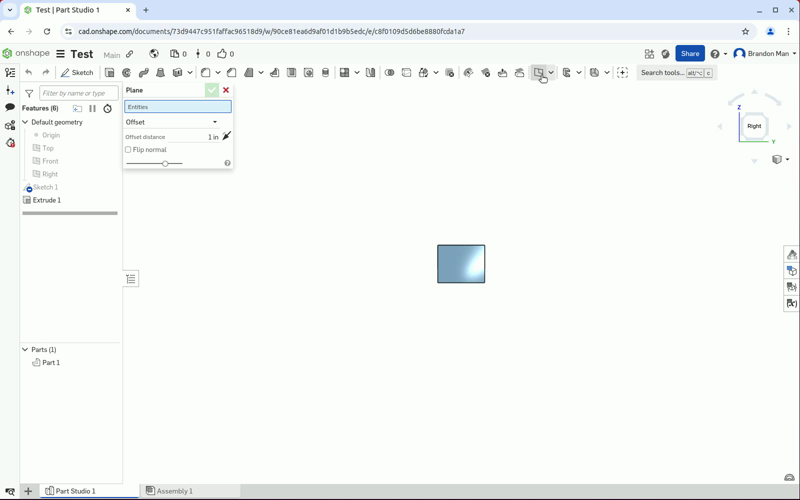
mouse_move(73, 176)
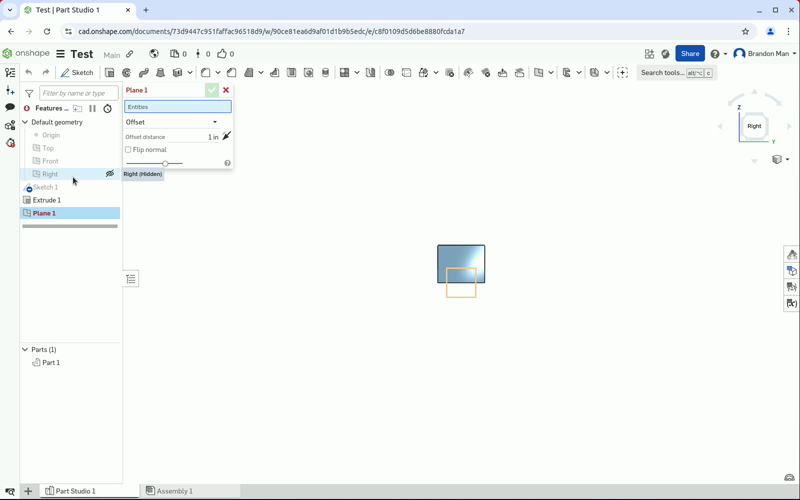
click(73, 176)
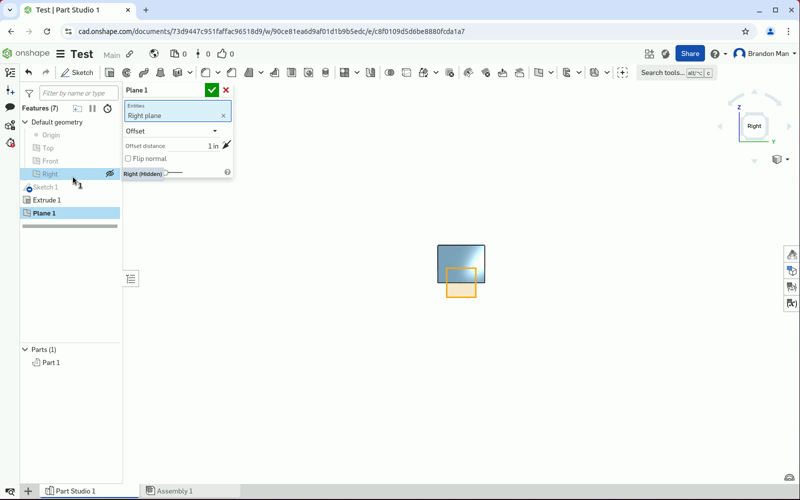
key(tab, 2)
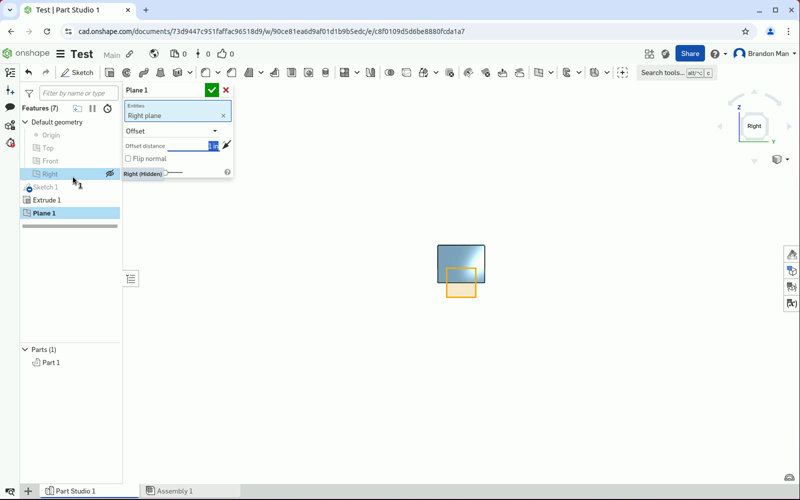
text(23.108)
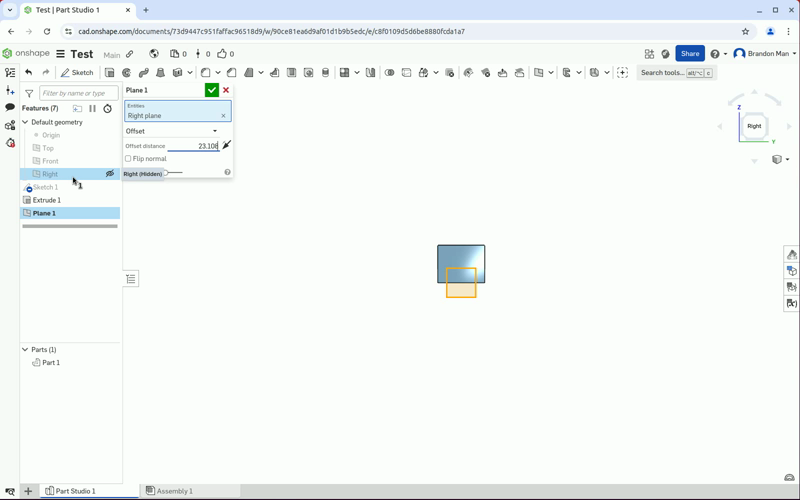
key(enter, 2)
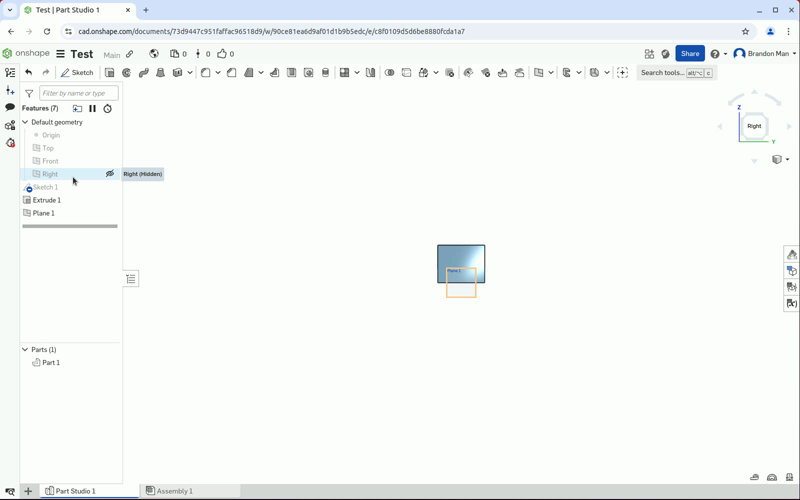
key(shift+s)
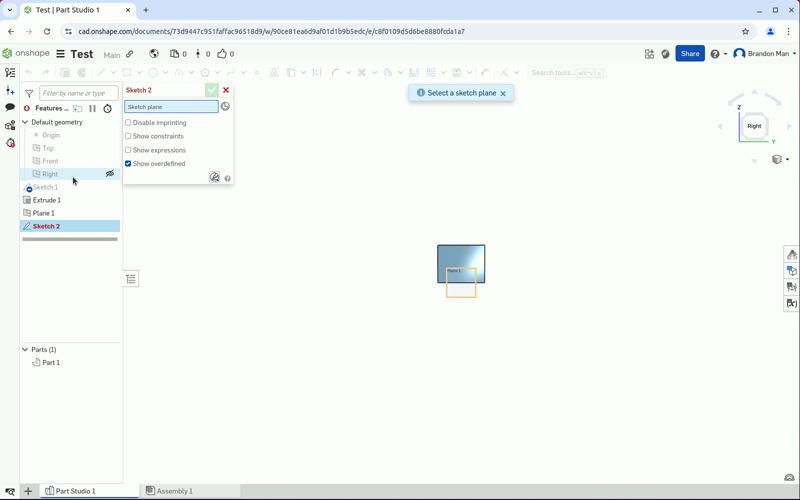
mouse_move(73, 215)
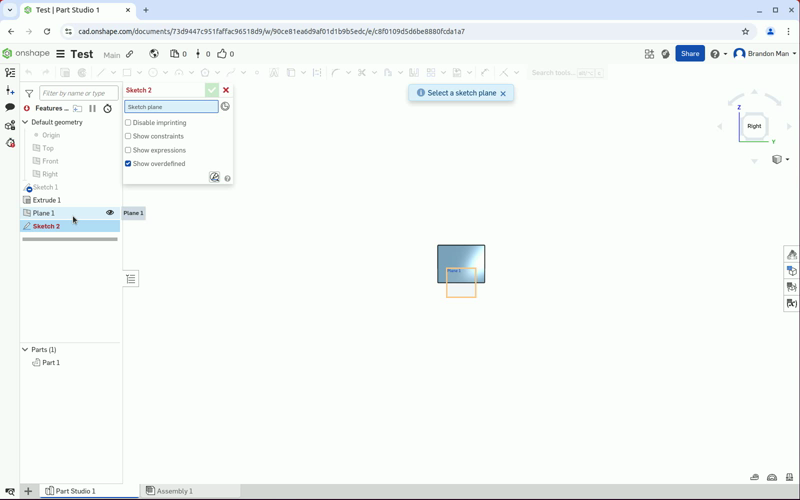
click(73, 215)
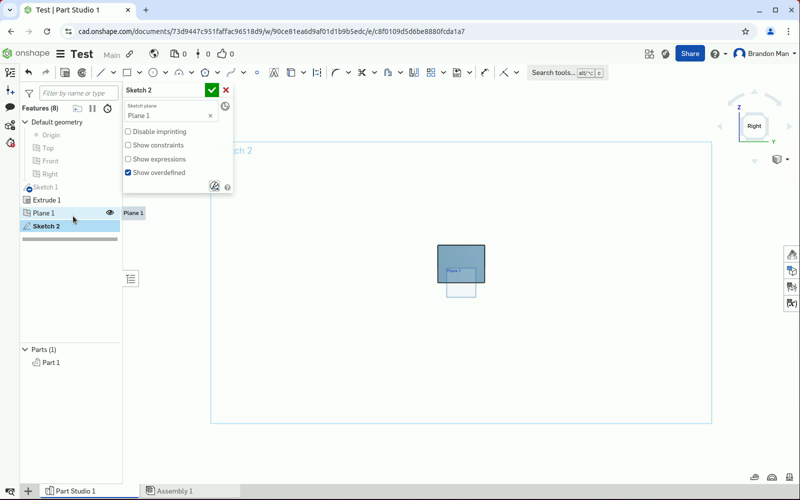
mouse_move(73, 352)
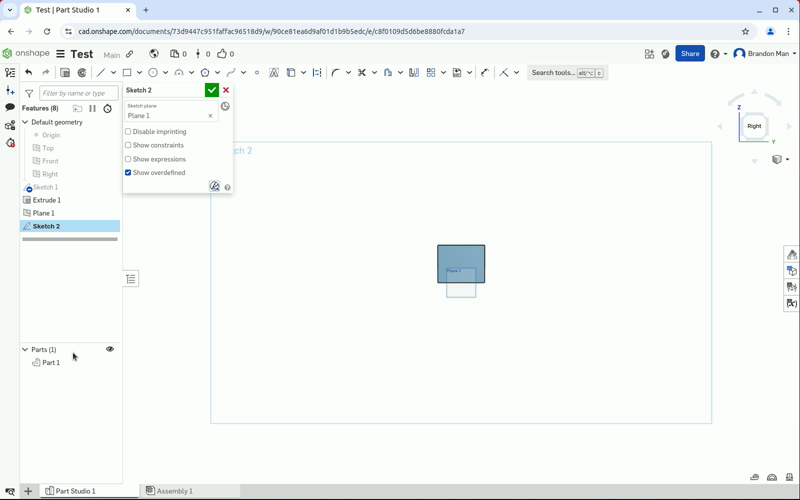
key(y)
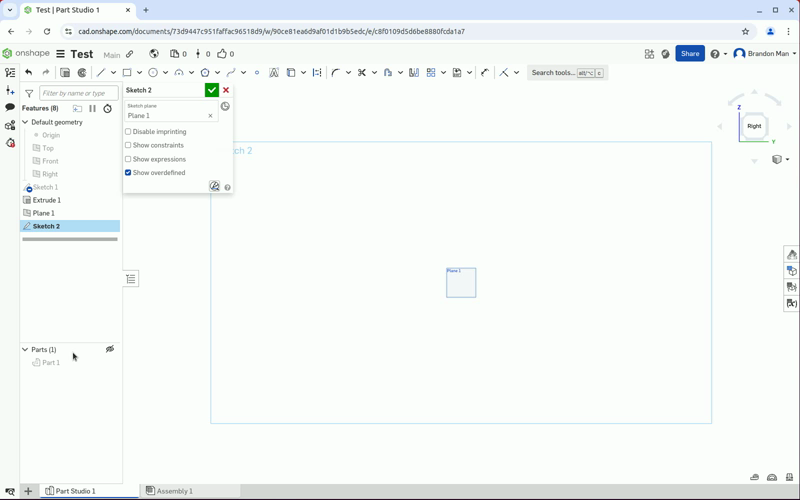
key(l)
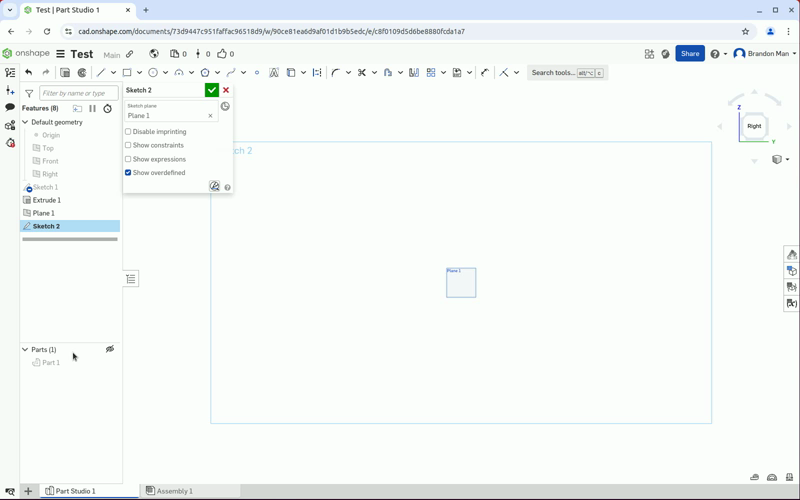
key_down(shift)
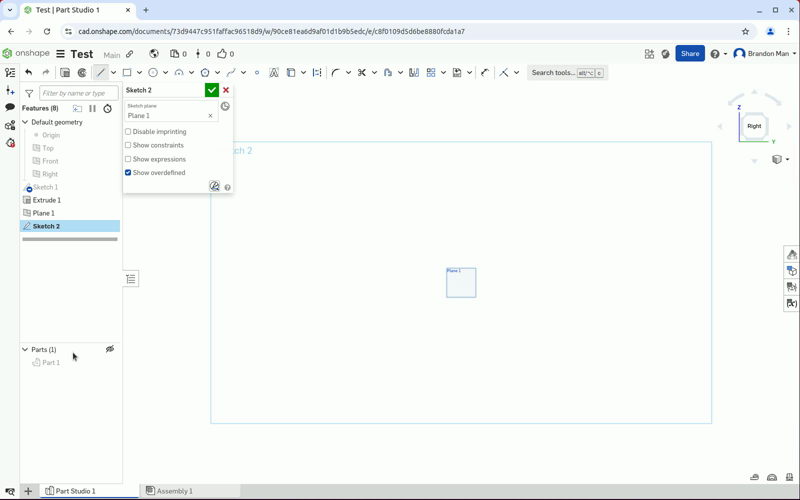
mouse_move(449, 276)
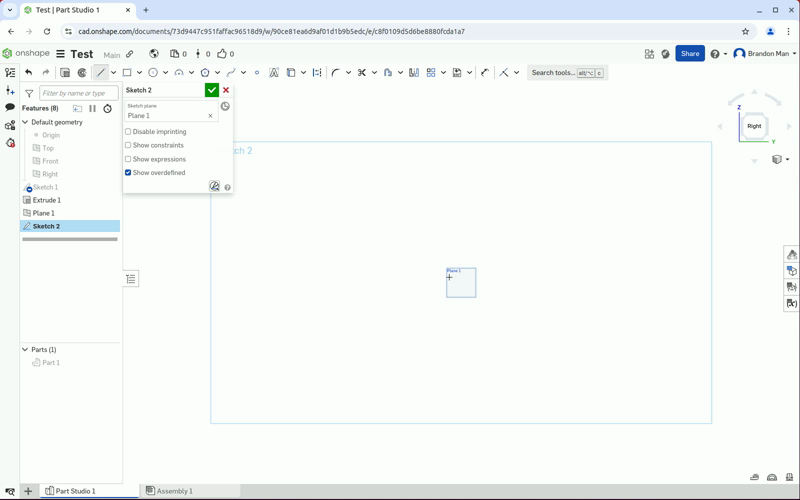
click(449, 276)
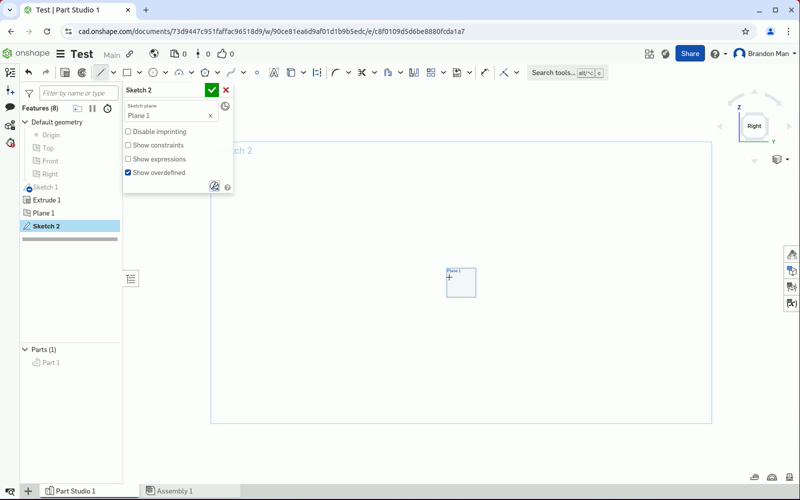
key_up(shift)
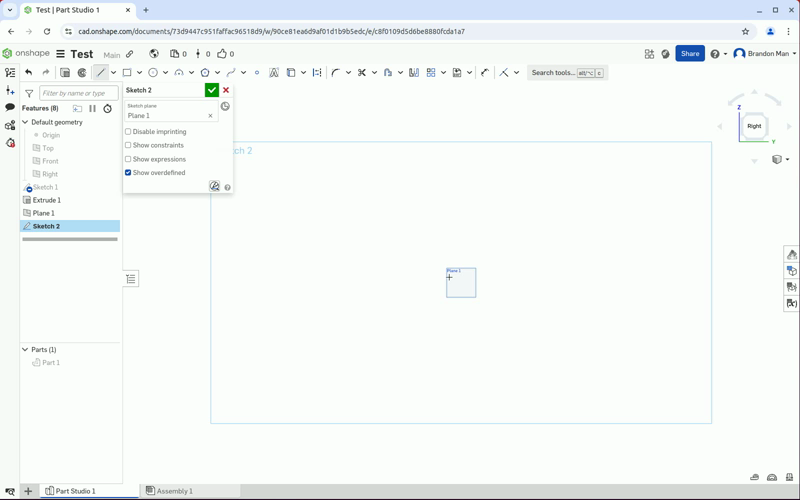
key_down(shift)
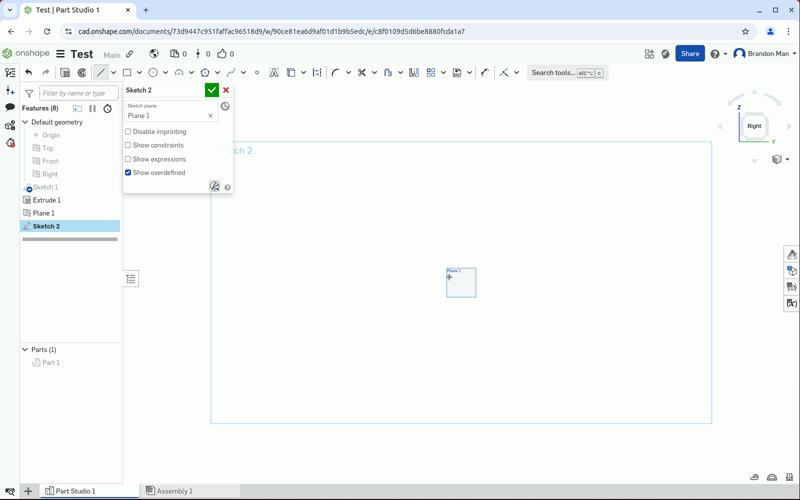
mouse_move(479, 276)
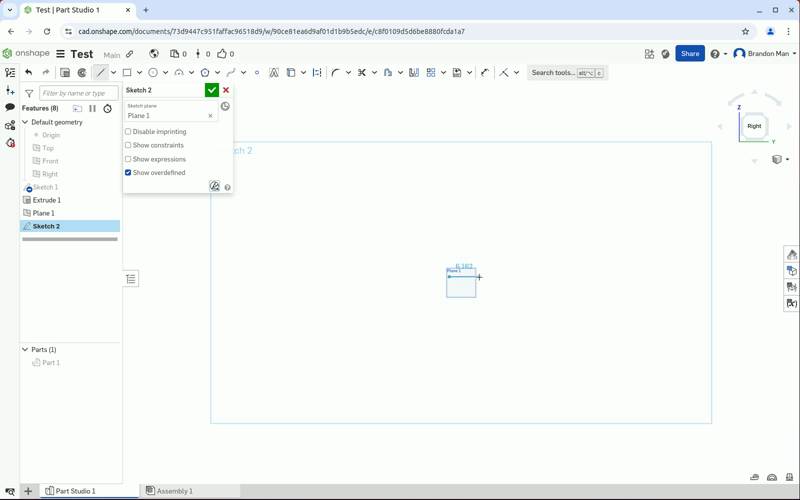
mouse_move(456, 276)
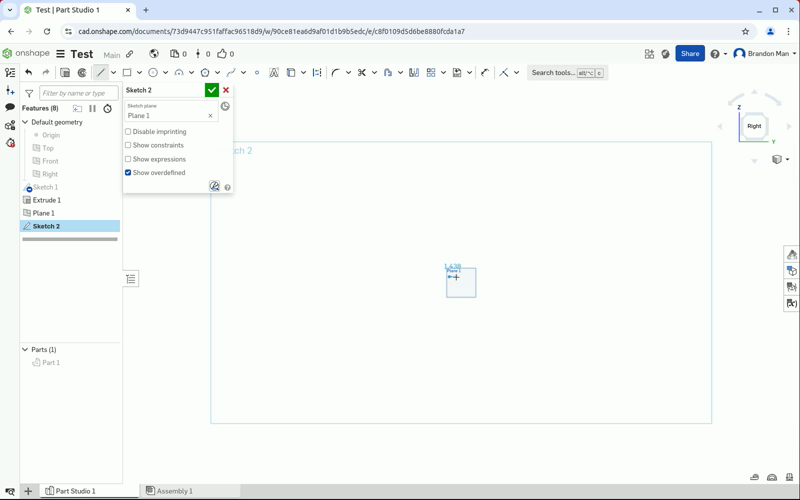
scroll(6)
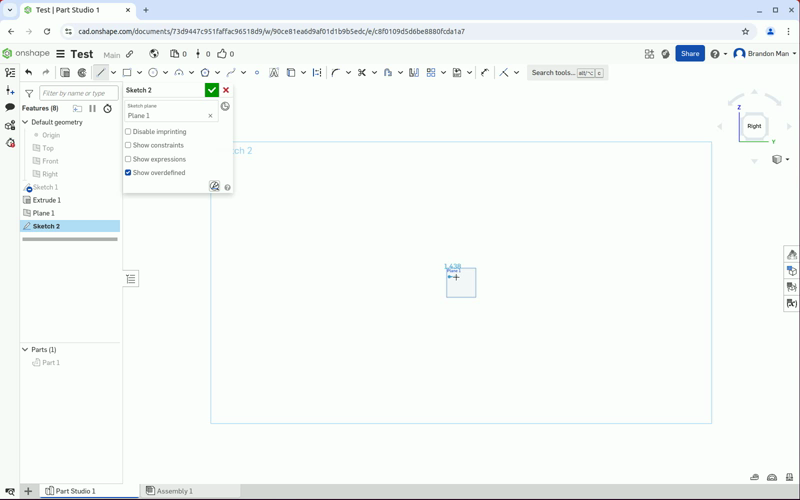
scroll(6)
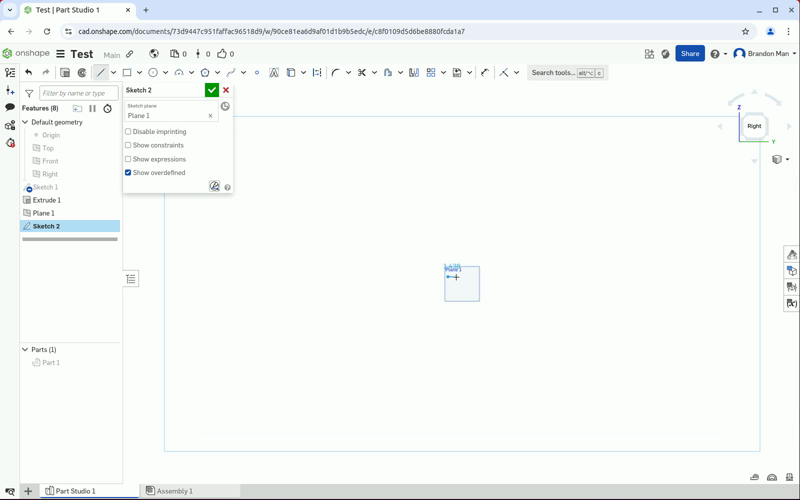
scroll(6)
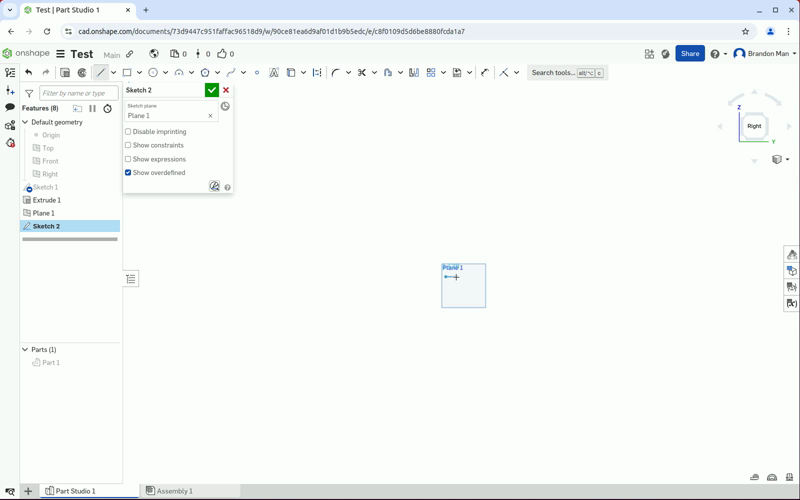
scroll(6)
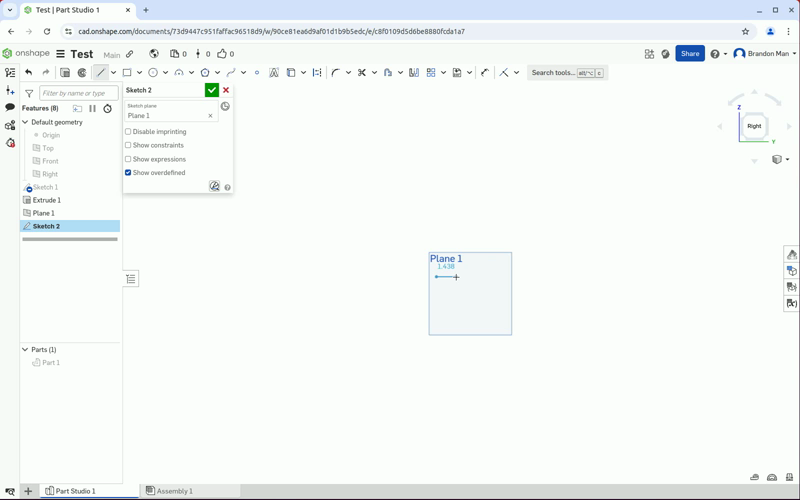
scroll(6)
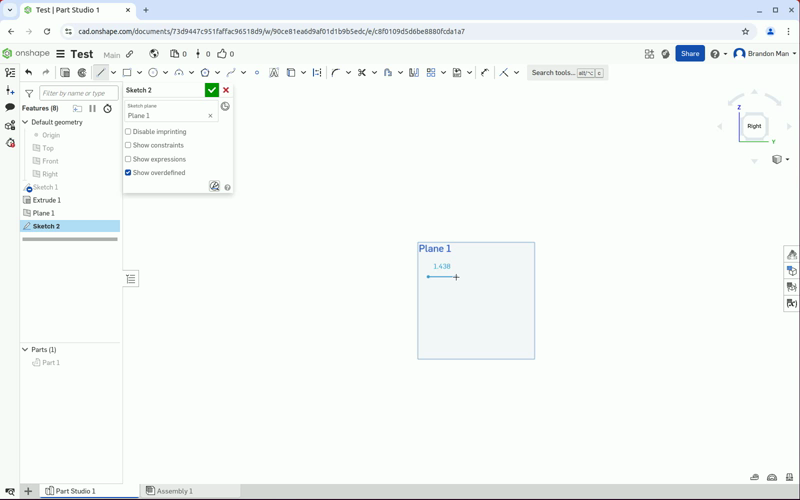
scroll(6)
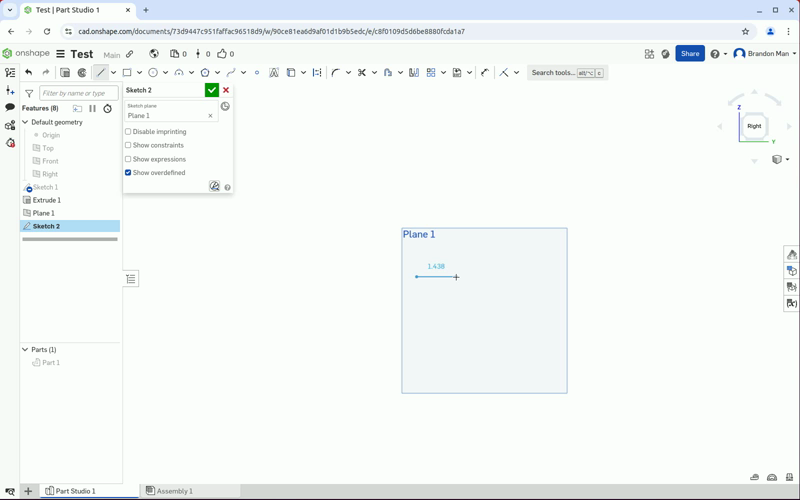
scroll(6)
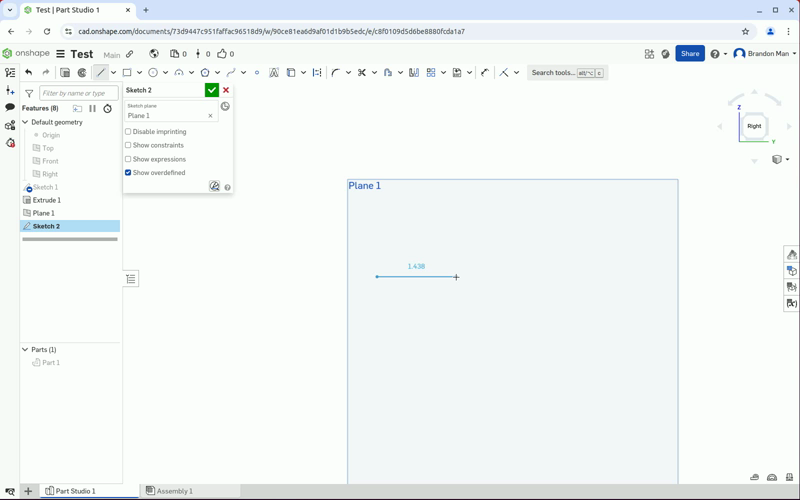
click(456, 276)
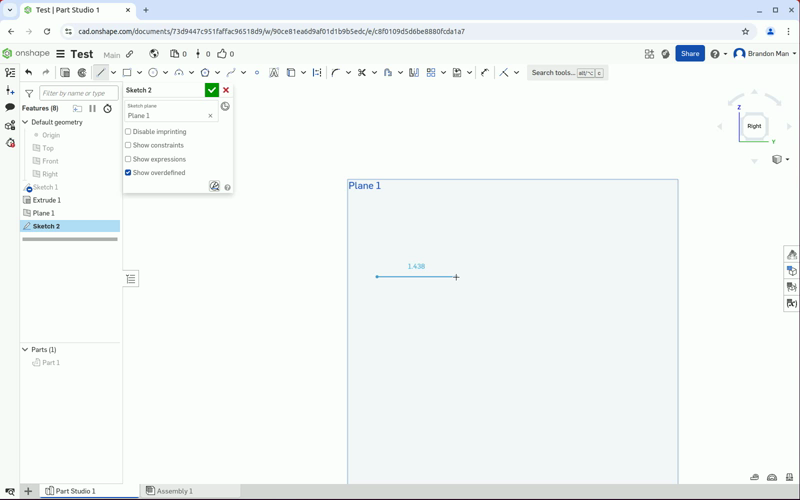
scroll(-6)
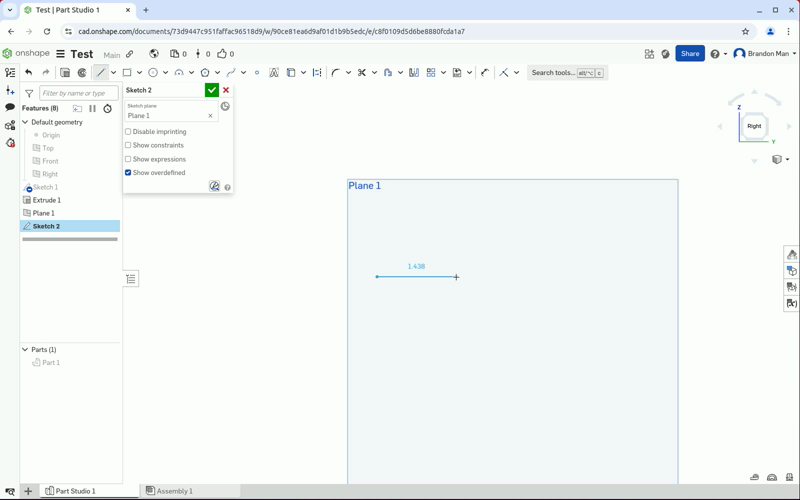
scroll(-6)
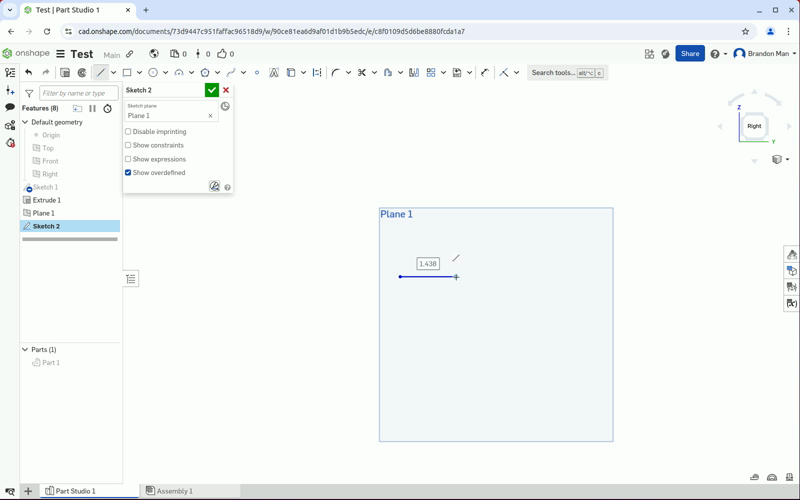
scroll(-6)
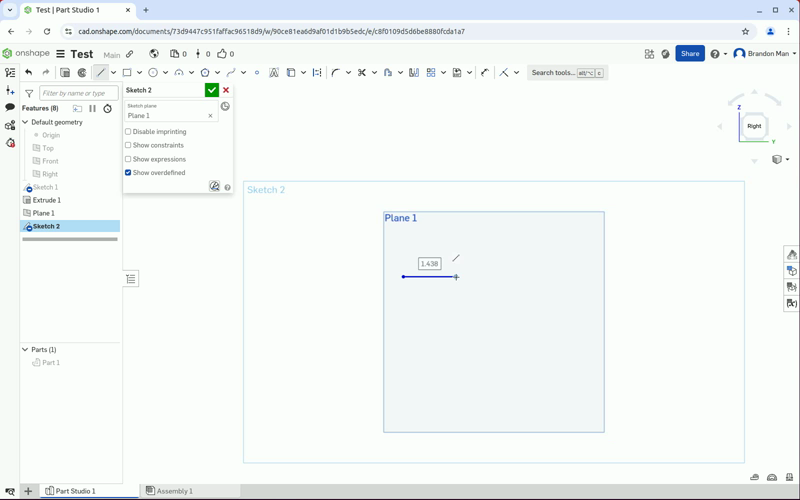
scroll(-6)
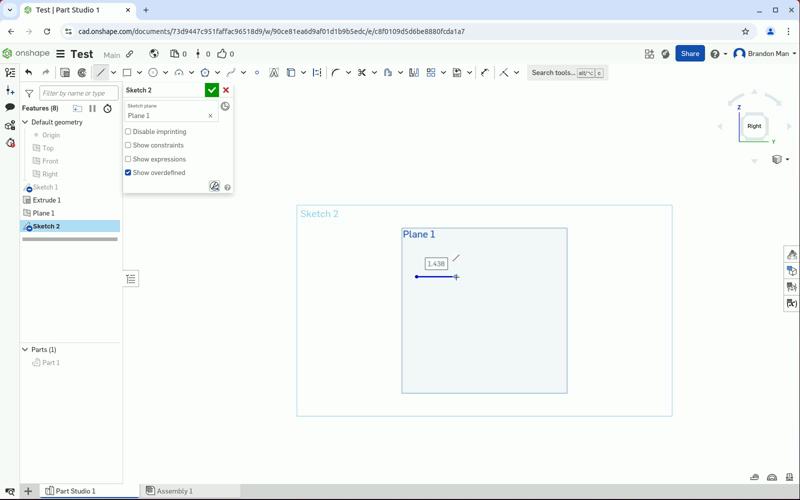
scroll(-6)
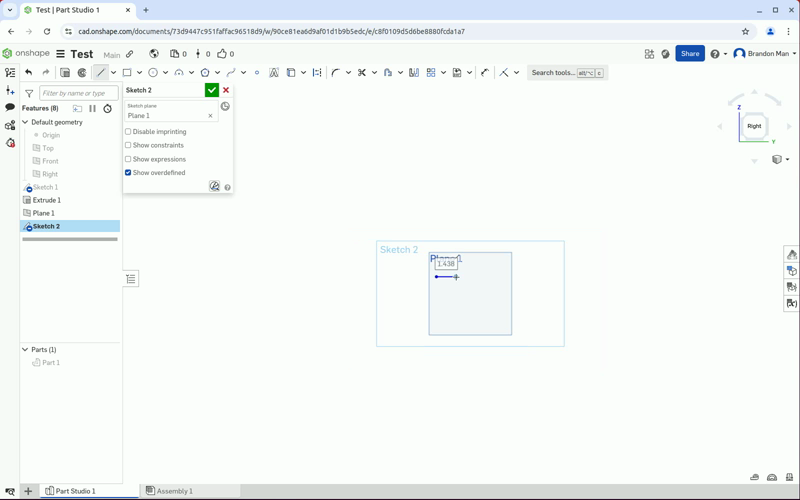
scroll(-6)
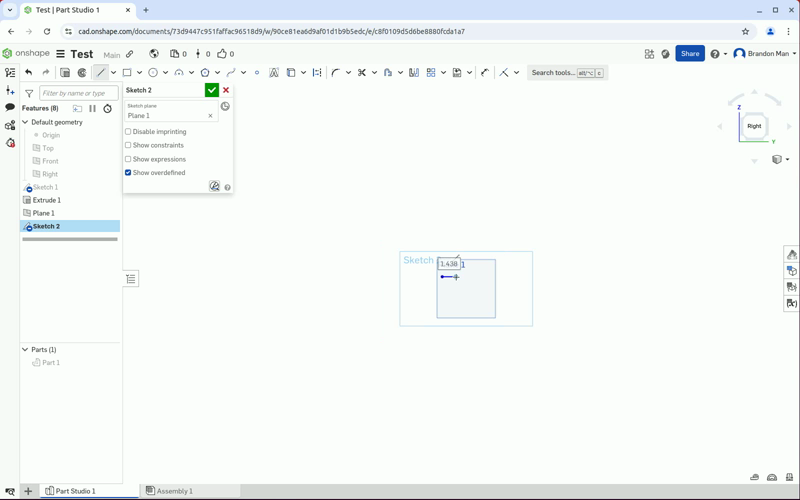
scroll(-6)
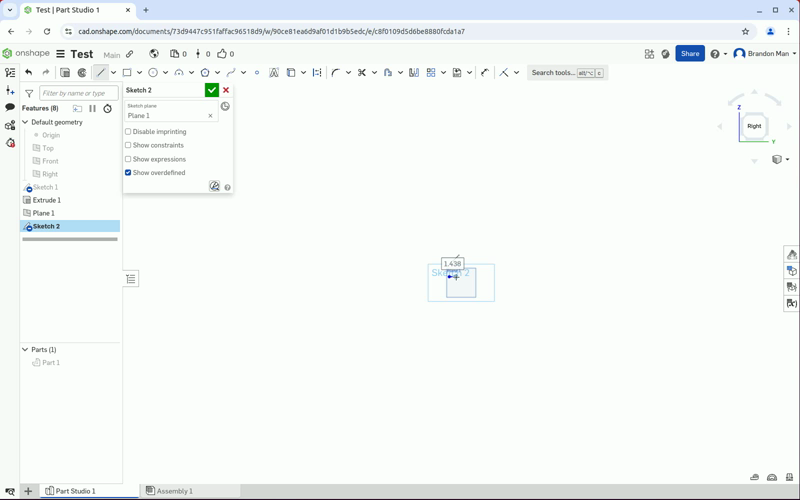
key_up(shift)
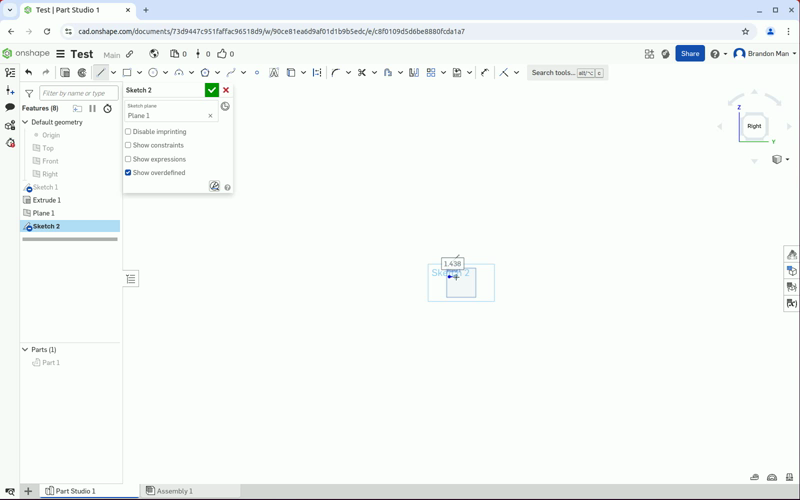
key_down(shift)
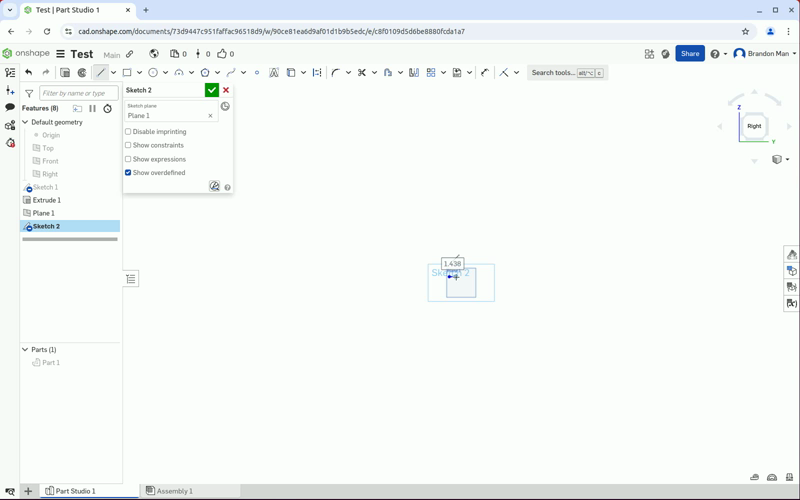
mouse_move(486, 276)
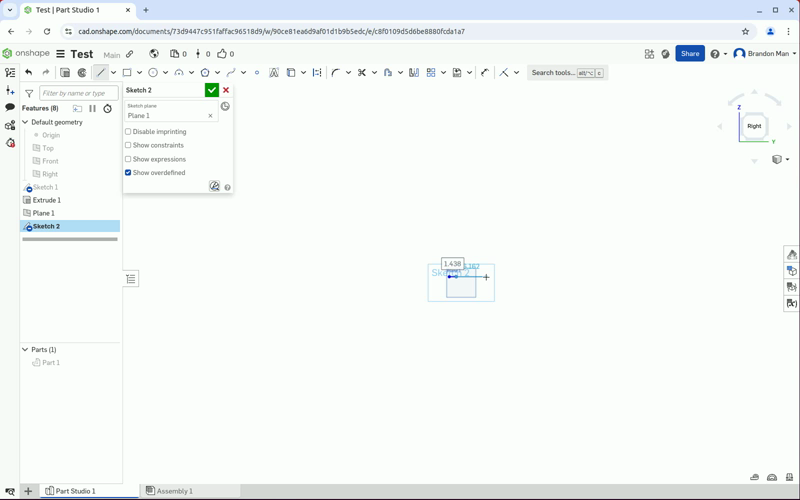
mouse_move(456, 283)
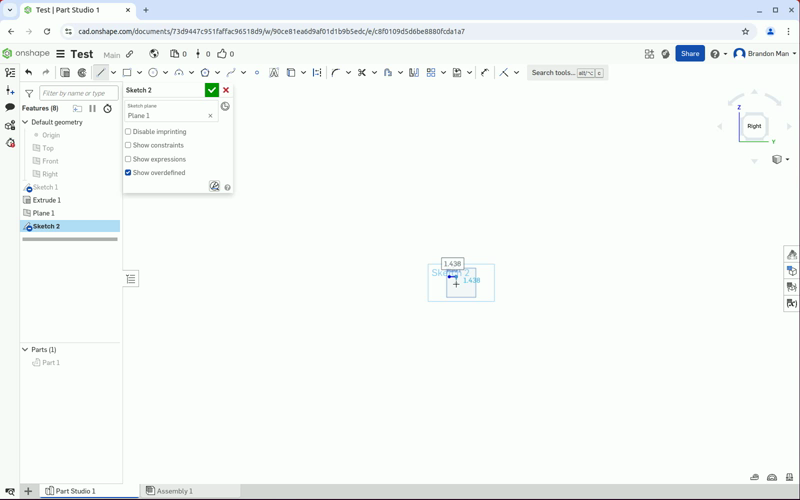
scroll(6)
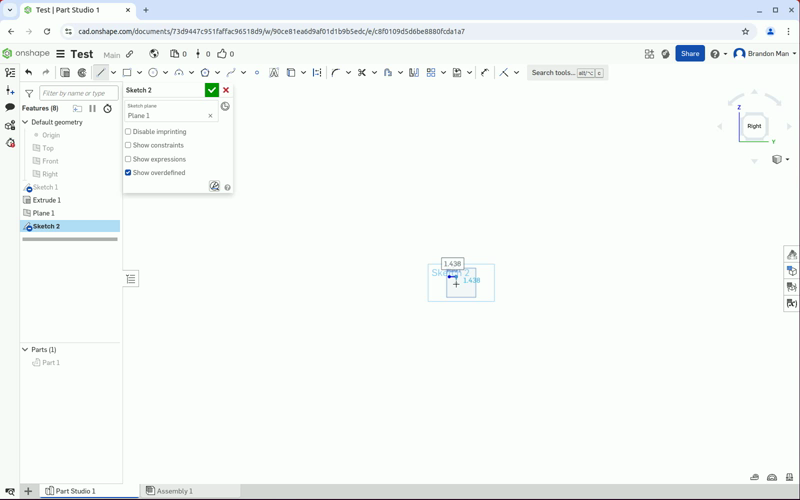
scroll(6)
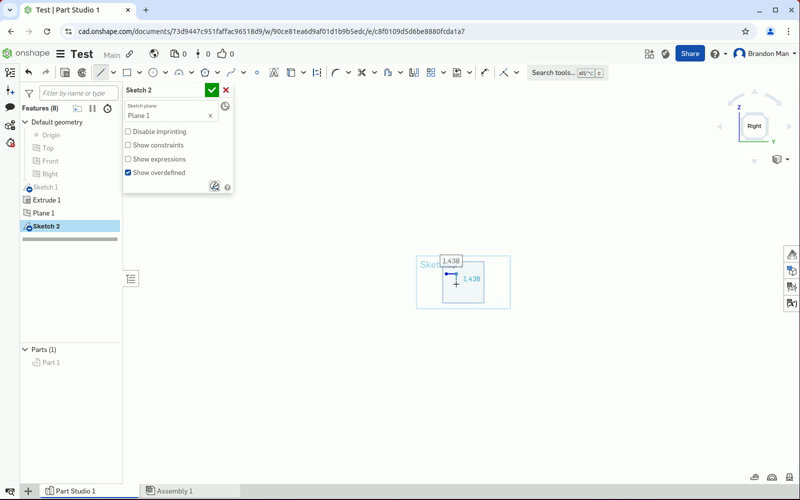
scroll(6)
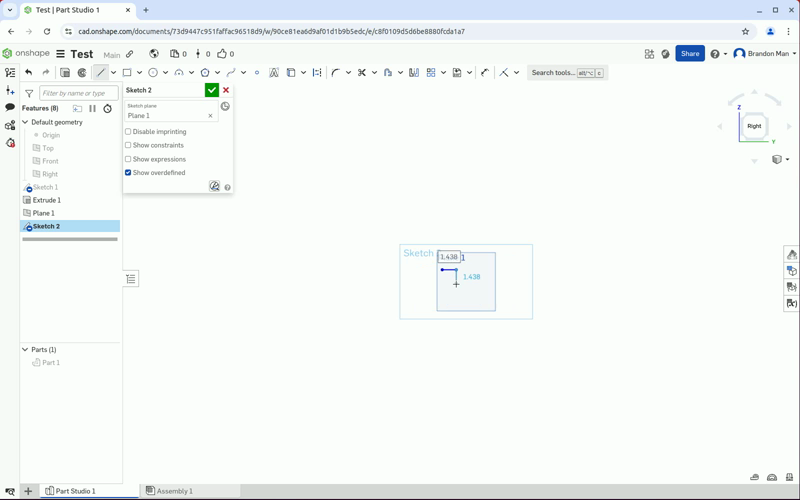
scroll(6)
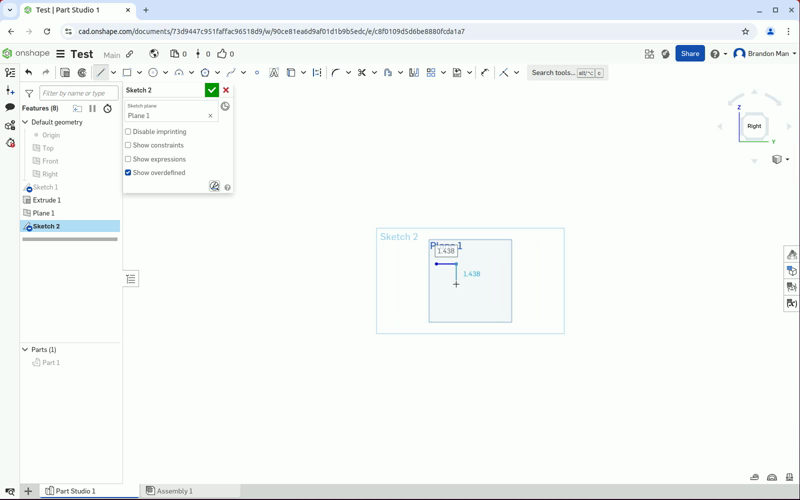
scroll(6)
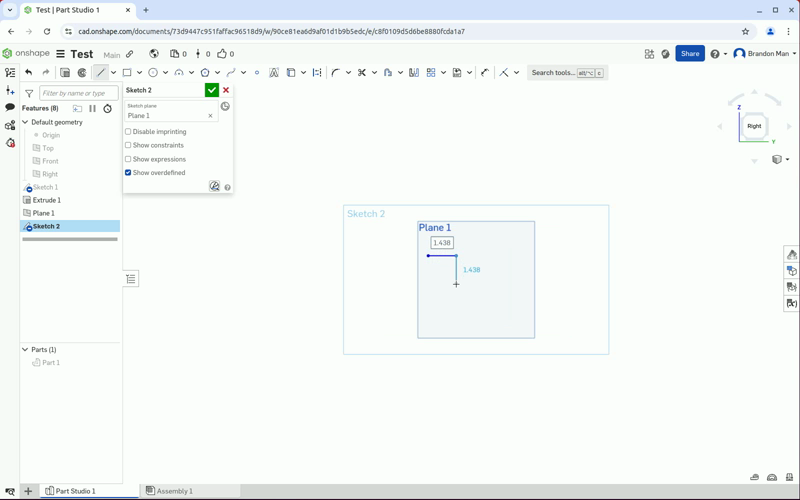
scroll(6)
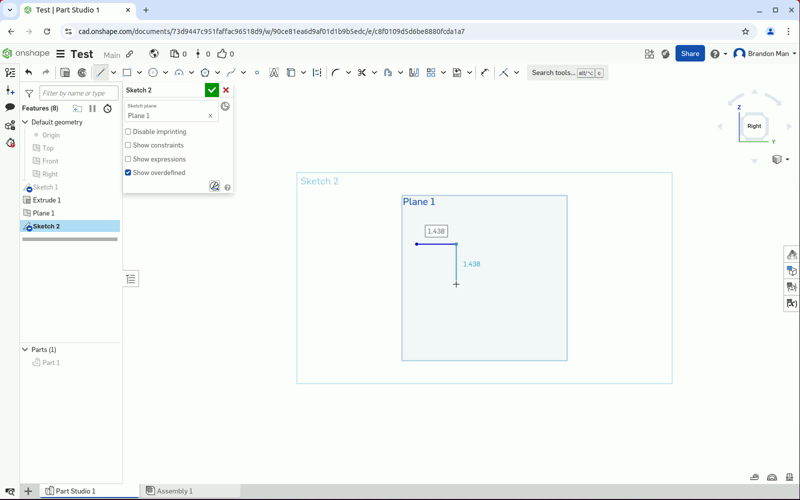
scroll(6)
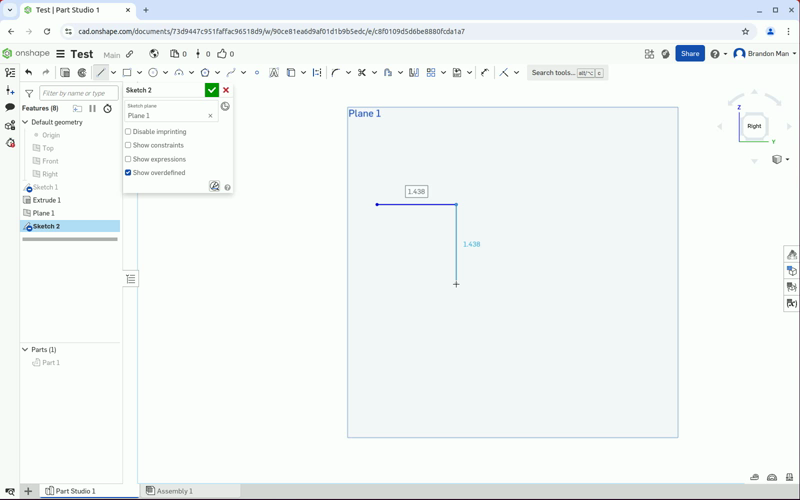
click(456, 283)
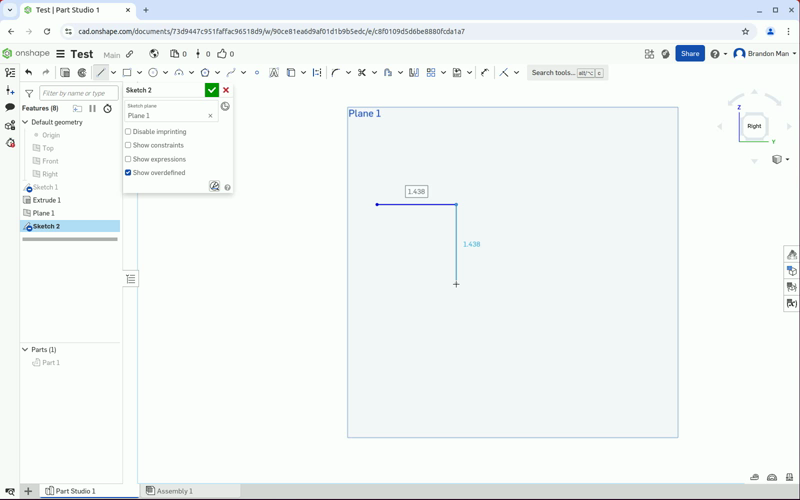
scroll(-6)
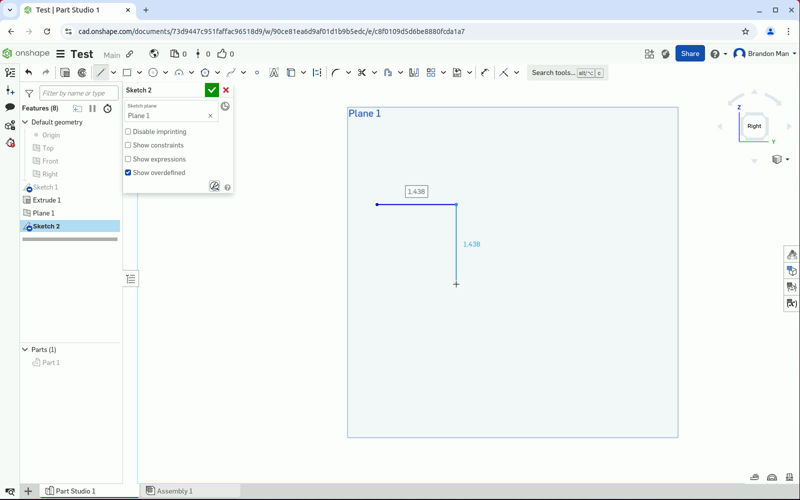
scroll(-6)
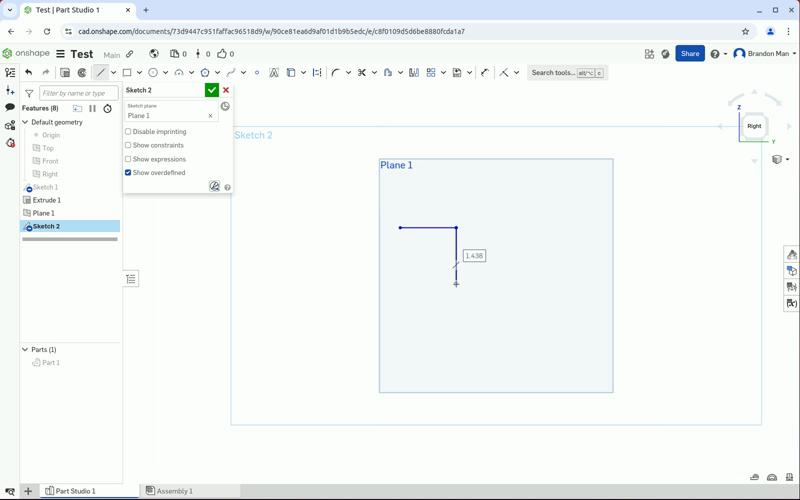
scroll(-6)
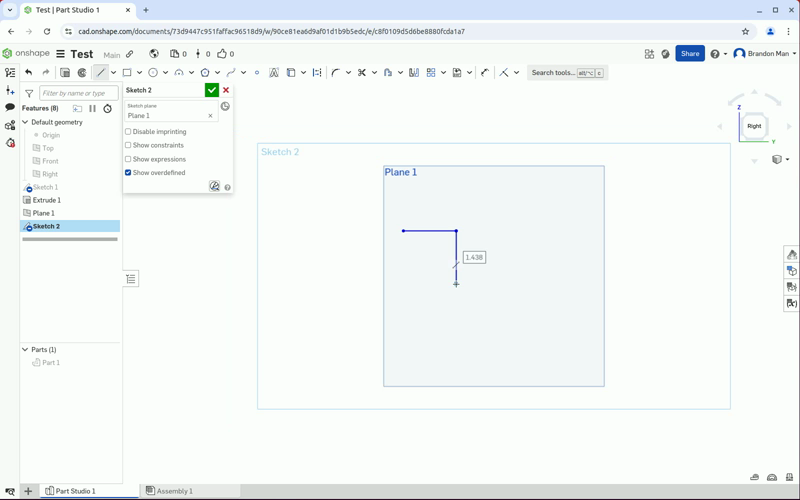
scroll(-6)
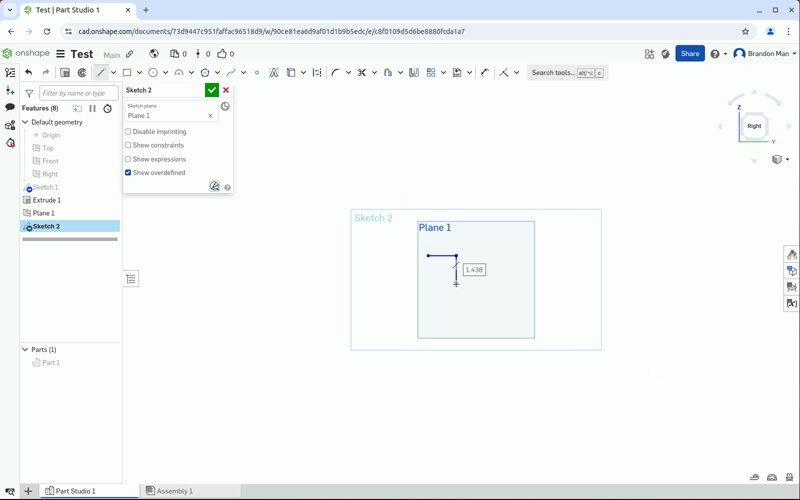
scroll(-6)
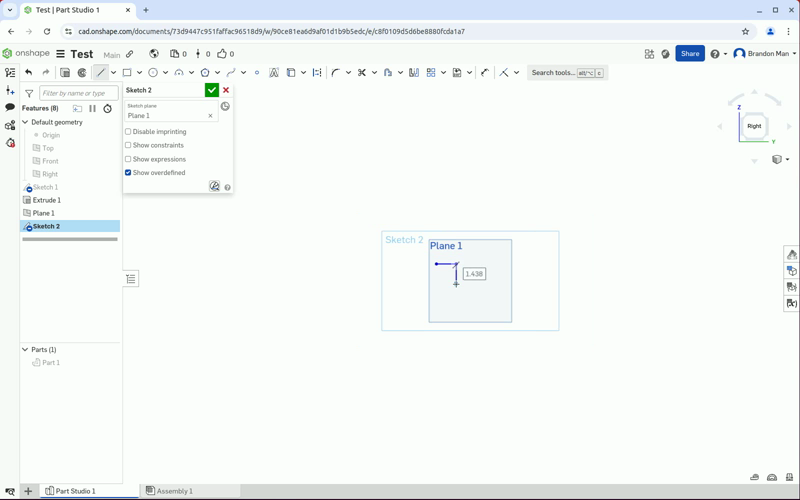
scroll(-6)
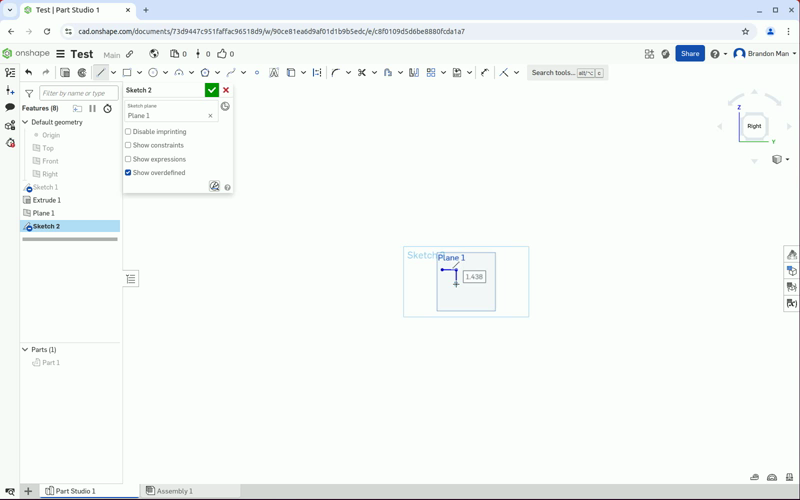
scroll(-6)
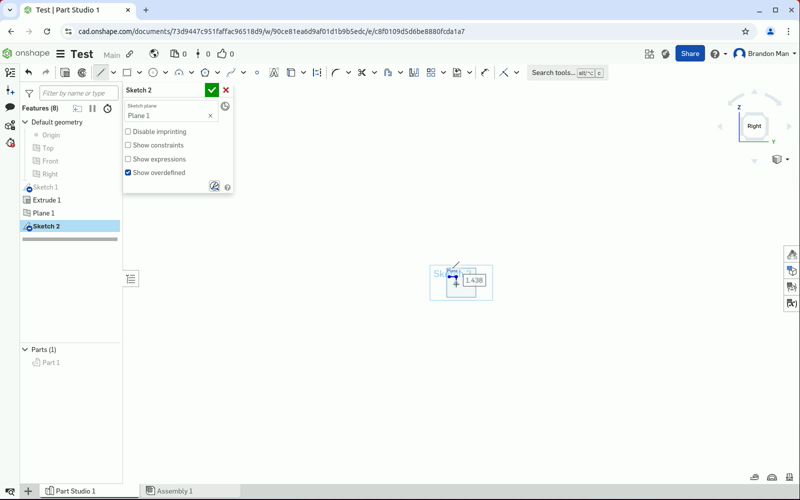
key_up(shift)
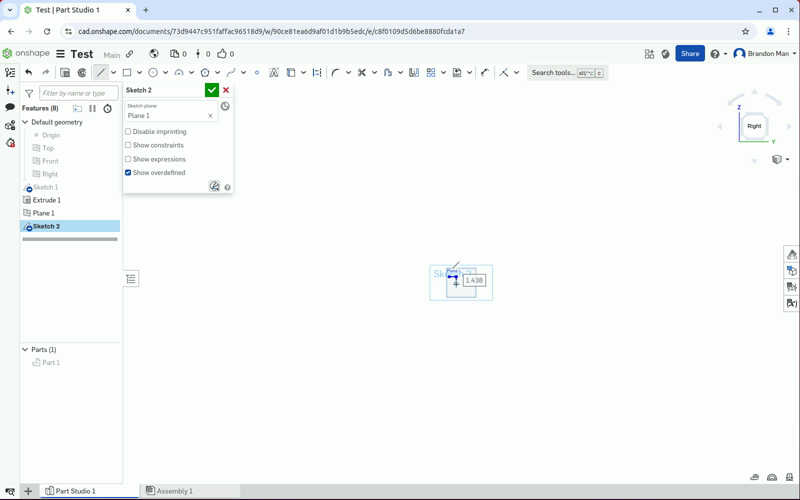
key_down(shift)
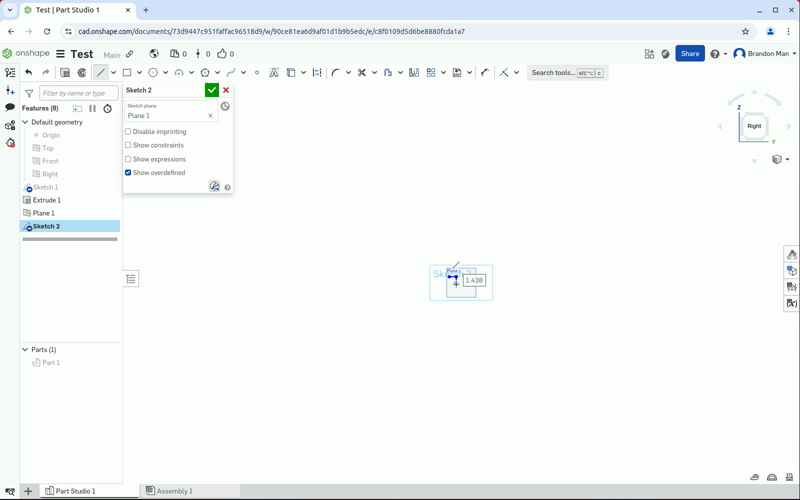
mouse_move(486, 283)
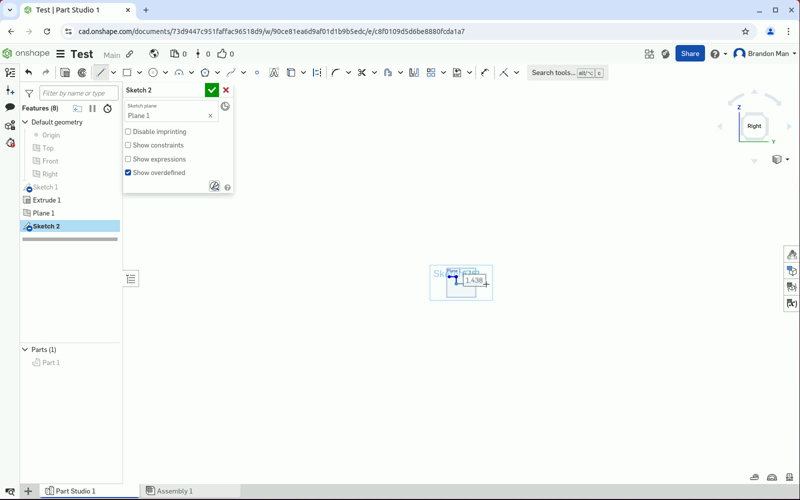
mouse_move(465, 283)
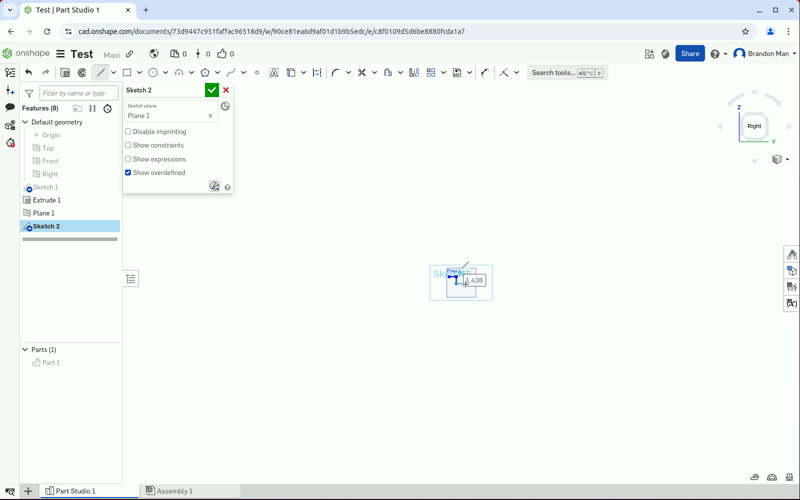
click(465, 283)
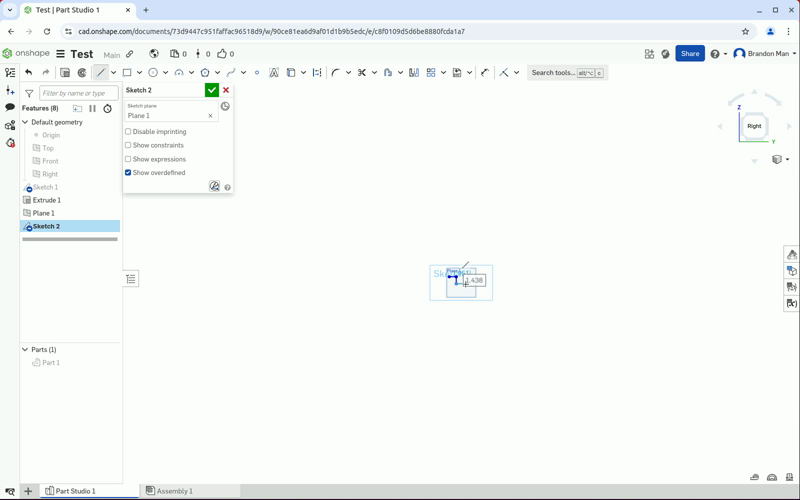
key_up(shift)
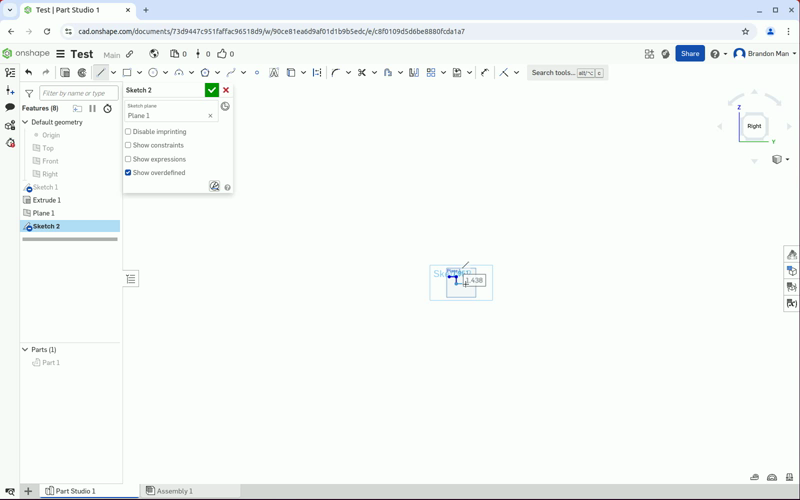
key_down(shift)
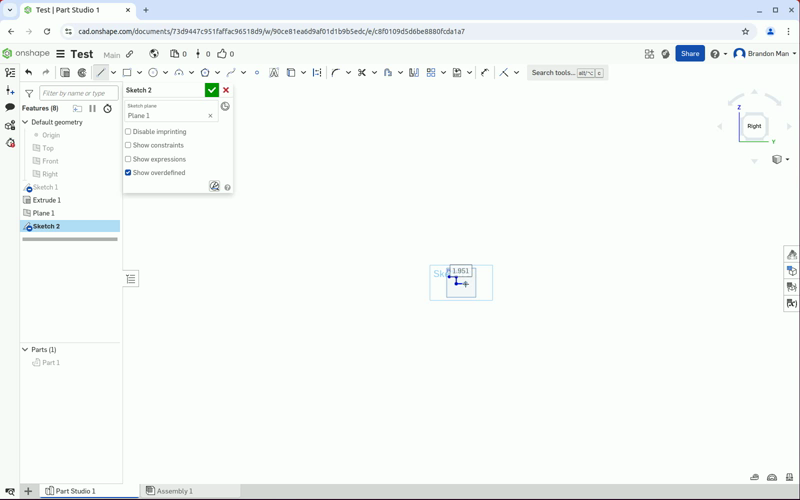
mouse_move(495, 283)
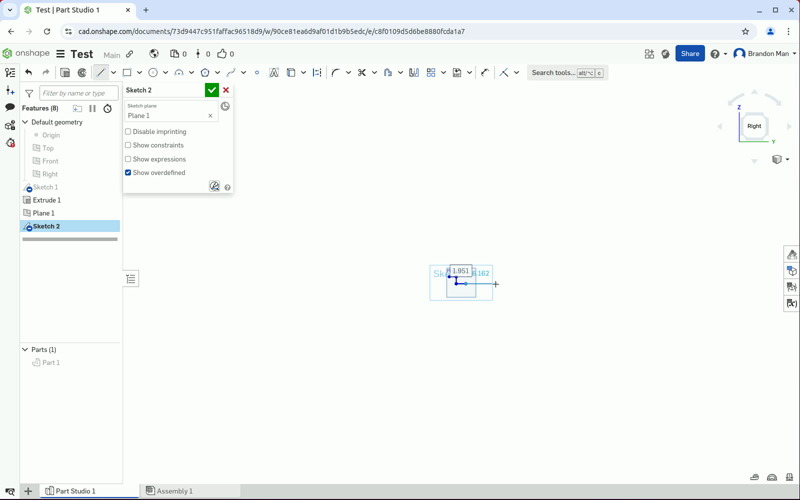
mouse_move(465, 276)
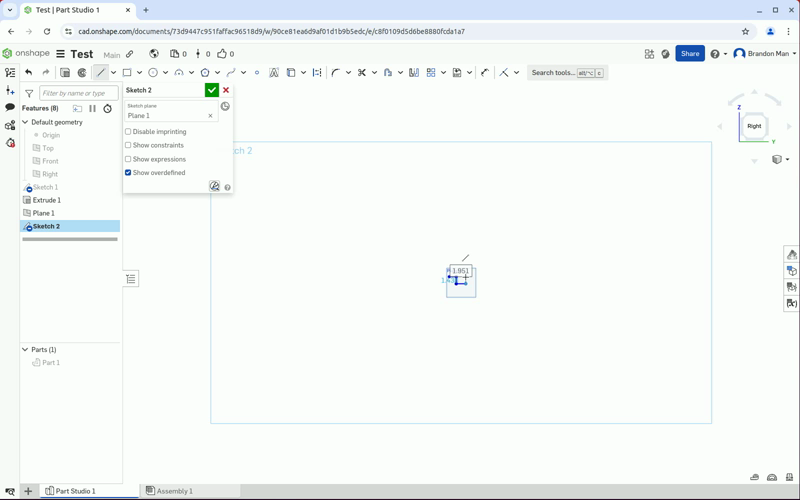
scroll(6)
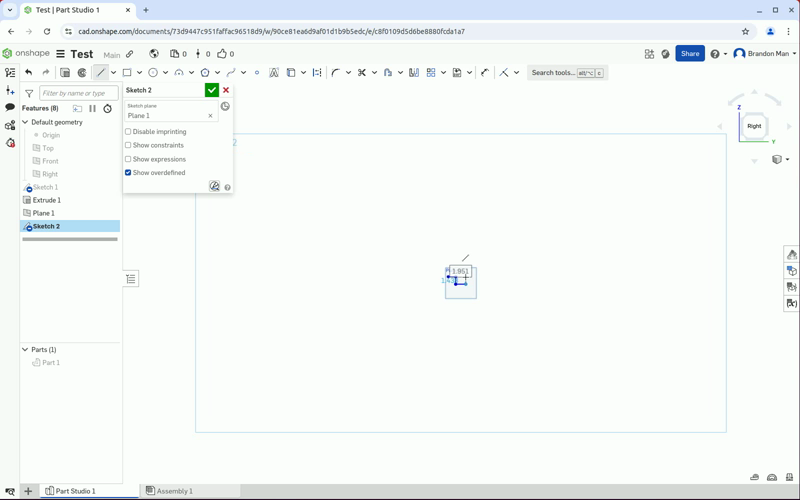
scroll(6)
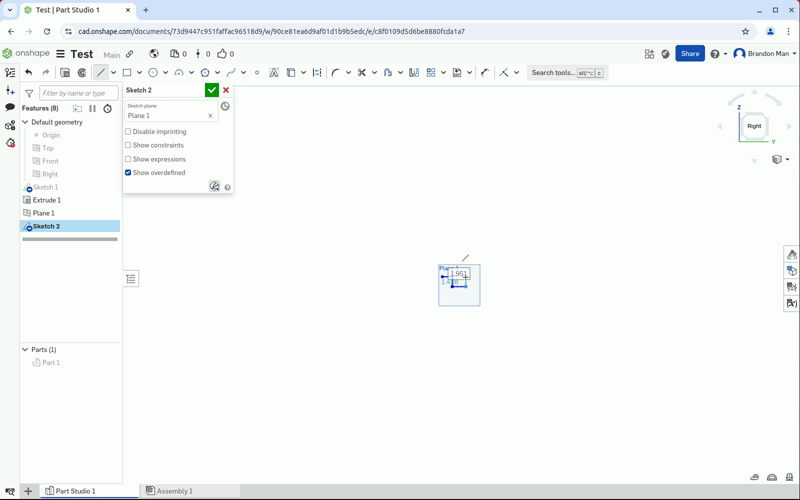
scroll(6)
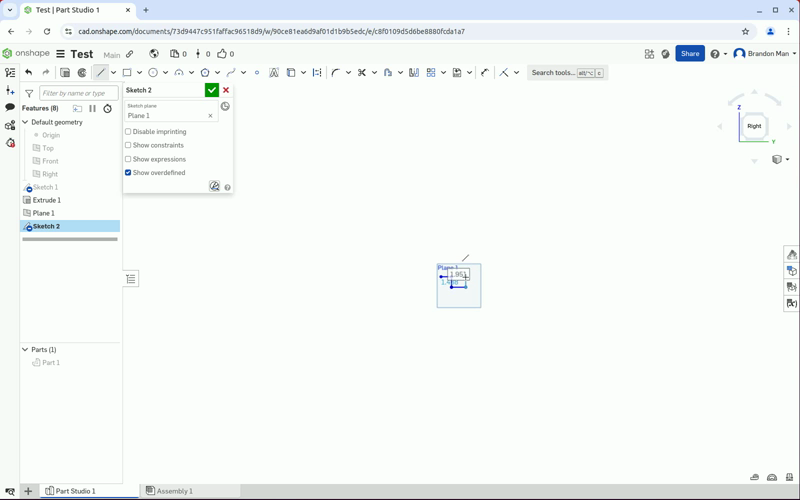
scroll(6)
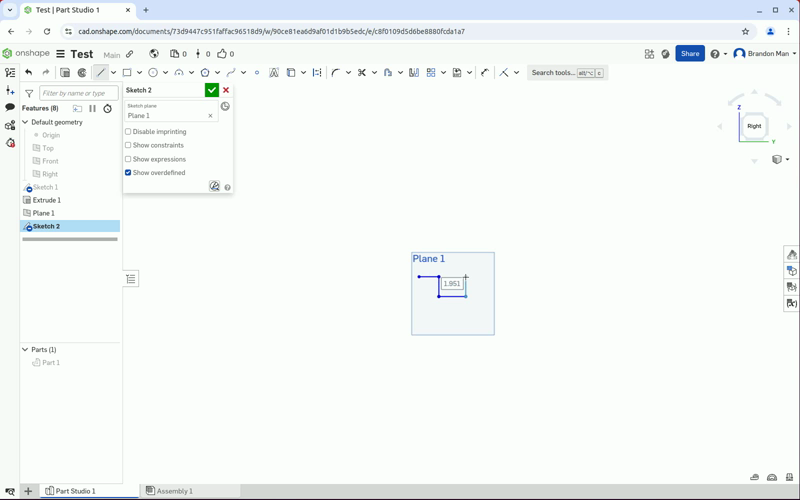
scroll(6)
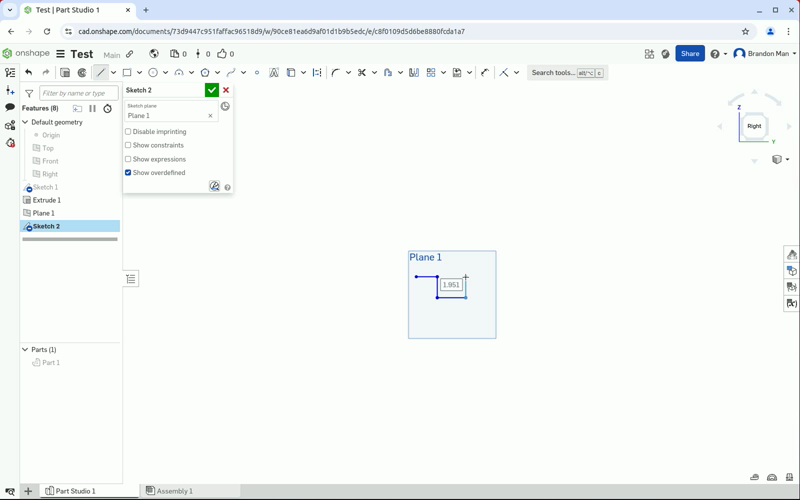
scroll(6)
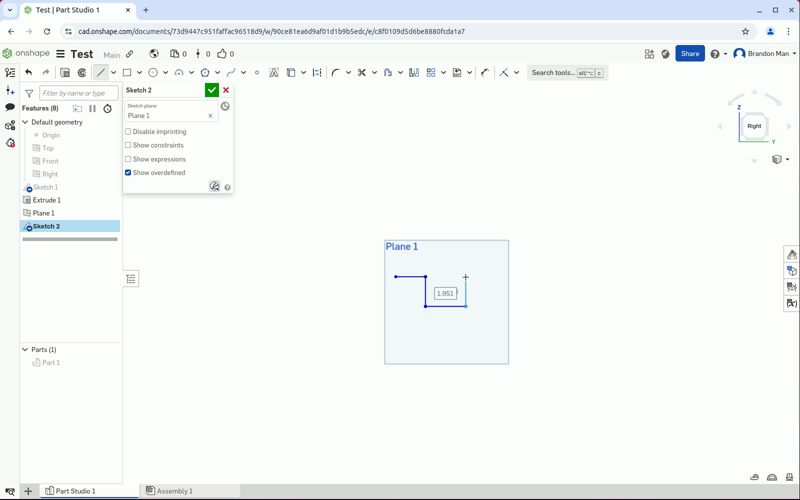
scroll(6)
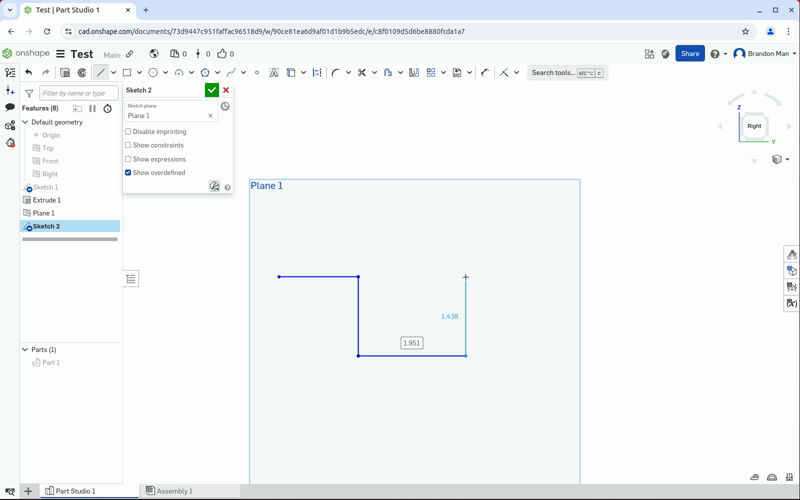
click(465, 276)
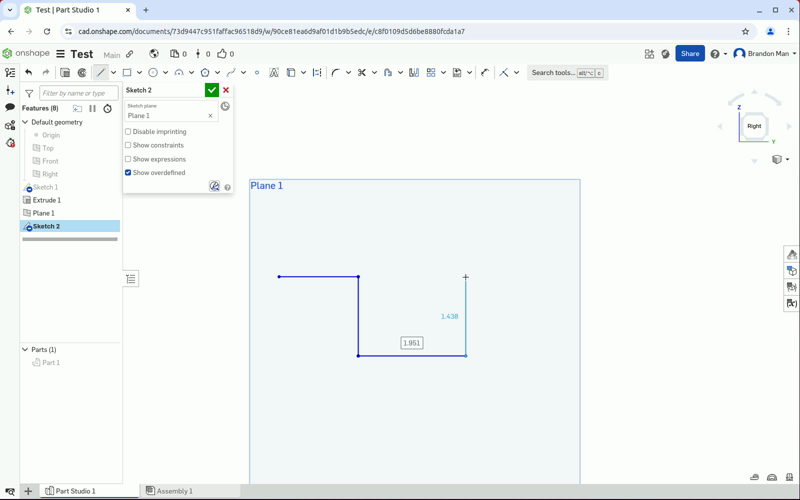
scroll(-6)
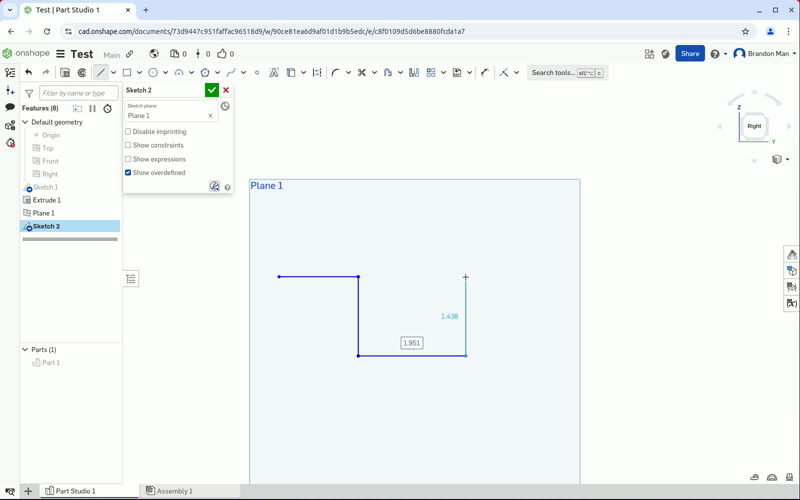
scroll(-6)
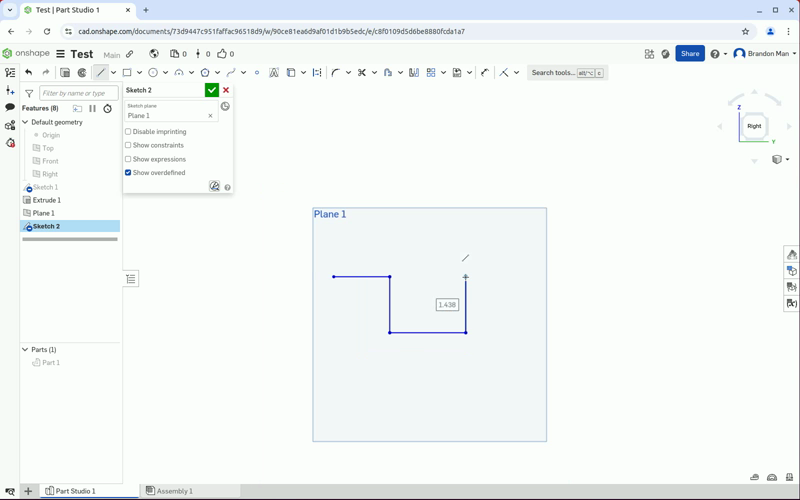
scroll(-6)
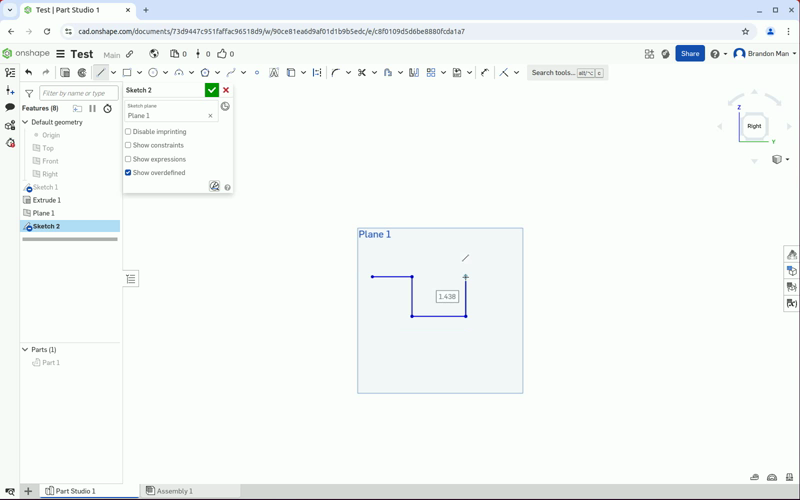
scroll(-6)
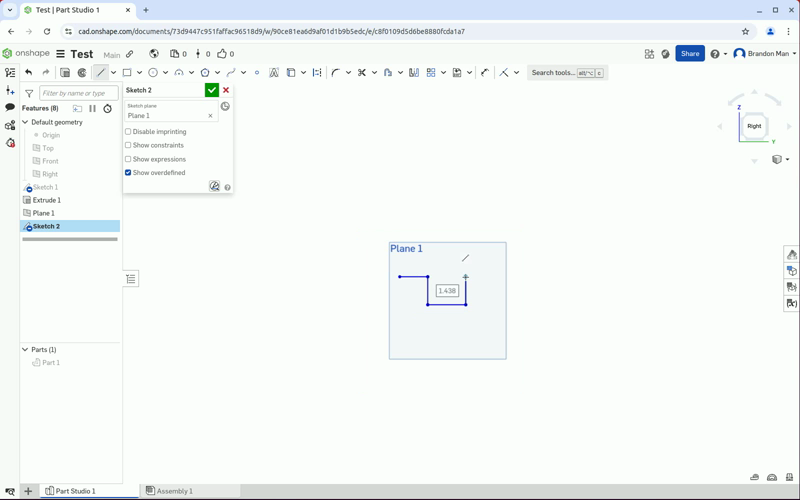
scroll(-6)
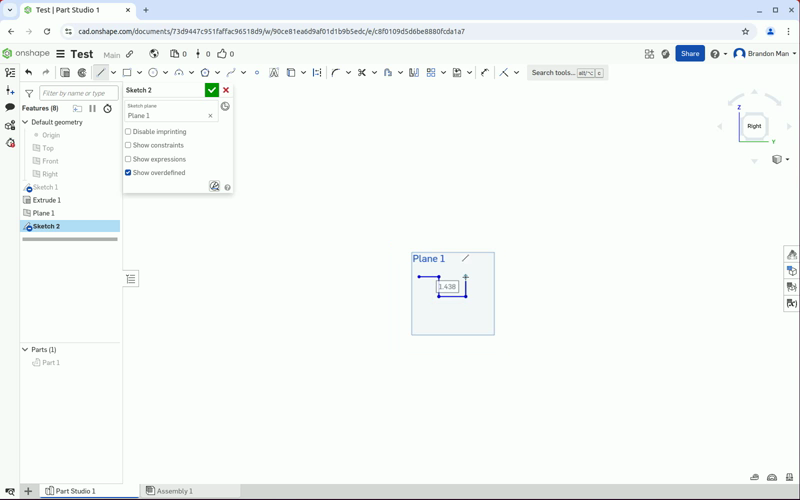
scroll(-6)
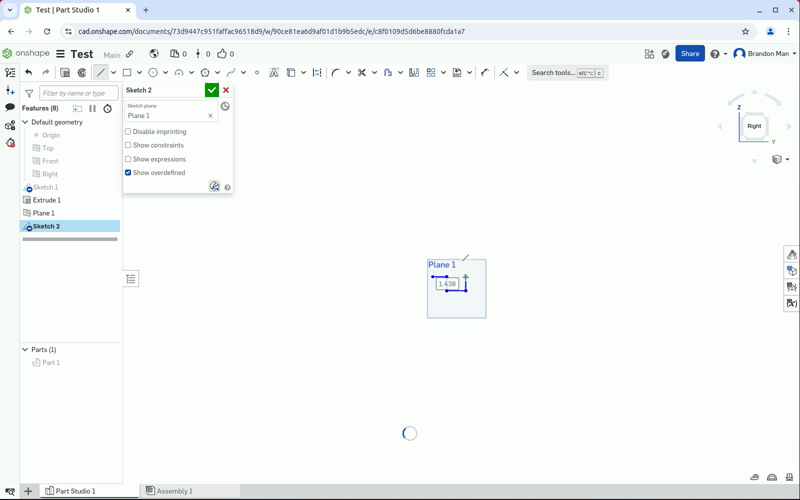
scroll(-6)
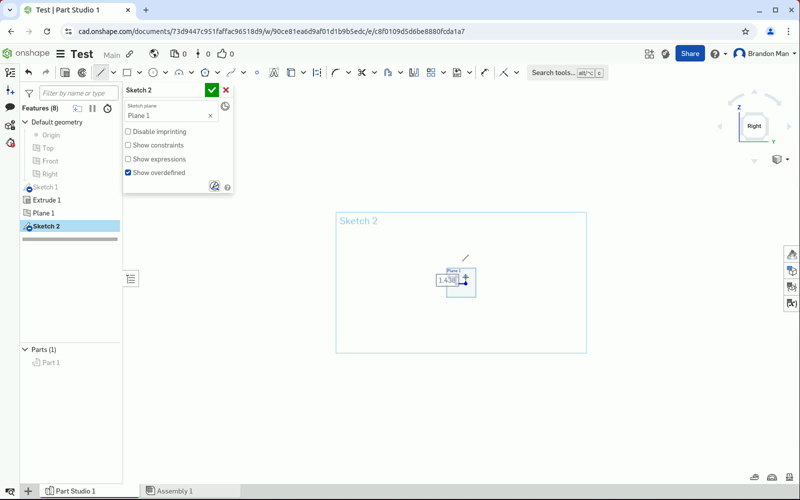
key_up(shift)
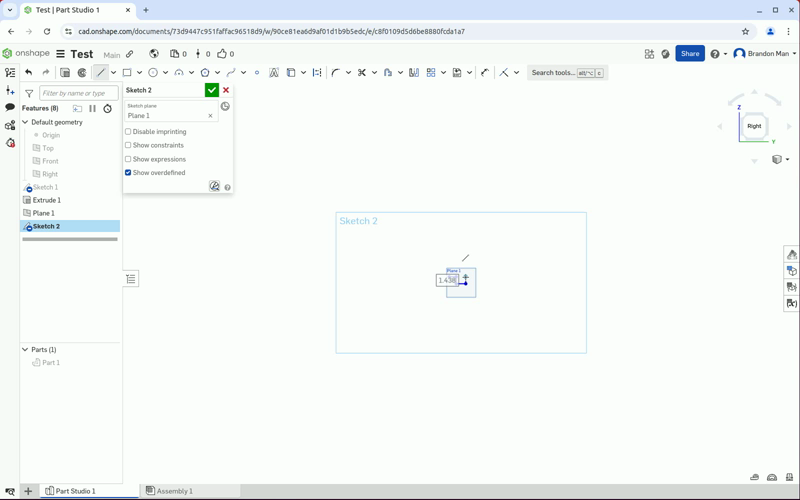
key_down(shift)
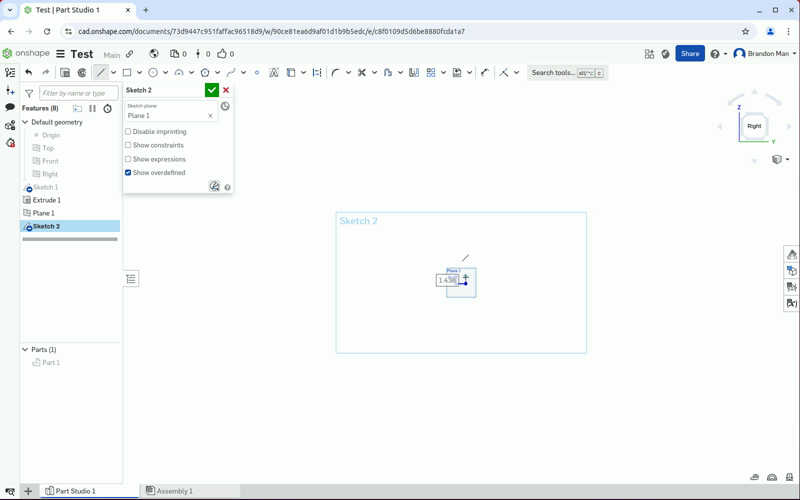
mouse_move(495, 276)
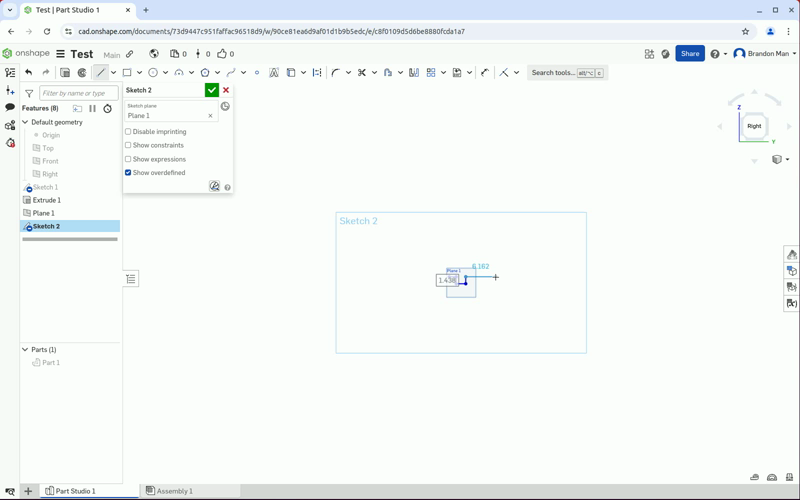
mouse_move(473, 276)
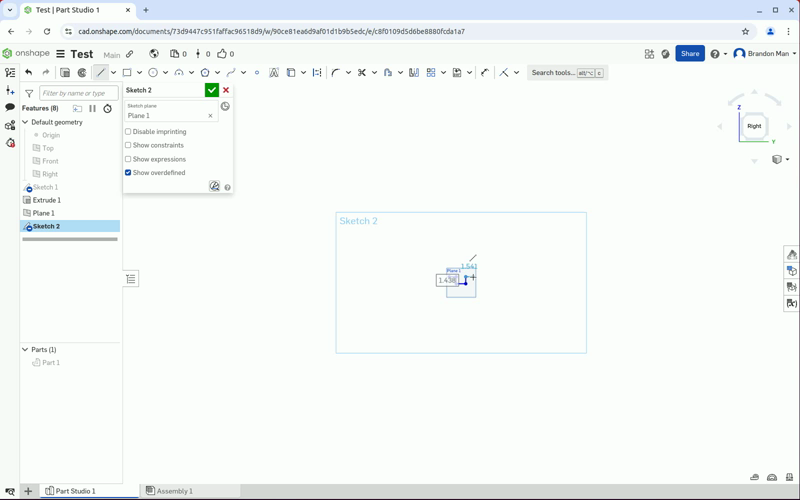
click(473, 276)
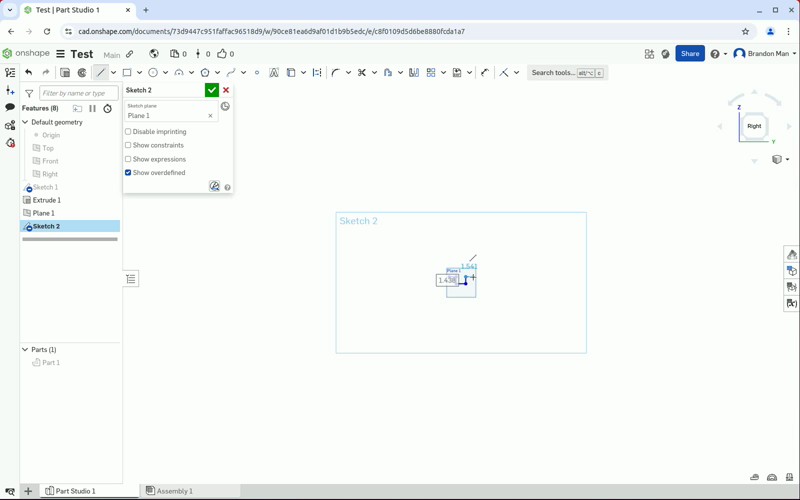
key_up(shift)
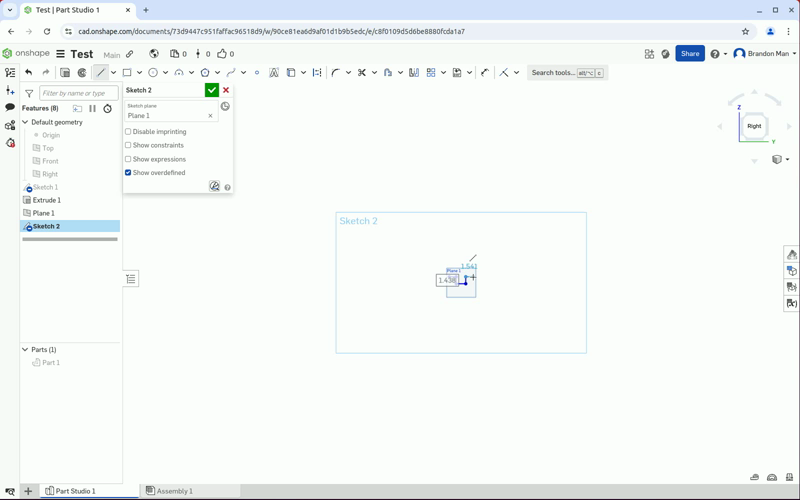
key_down(shift)
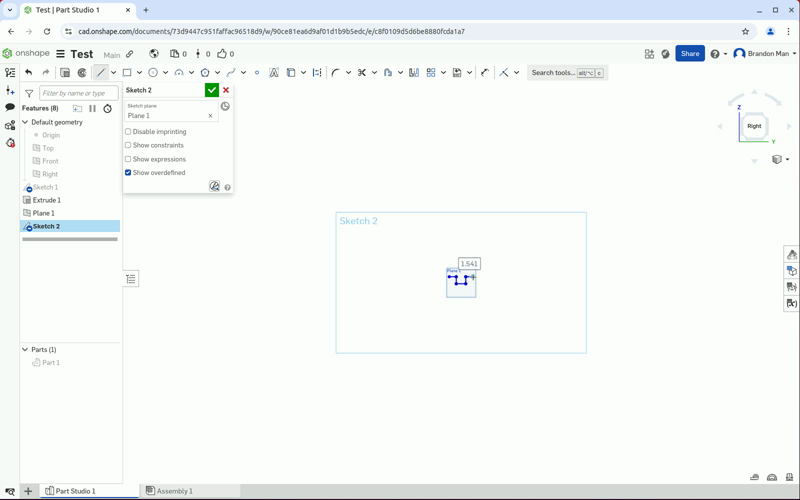
mouse_move(503, 276)
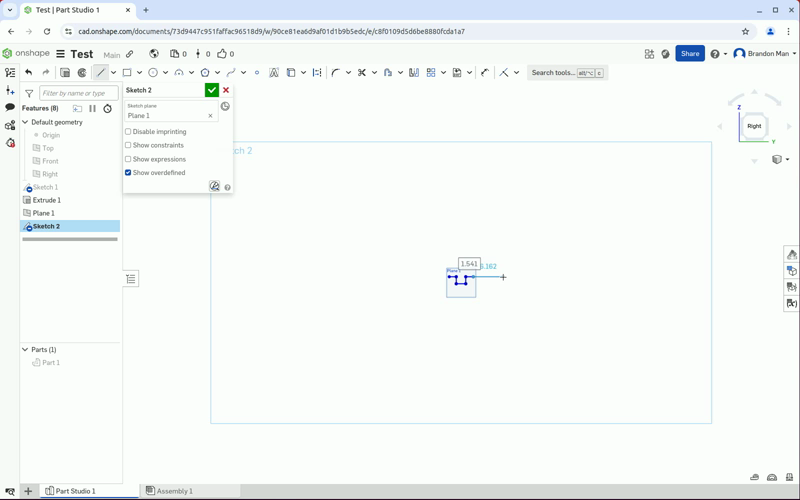
mouse_move(473, 272)
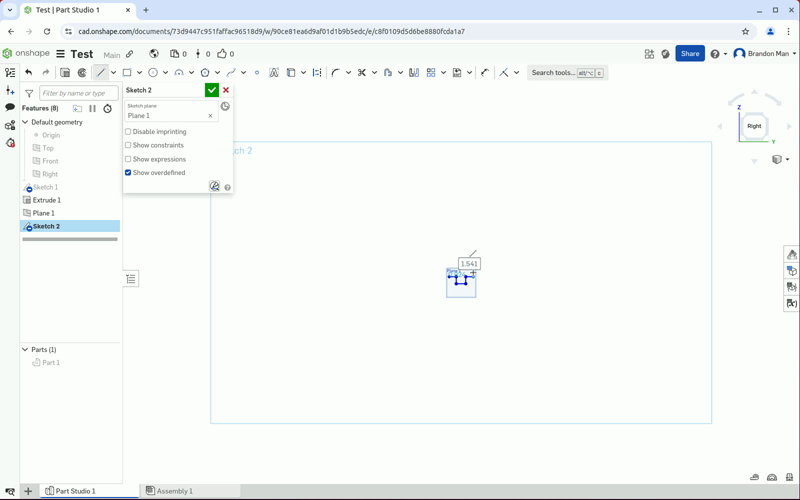
scroll(6)
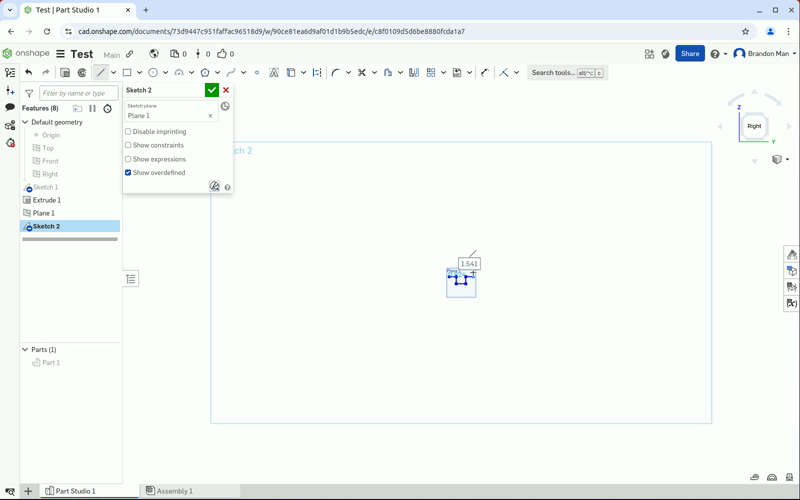
scroll(6)
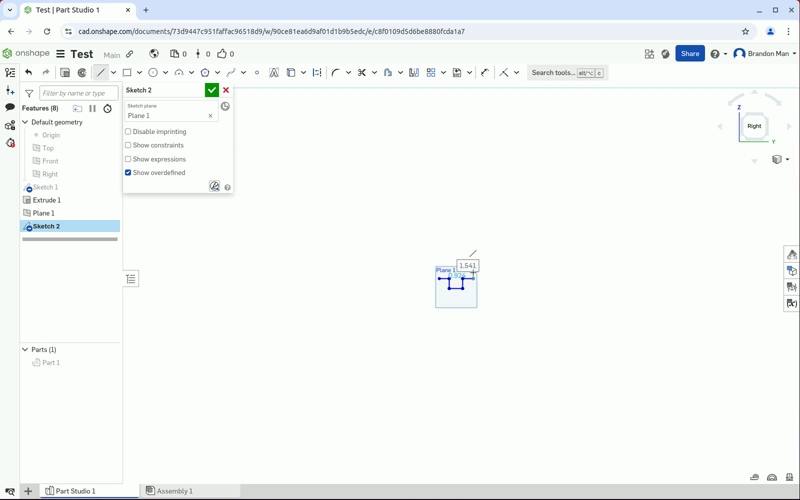
scroll(6)
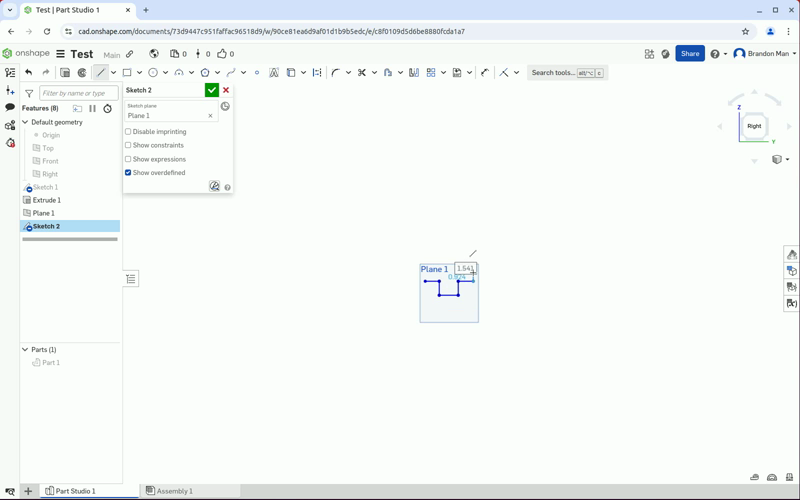
scroll(6)
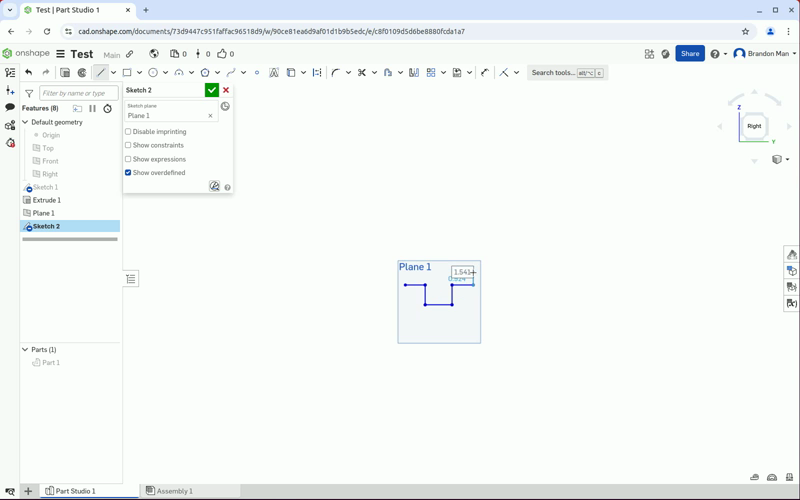
scroll(6)
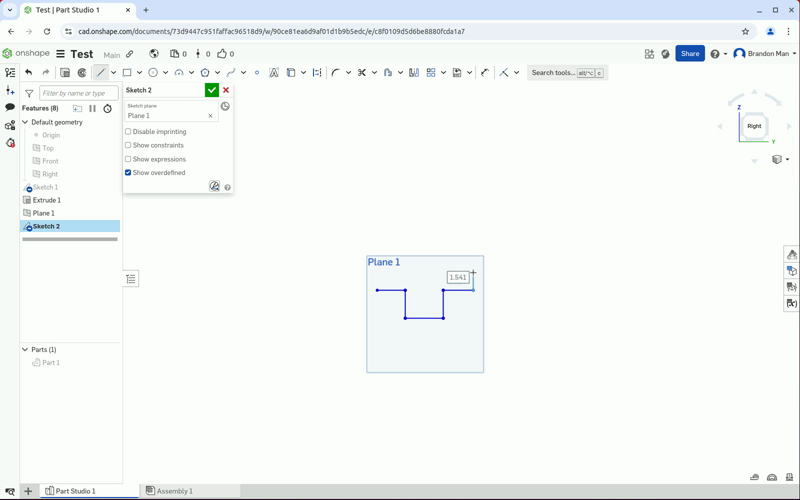
scroll(6)
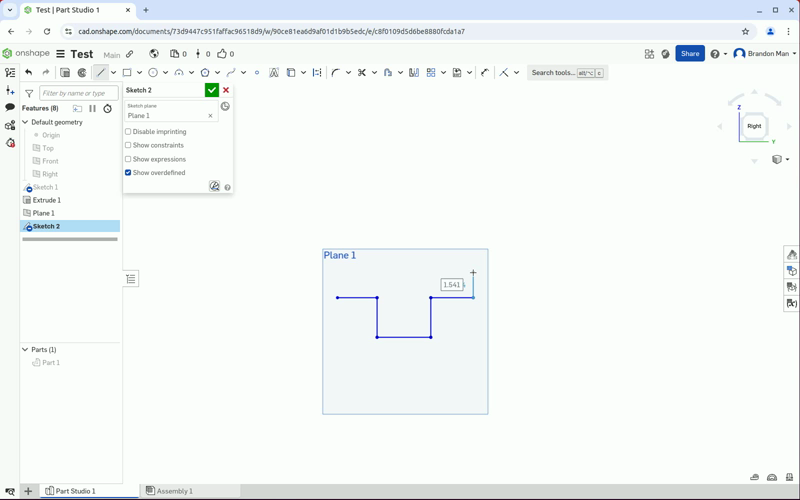
scroll(6)
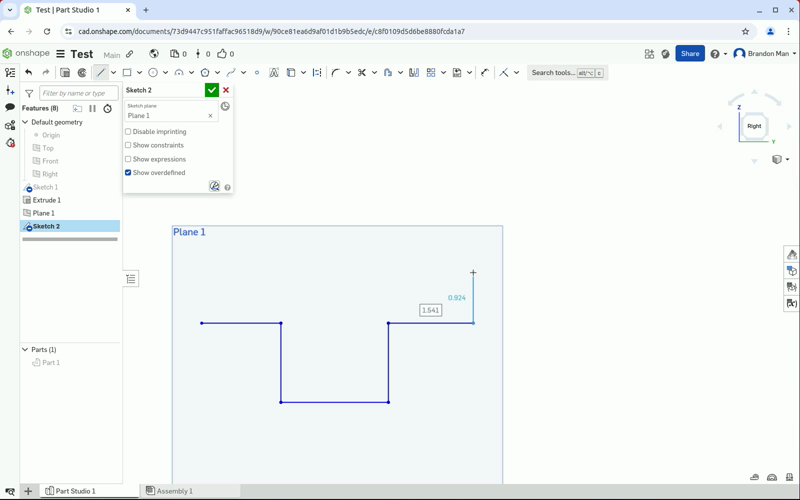
click(473, 272)
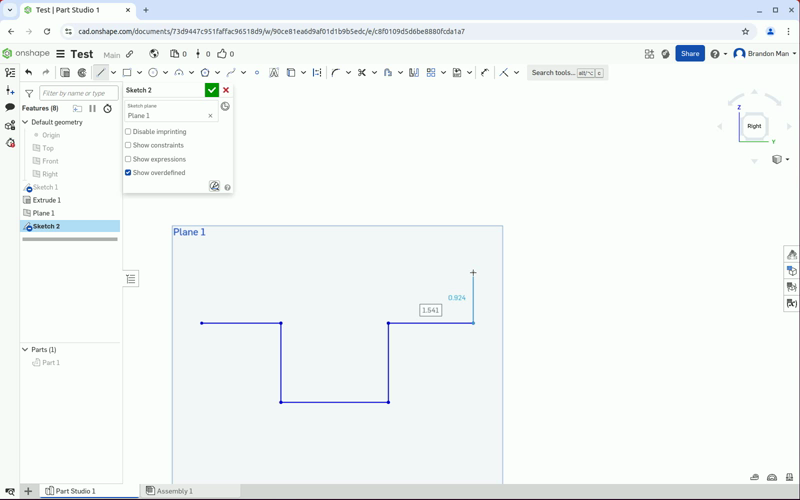
scroll(-6)
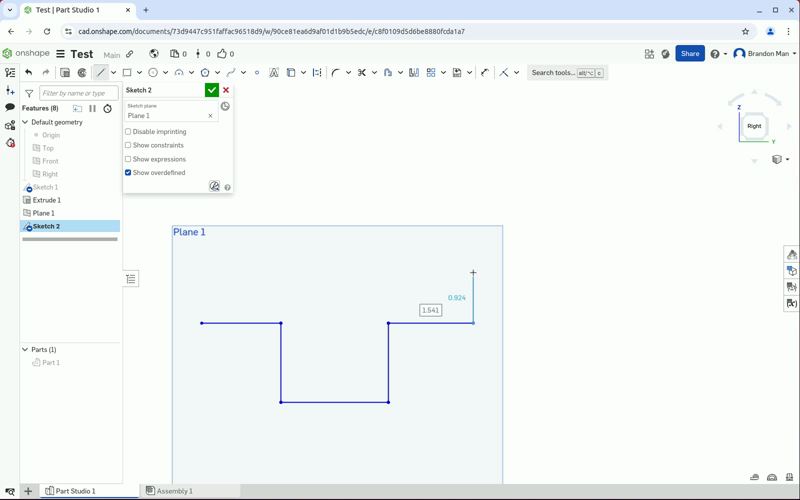
scroll(-6)
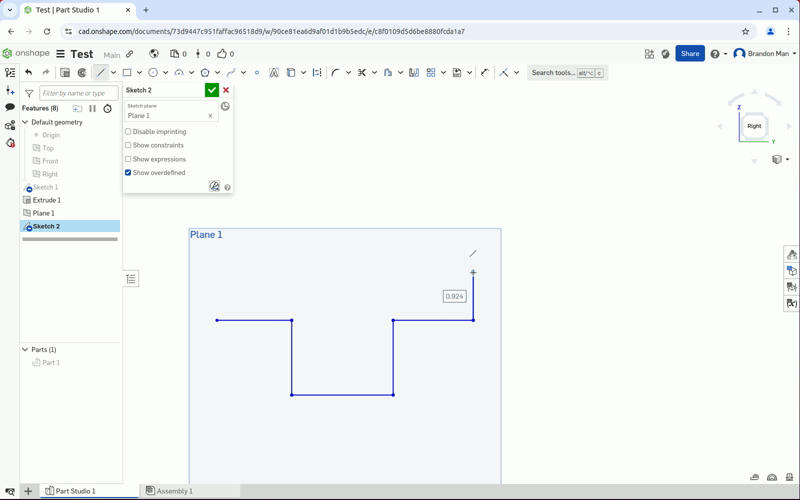
scroll(-6)
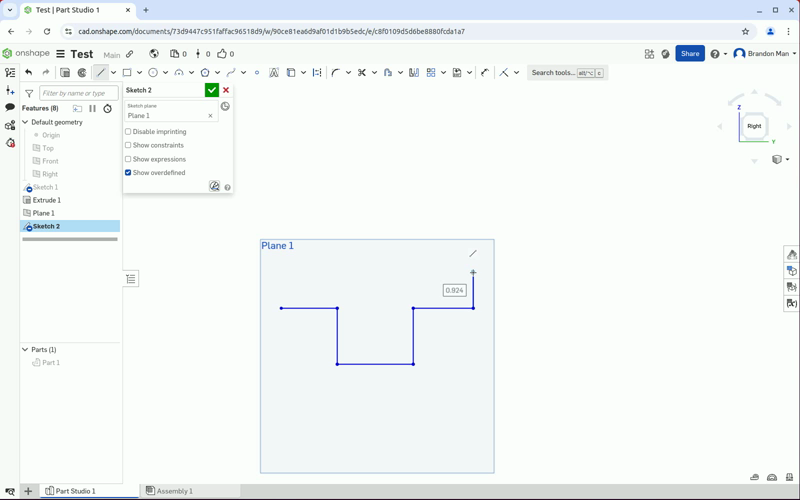
scroll(-6)
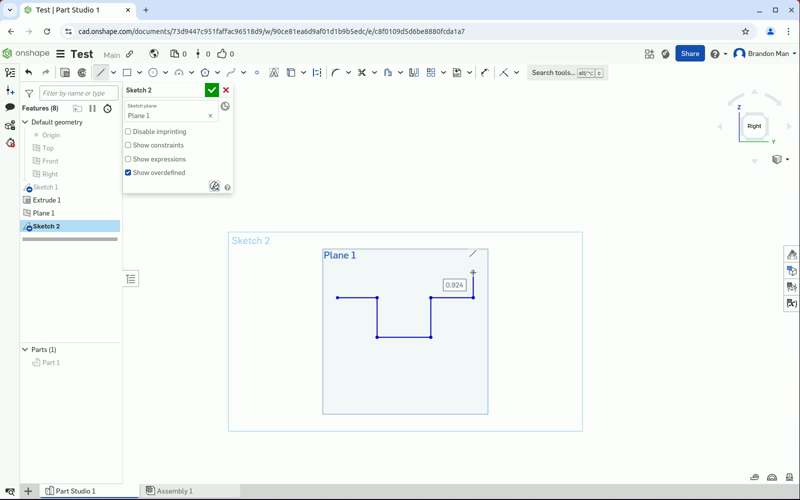
scroll(-6)
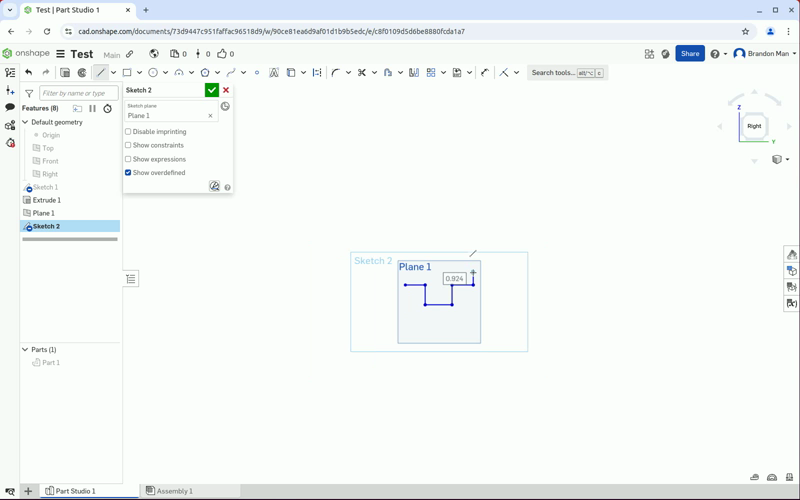
scroll(-6)
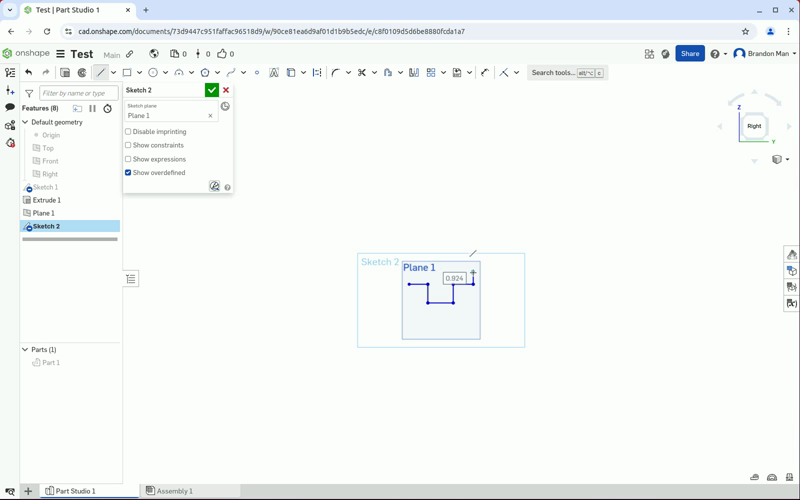
scroll(-6)
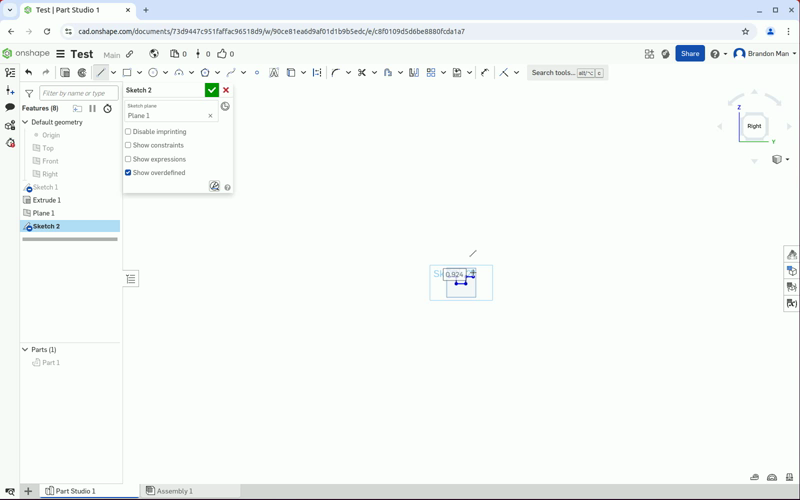
key_up(shift)
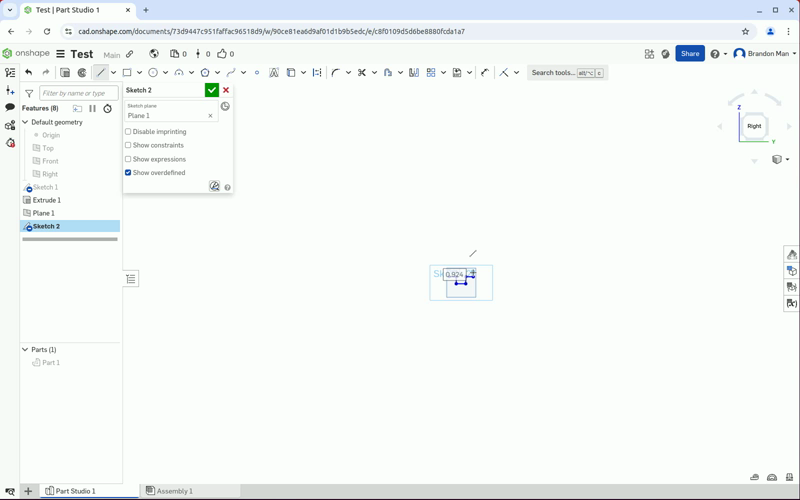
key_down(shift)
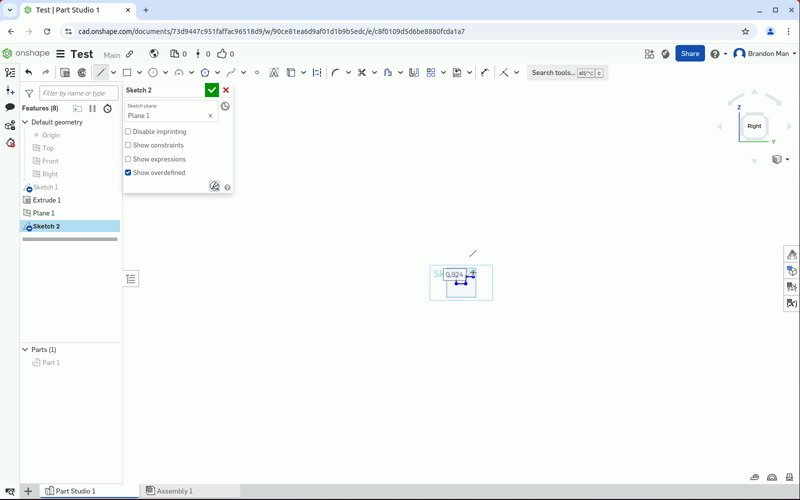
mouse_move(503, 272)
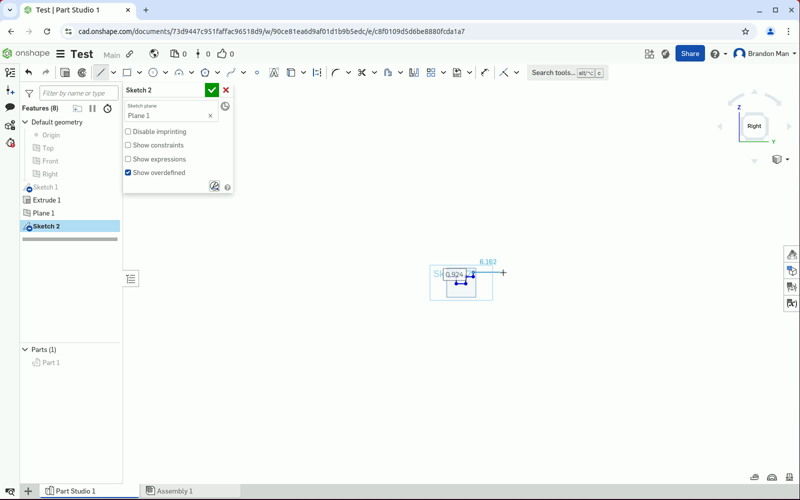
mouse_move(465, 272)
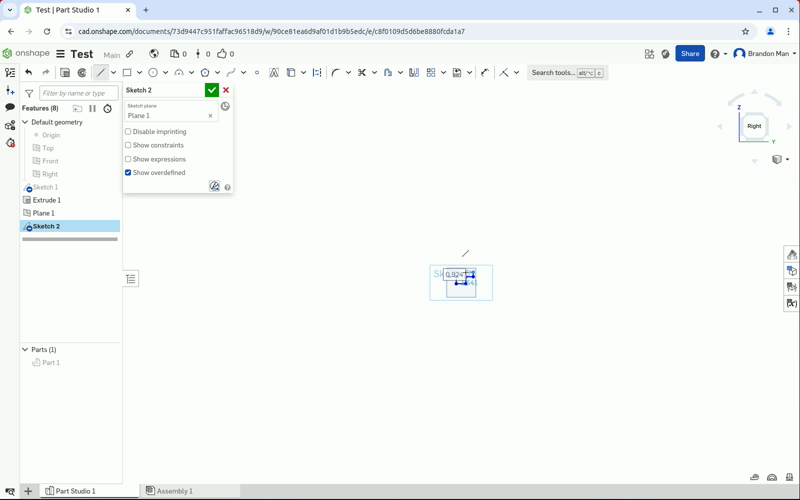
click(465, 272)
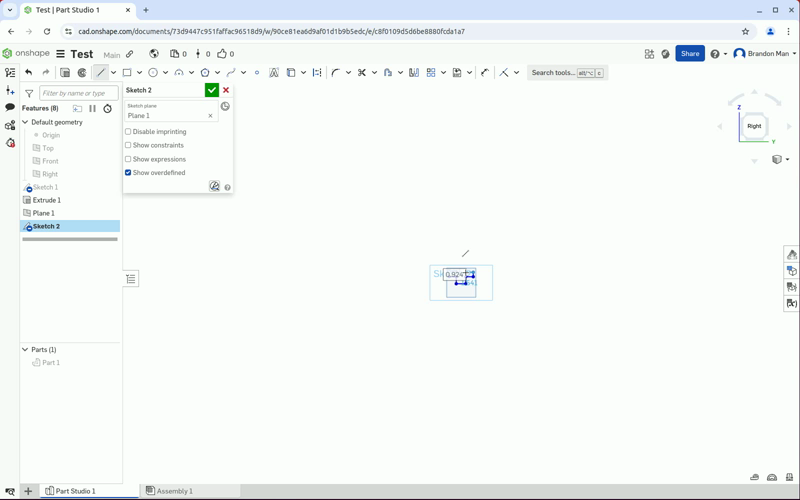
key_up(shift)
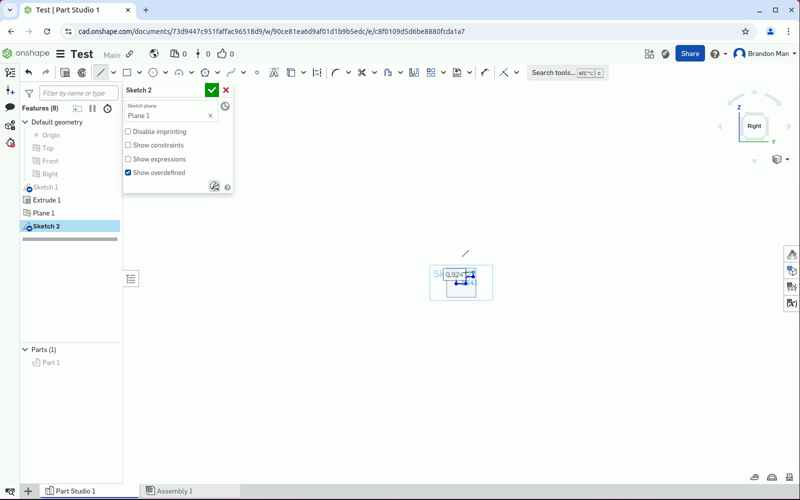
key_down(shift)
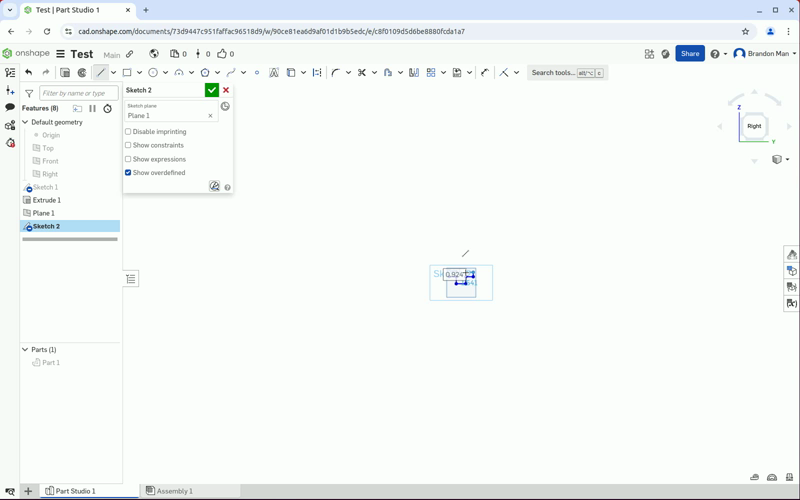
mouse_move(495, 272)
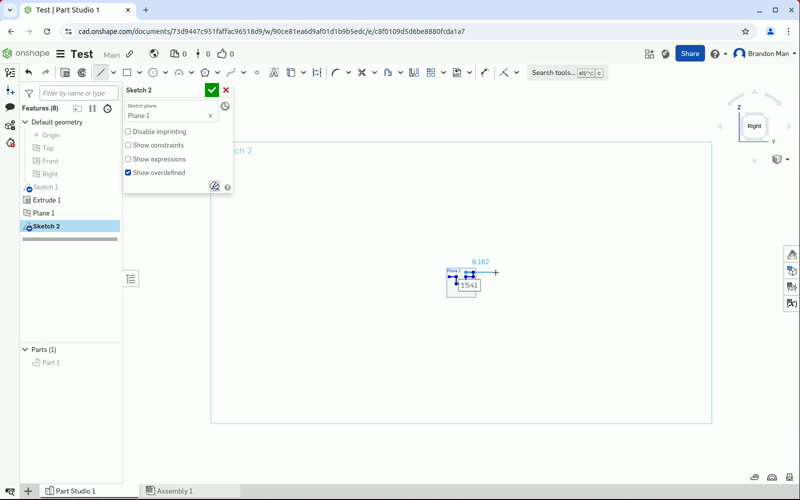
mouse_move(465, 268)
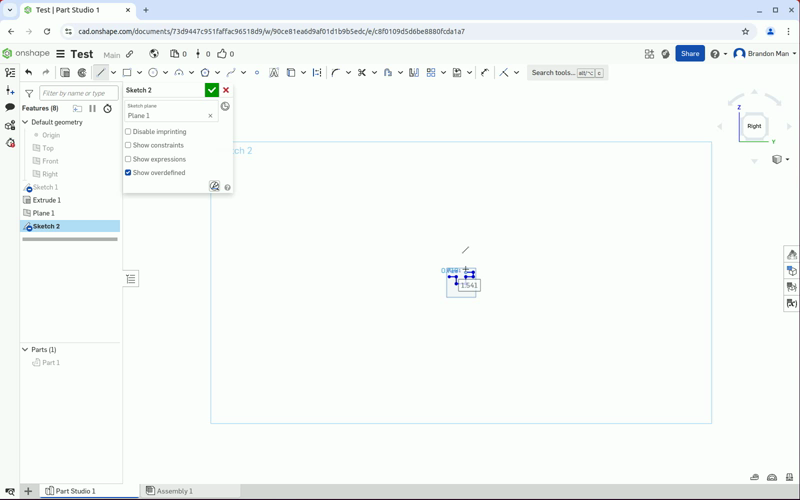
scroll(6)
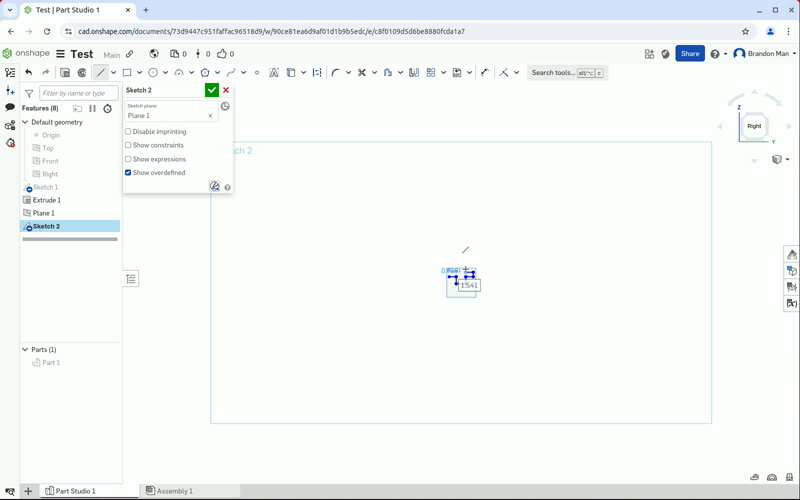
scroll(6)
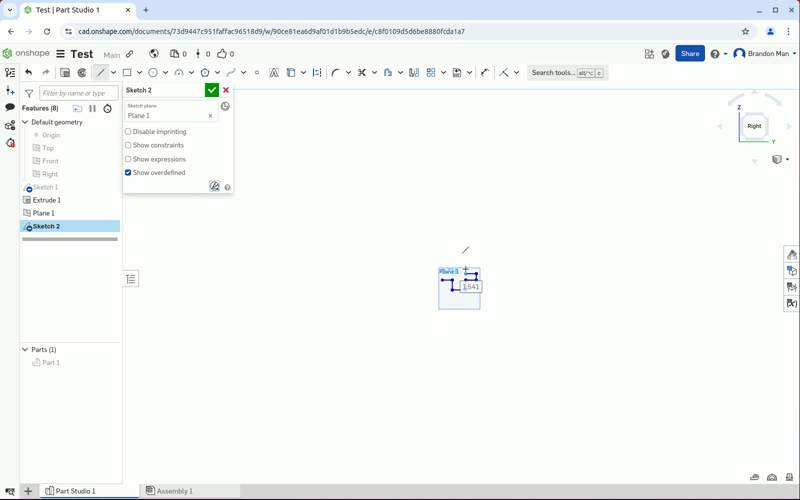
scroll(6)
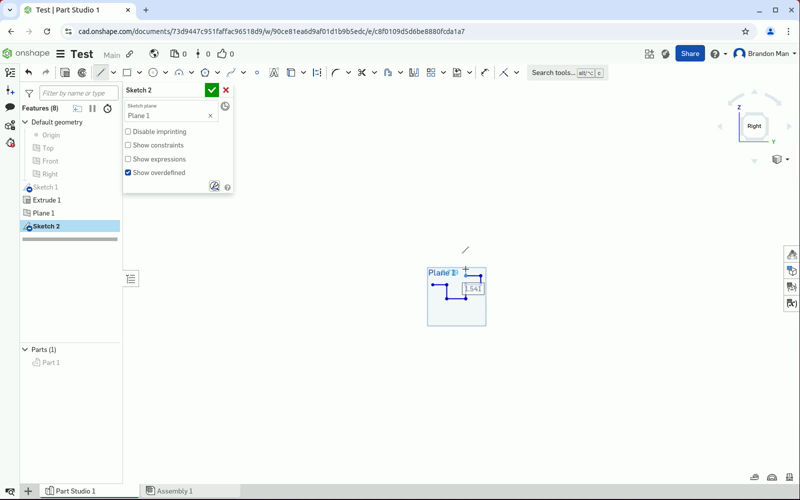
scroll(6)
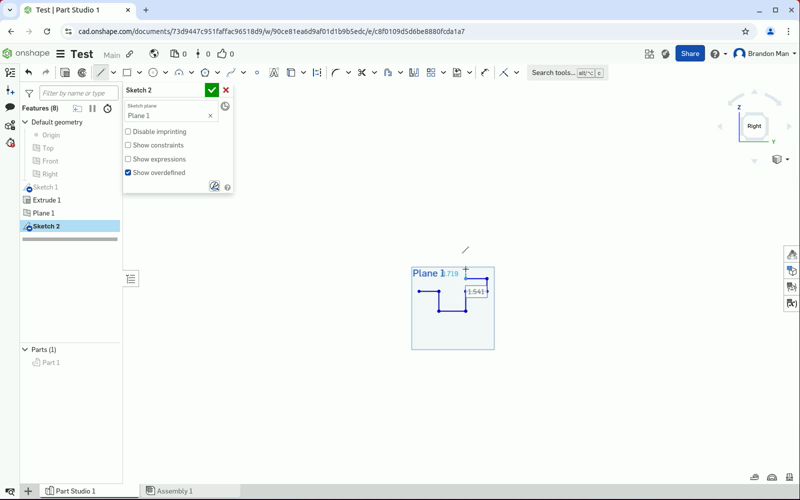
scroll(6)
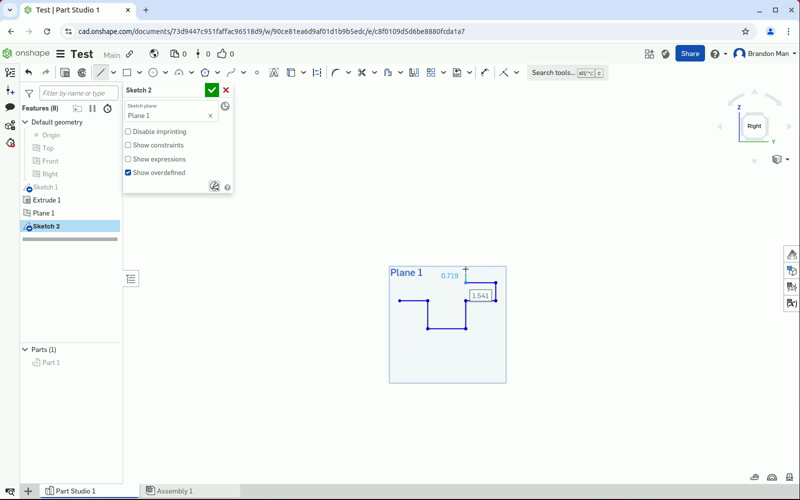
scroll(6)
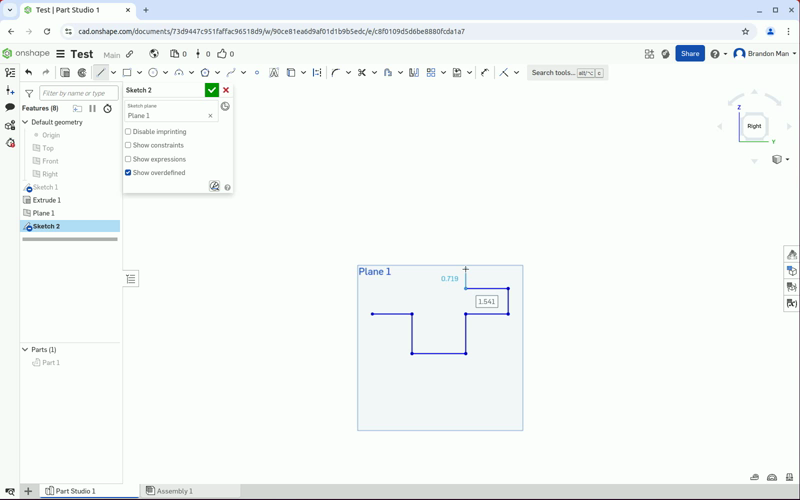
scroll(6)
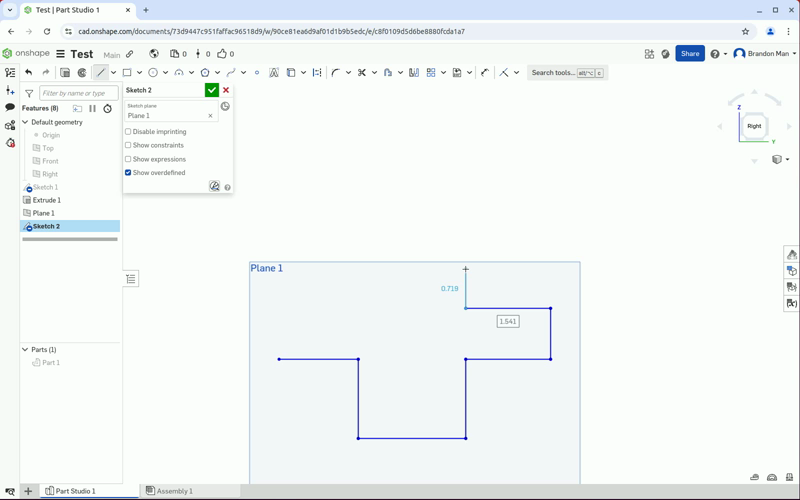
click(465, 268)
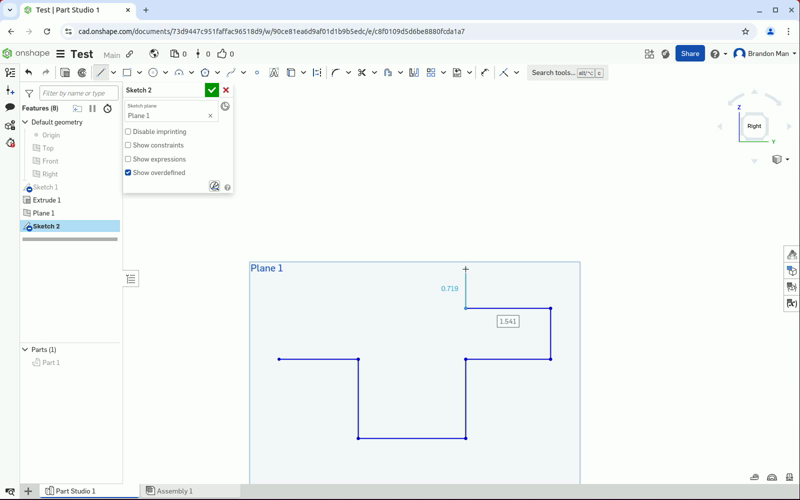
scroll(-6)
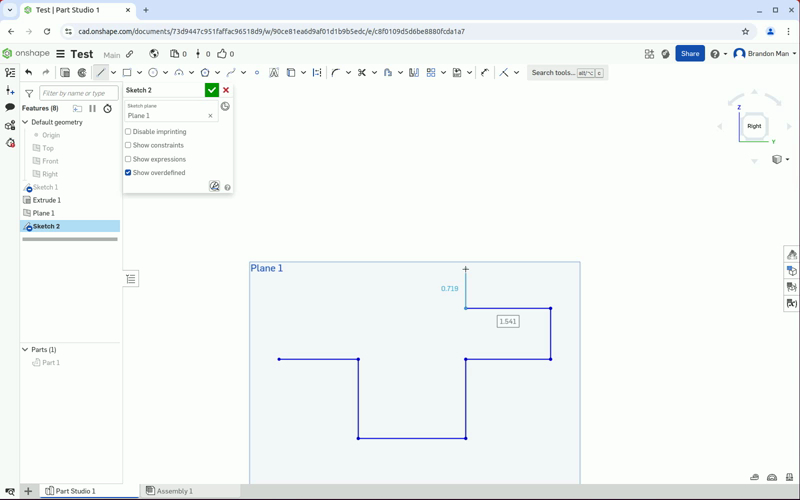
scroll(-6)
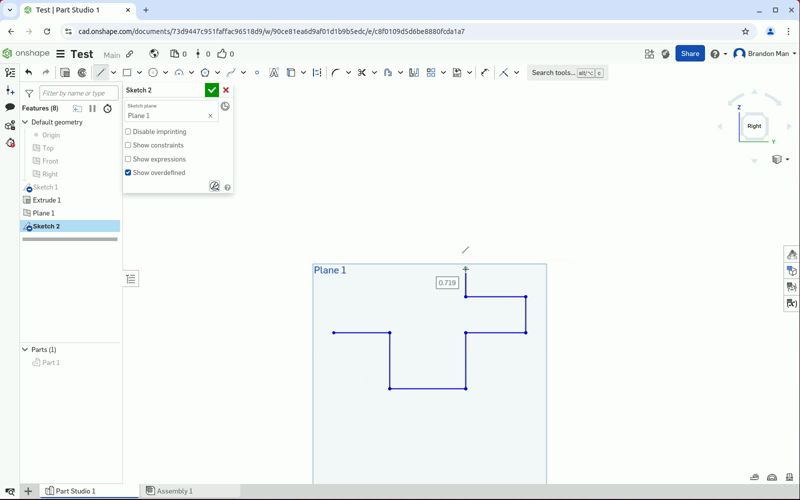
scroll(-6)
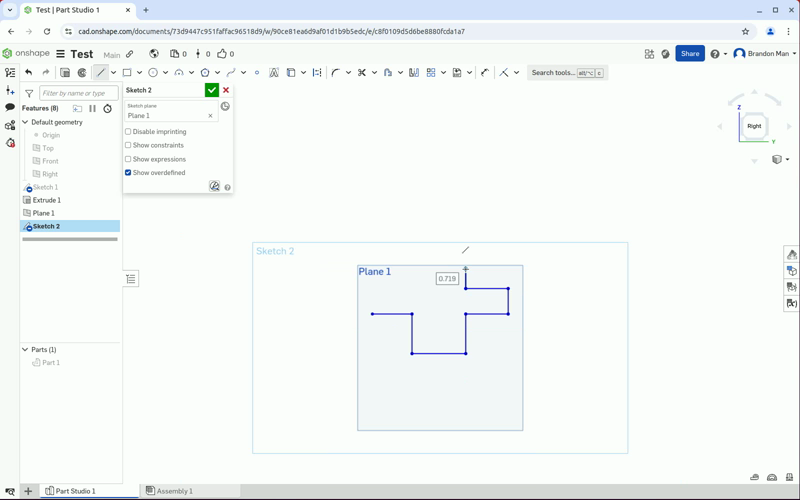
scroll(-6)
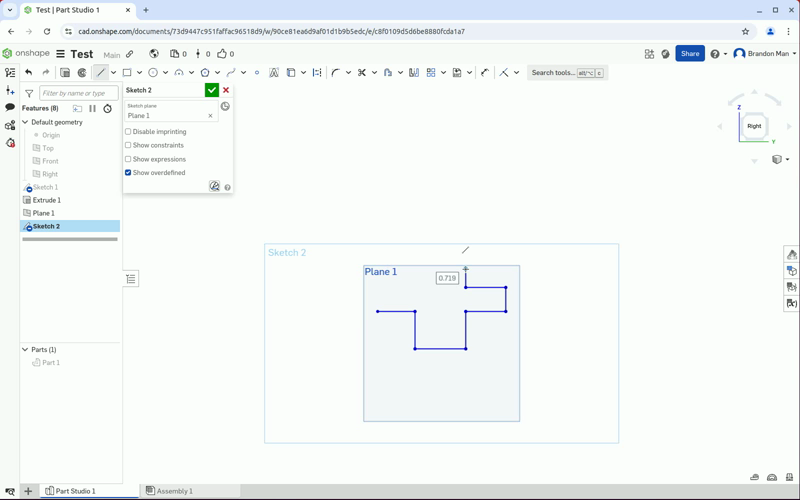
scroll(-6)
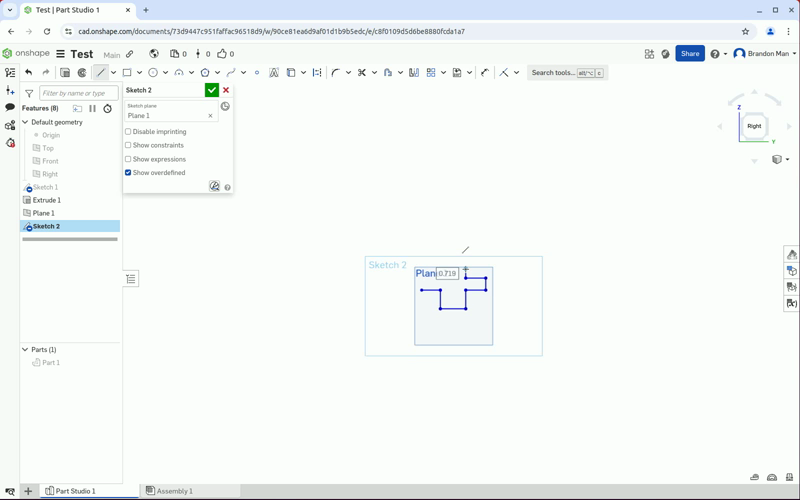
scroll(-6)
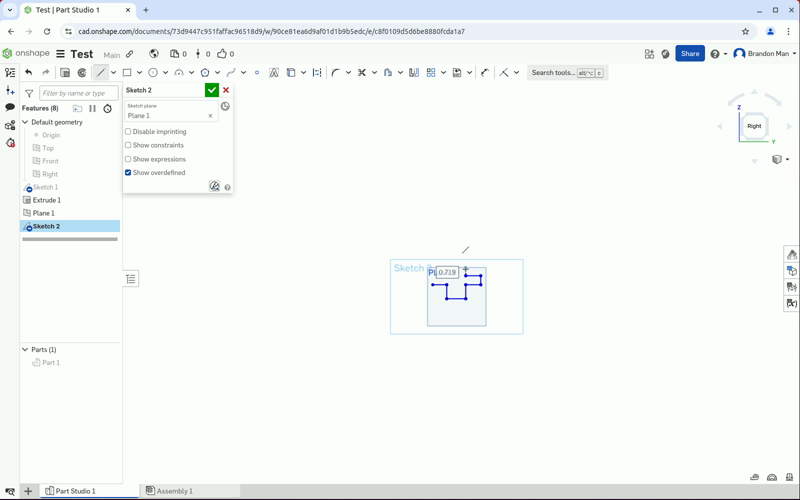
scroll(-6)
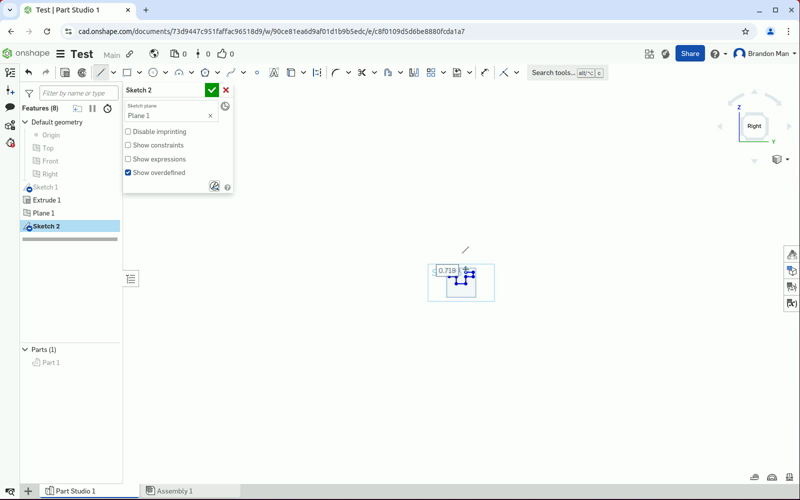
key_up(shift)
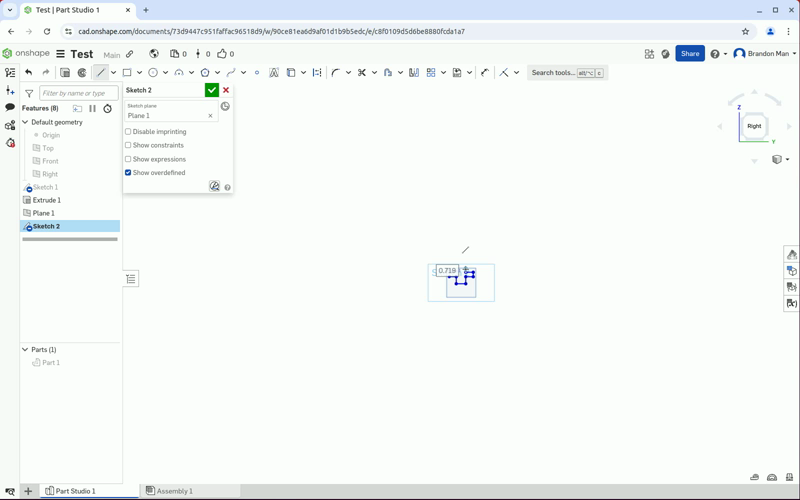
key_down(shift)
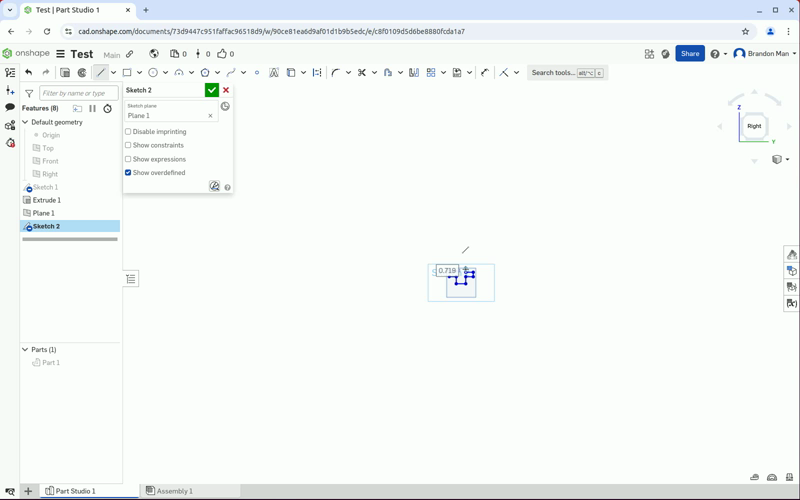
mouse_move(495, 268)
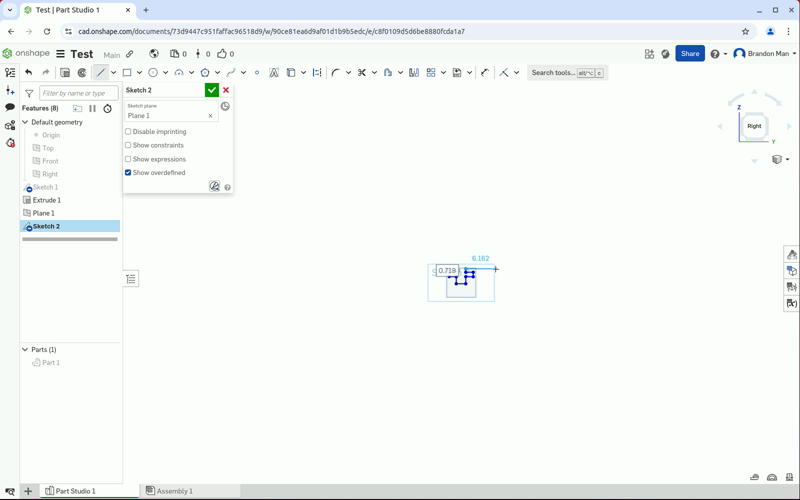
mouse_move(456, 268)
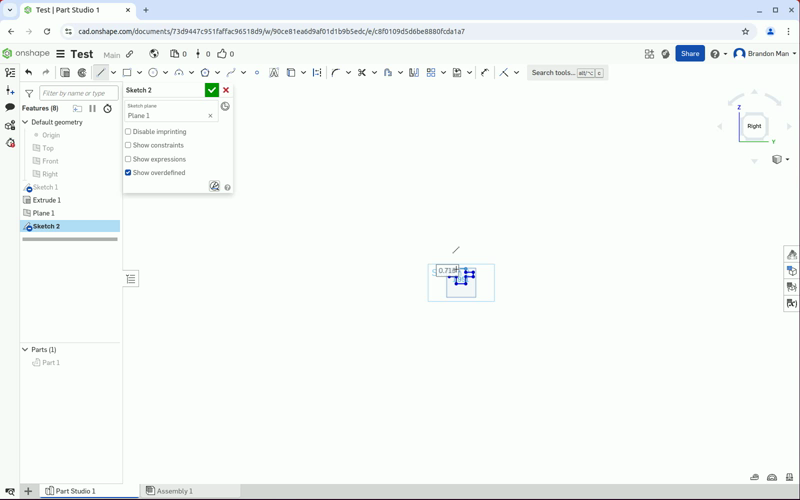
click(456, 268)
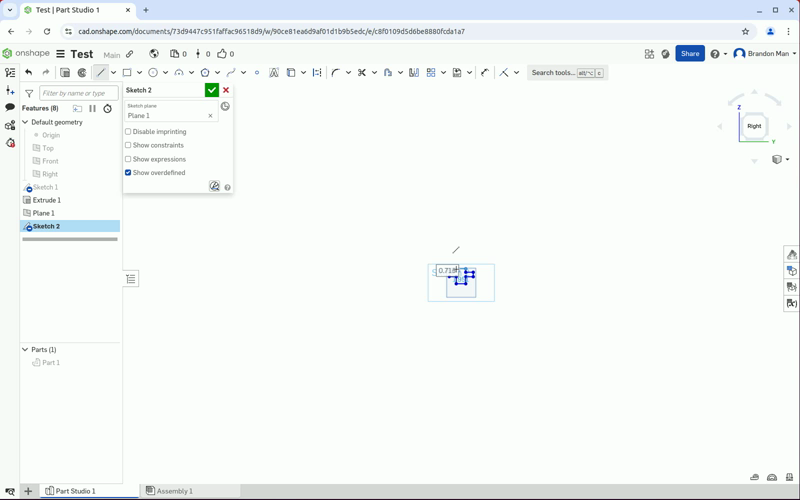
key_up(shift)
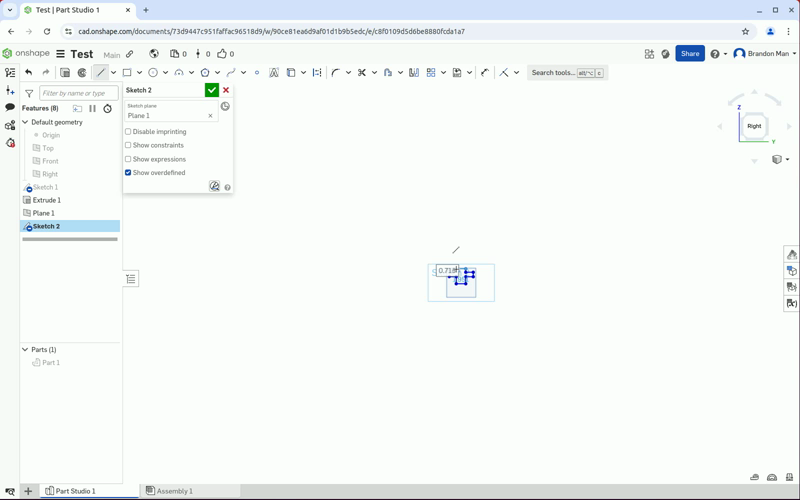
key_down(shift)
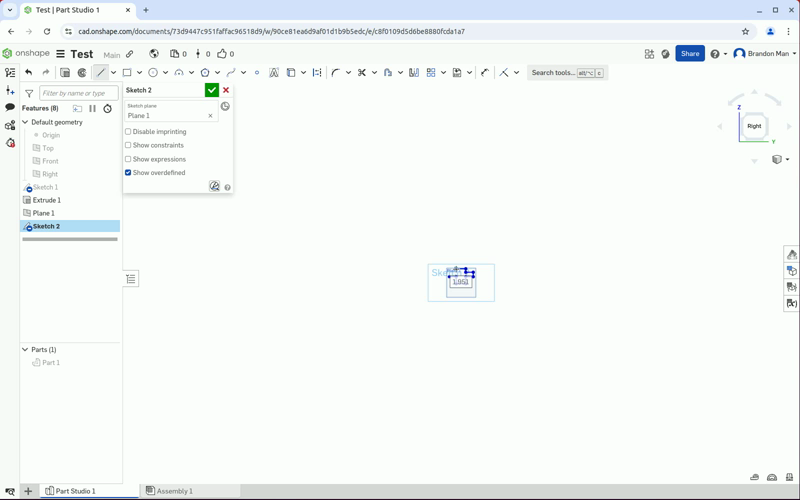
mouse_move(486, 268)
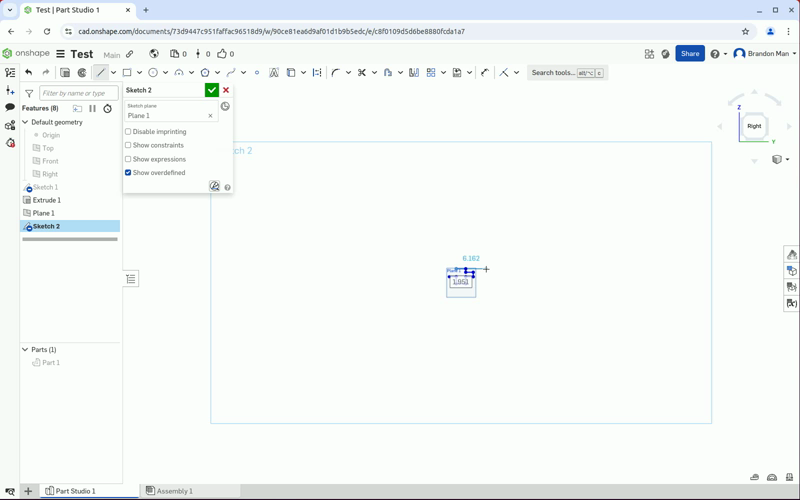
mouse_move(456, 272)
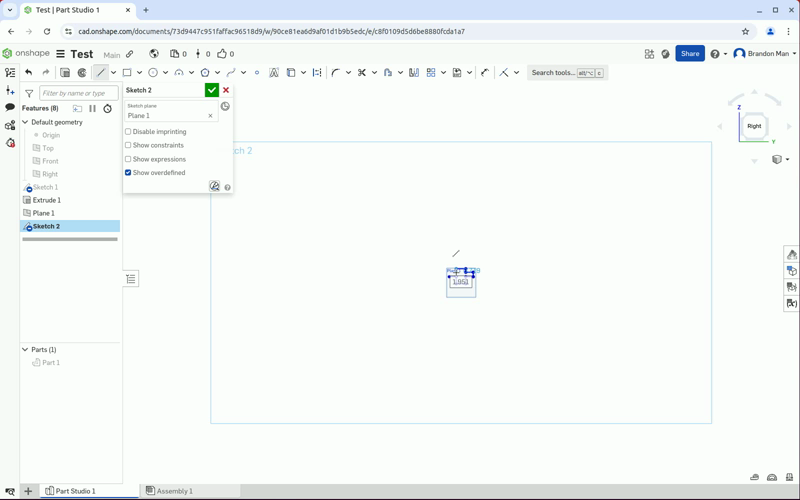
scroll(6)
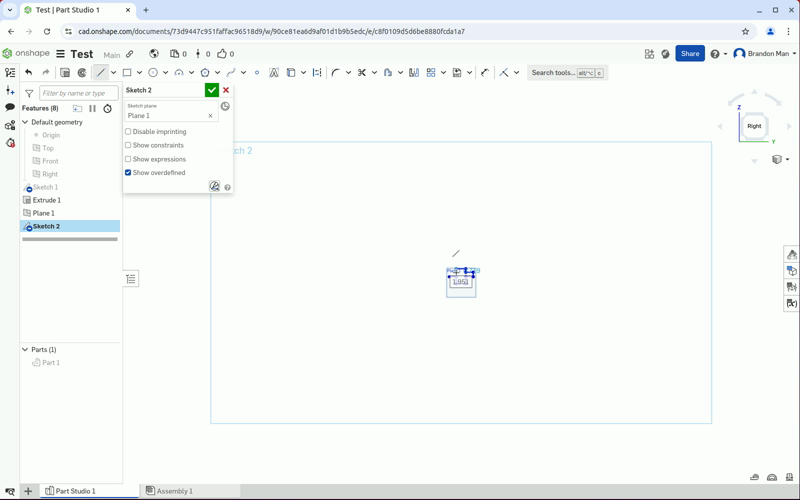
scroll(6)
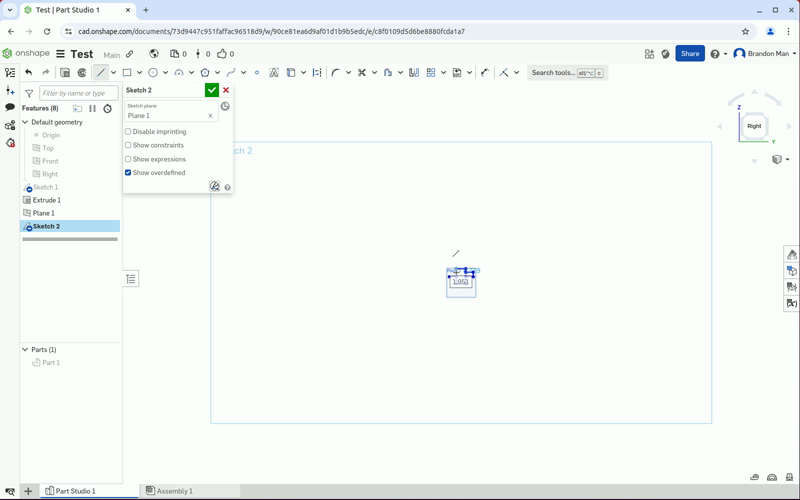
scroll(6)
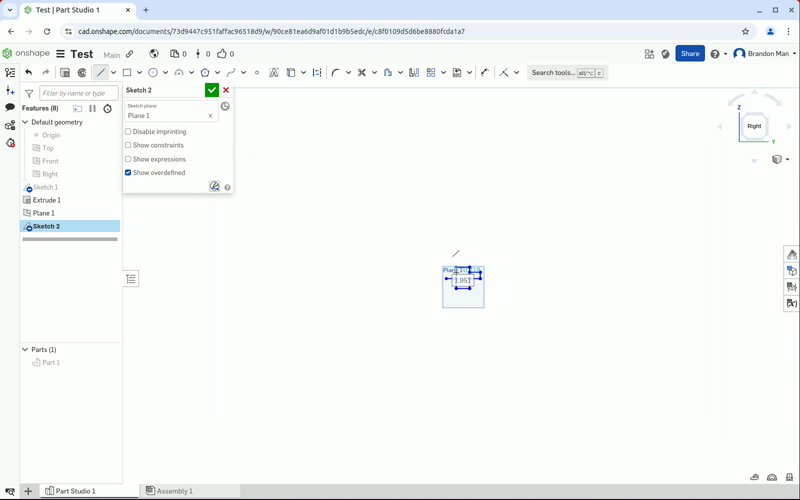
scroll(6)
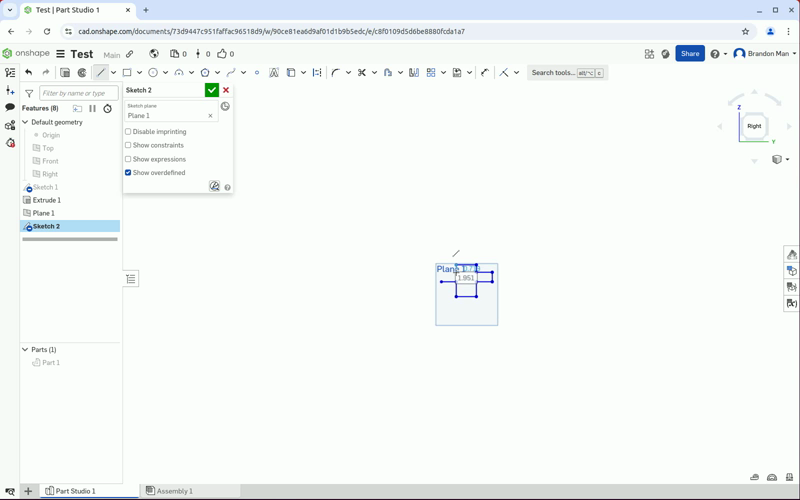
scroll(6)
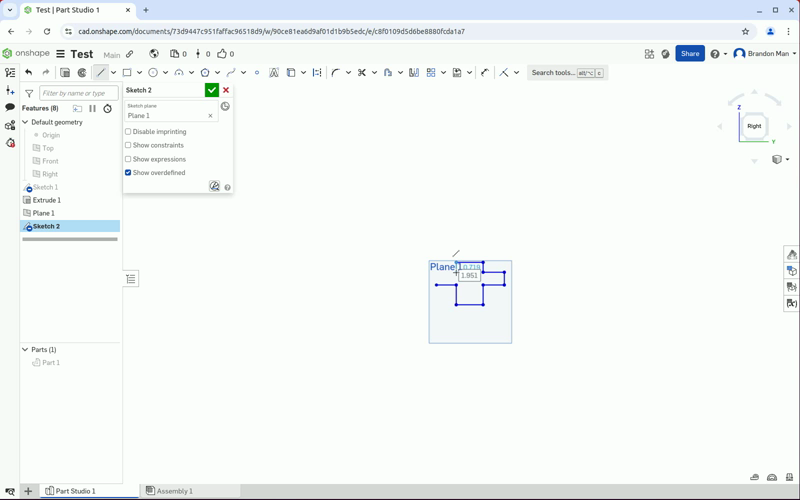
scroll(6)
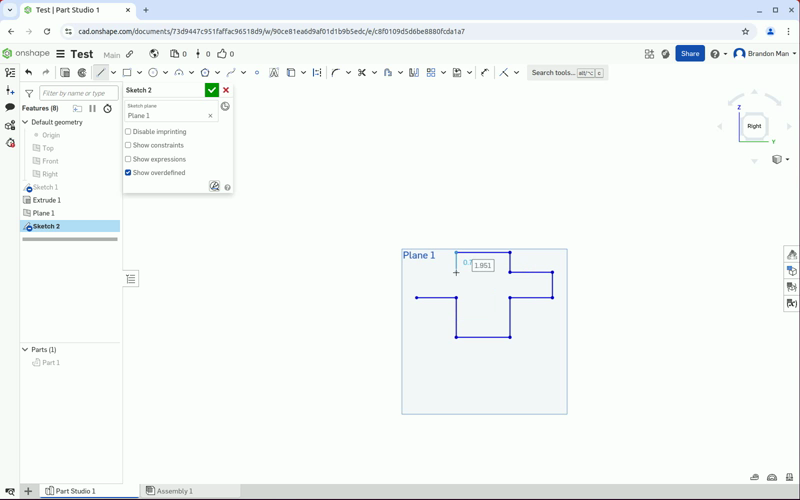
scroll(6)
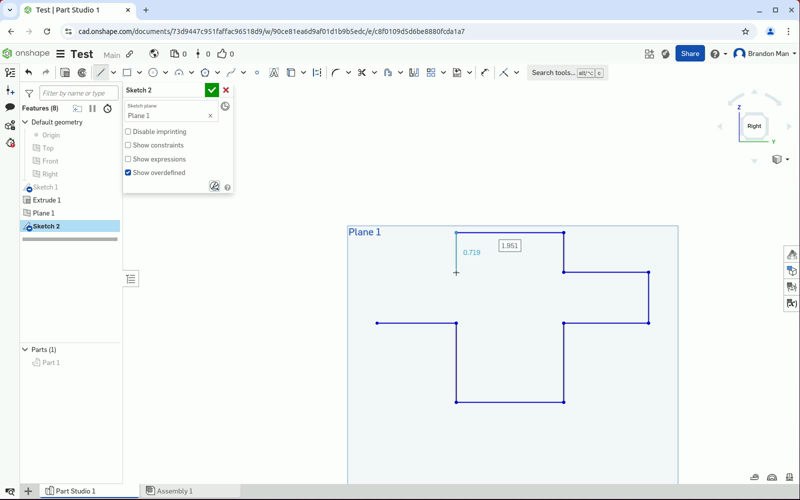
click(456, 272)
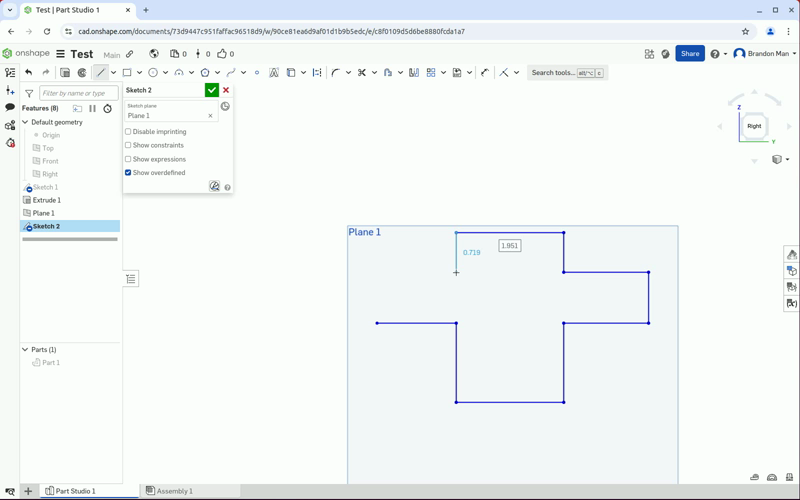
scroll(-6)
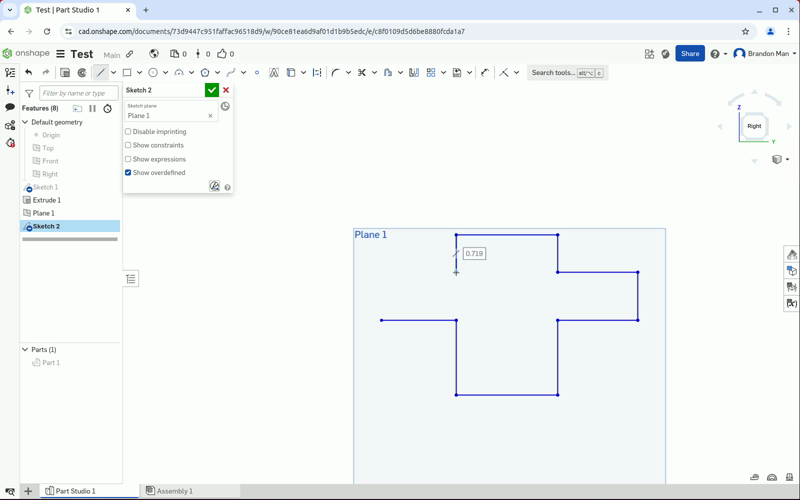
scroll(-6)
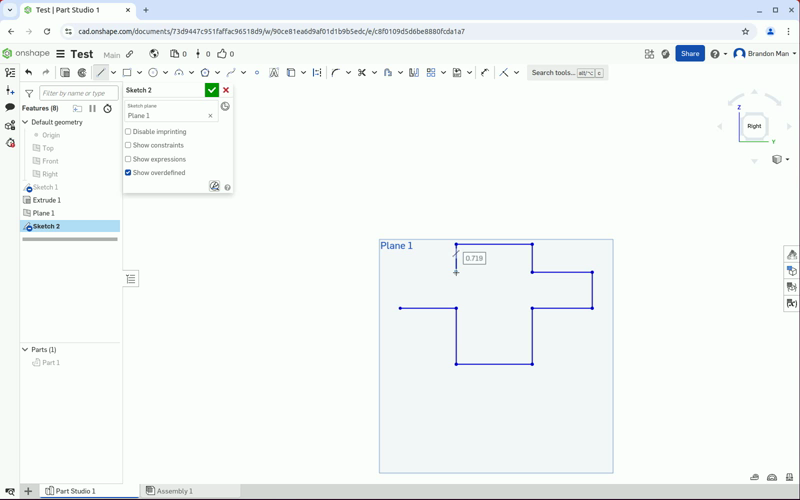
scroll(-6)
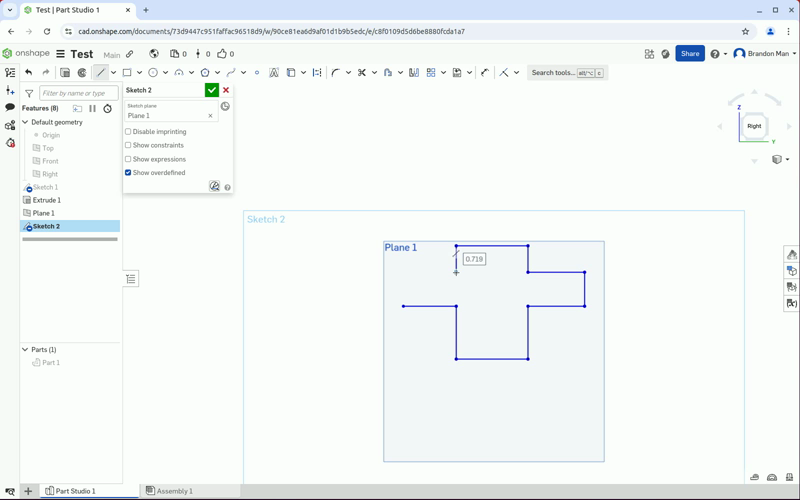
scroll(-6)
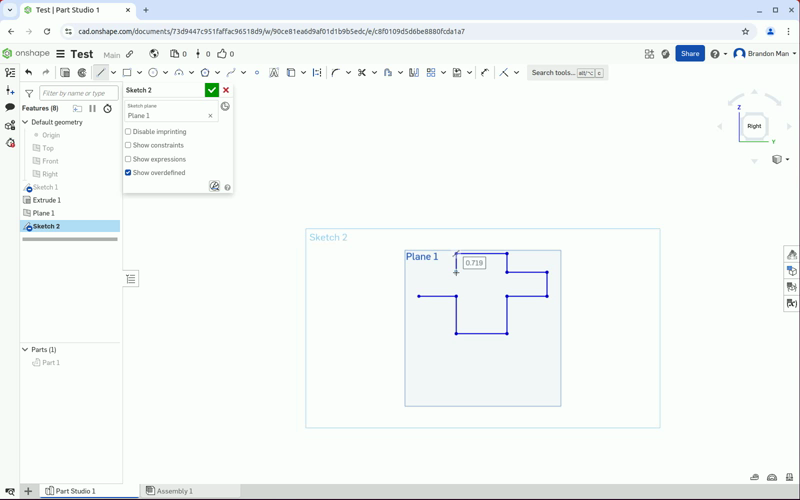
scroll(-6)
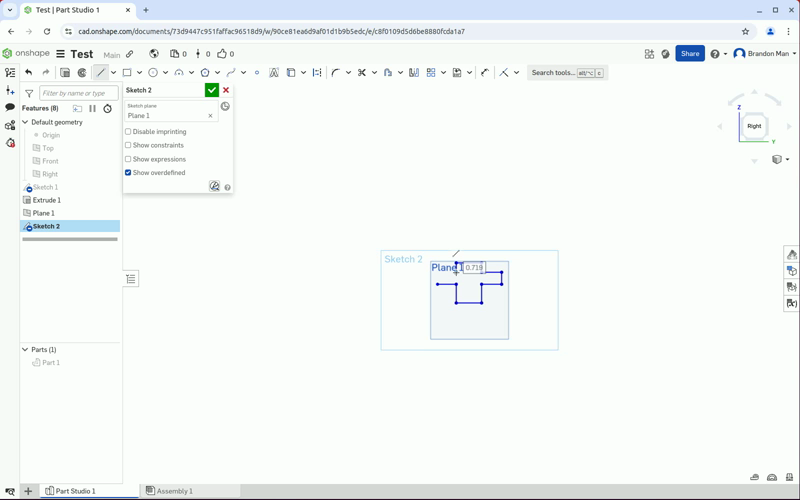
scroll(-6)
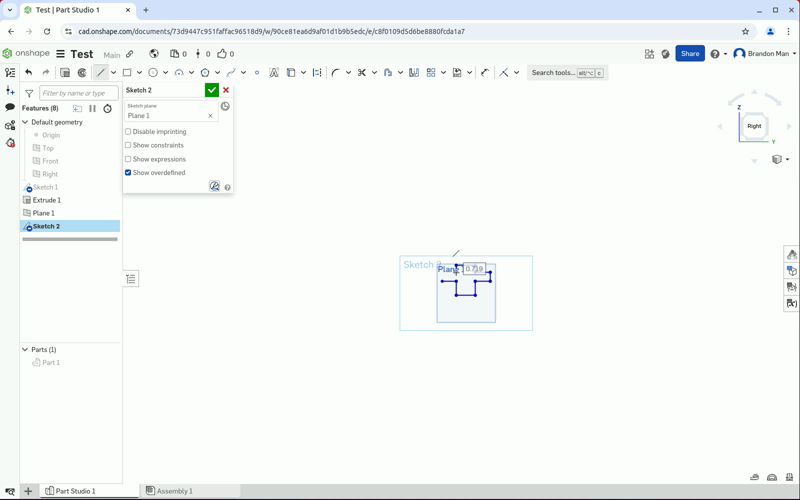
scroll(-6)
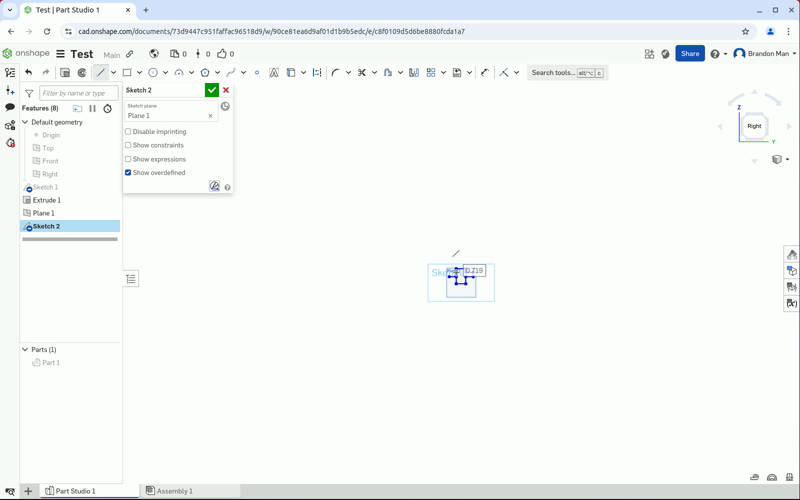
key_up(shift)
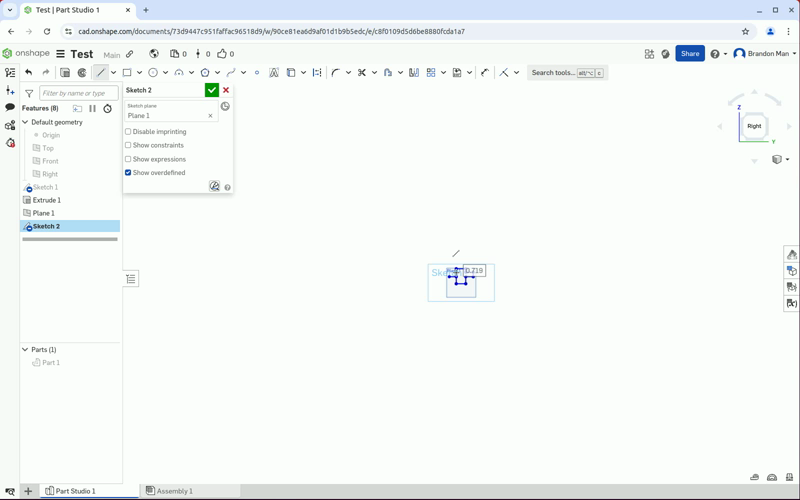
key_down(shift)
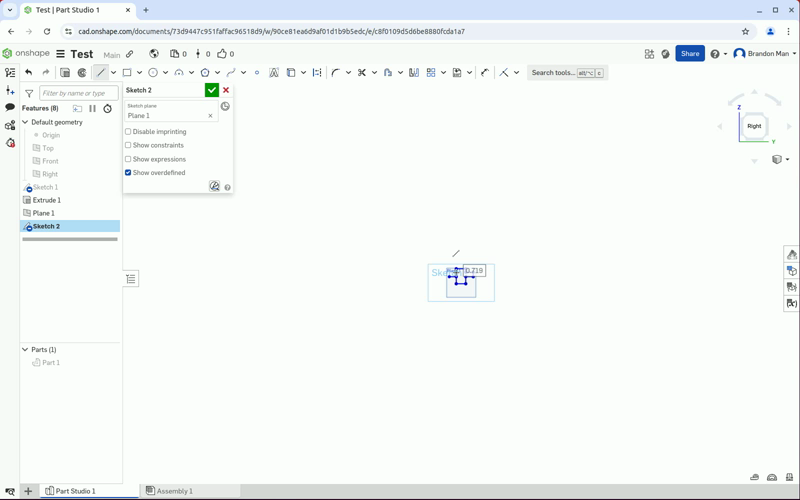
mouse_move(486, 272)
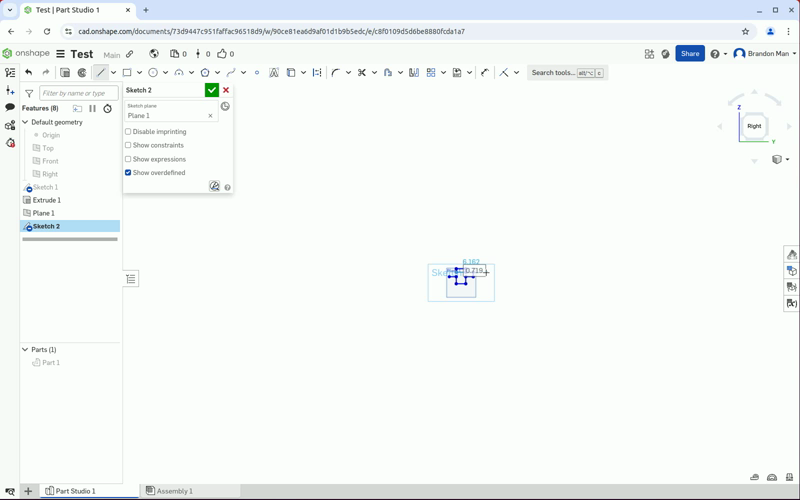
mouse_move(449, 272)
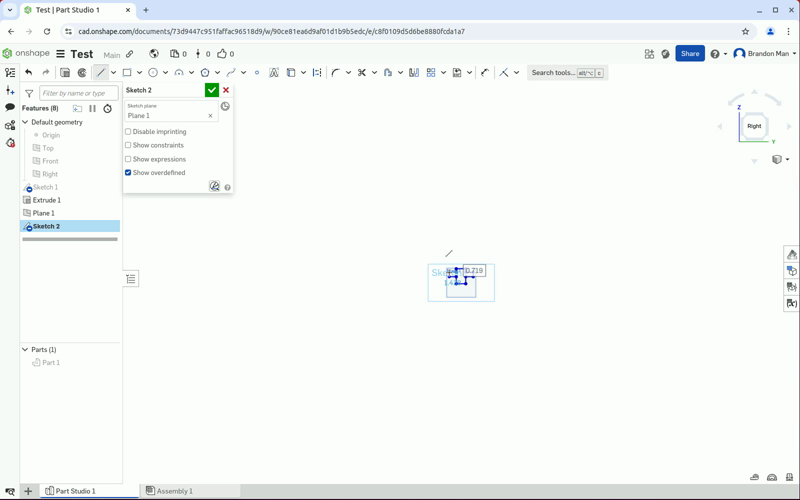
scroll(6)
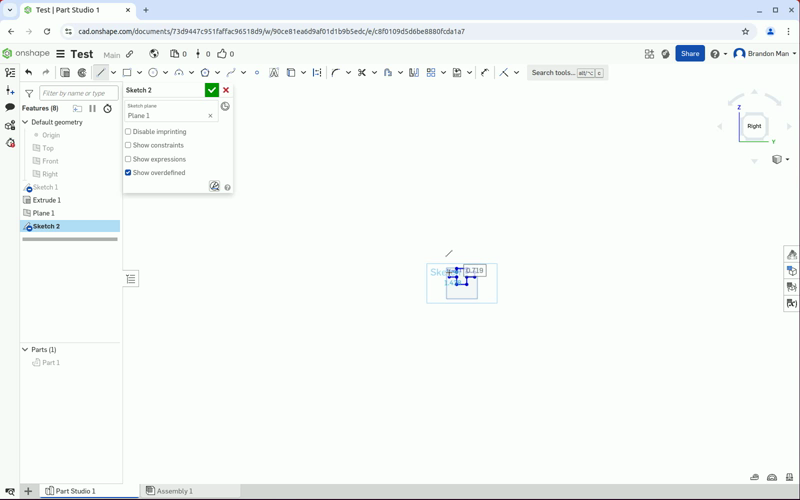
scroll(6)
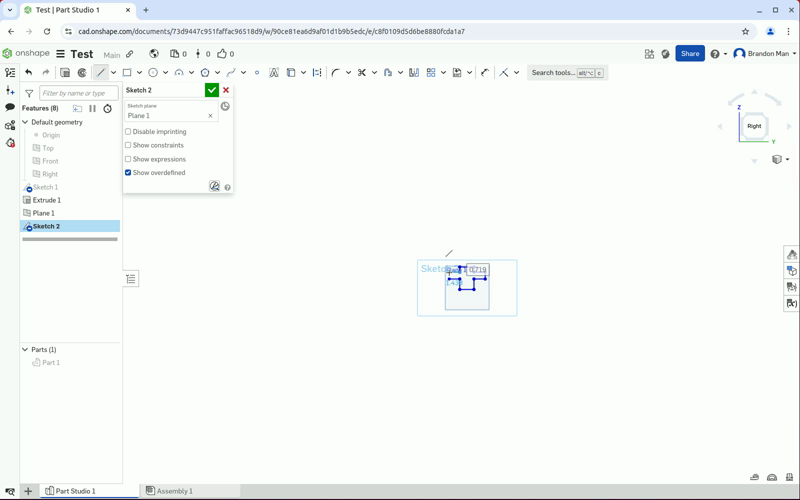
scroll(6)
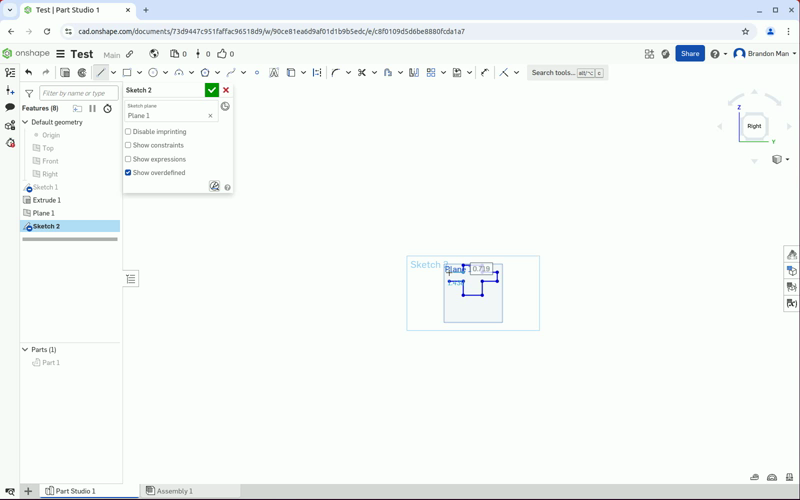
scroll(6)
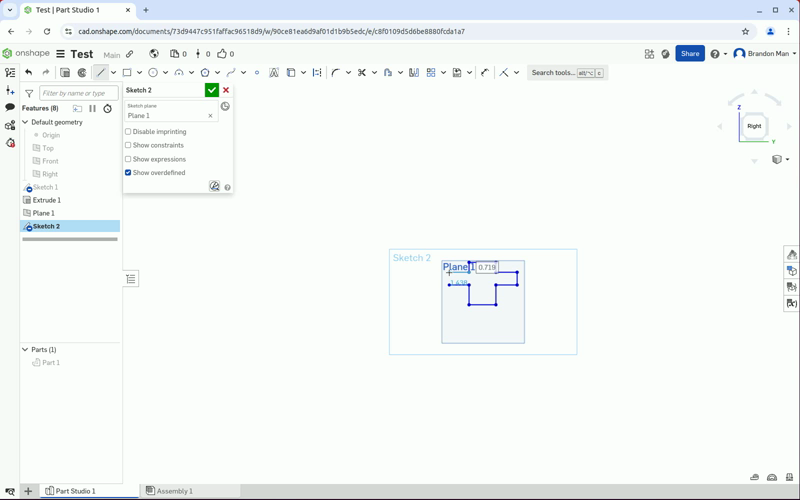
scroll(6)
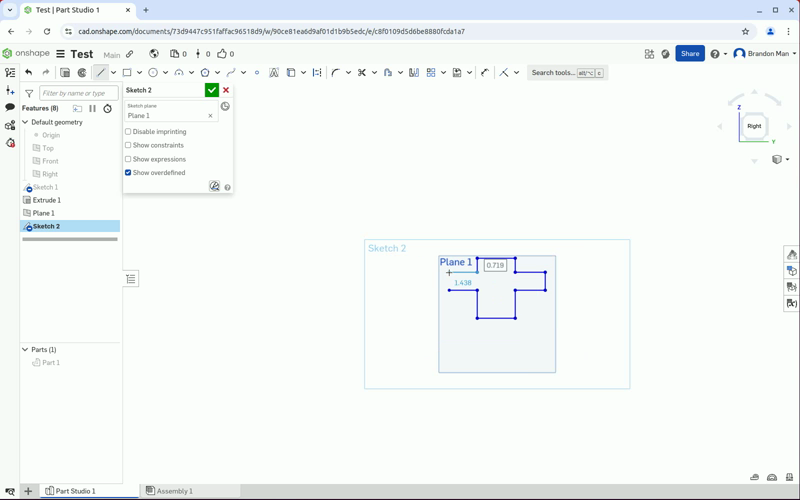
scroll(6)
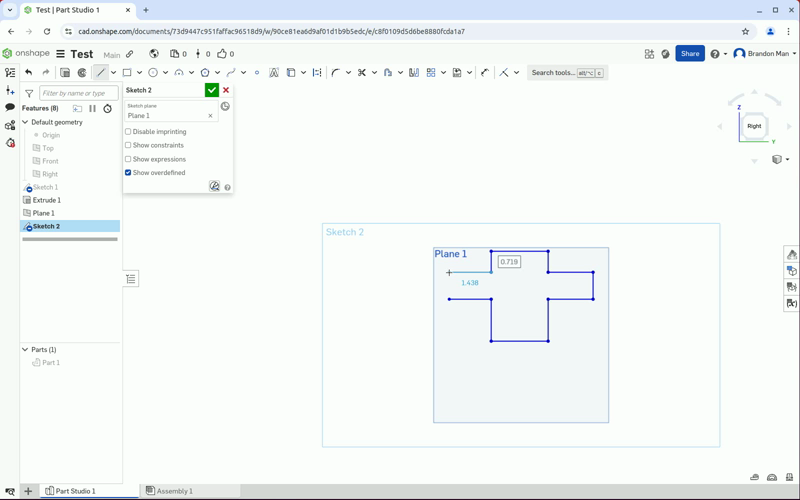
scroll(6)
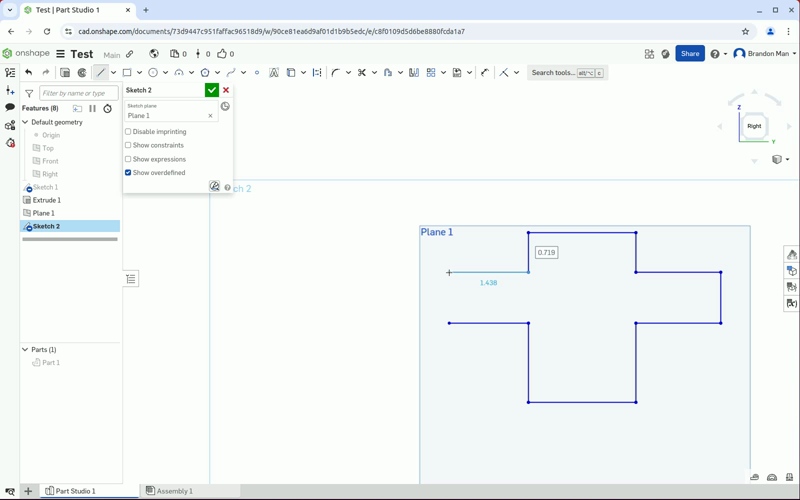
click(449, 272)
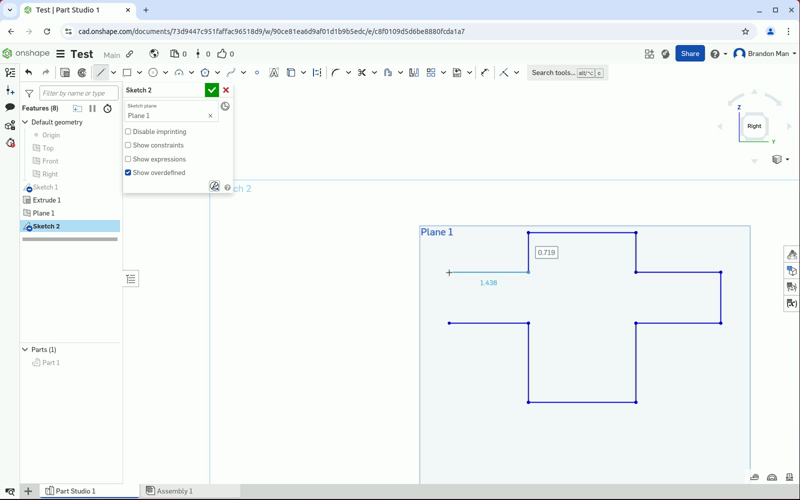
scroll(-6)
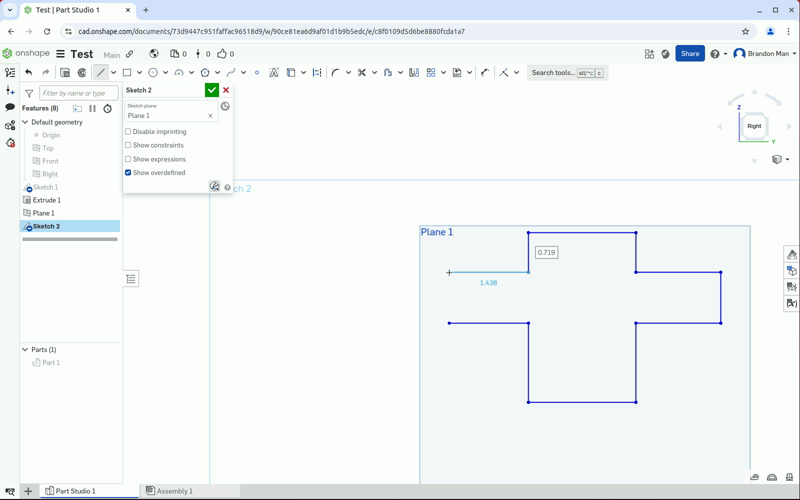
scroll(-6)
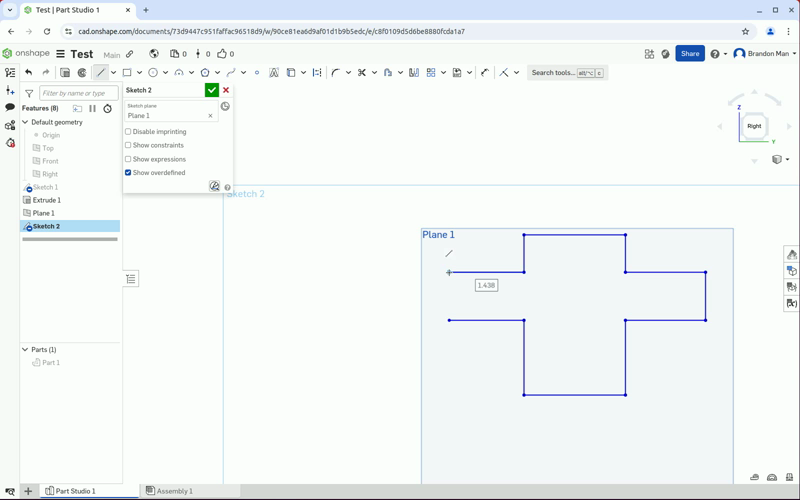
scroll(-6)
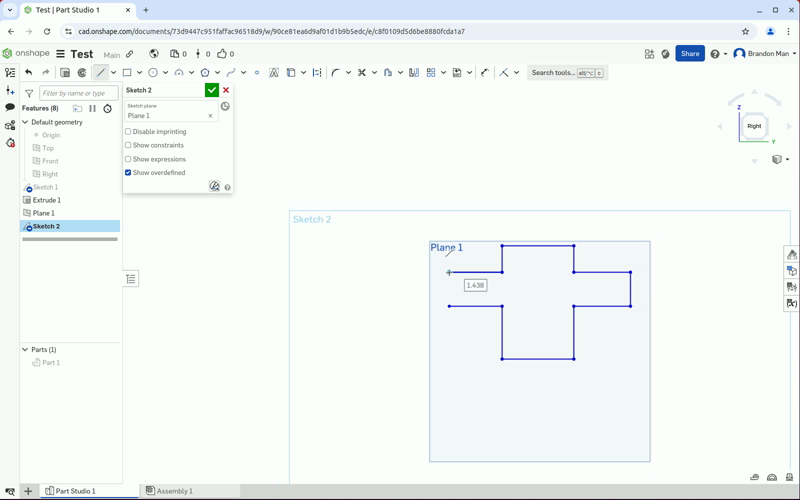
scroll(-6)
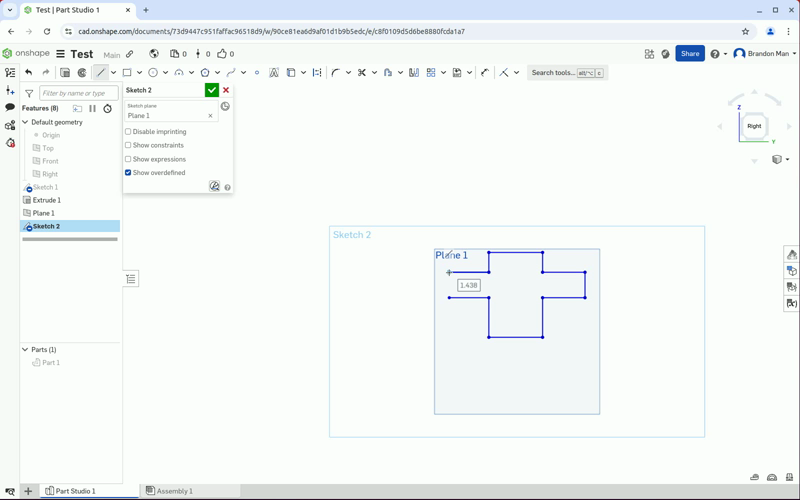
scroll(-6)
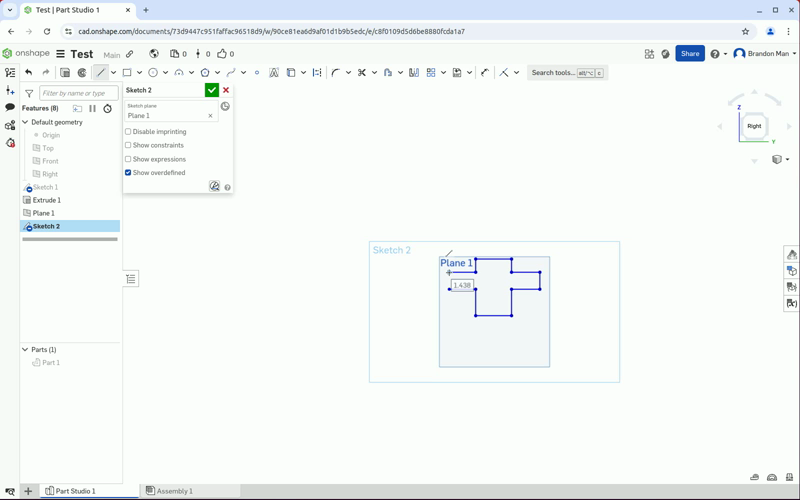
scroll(-6)
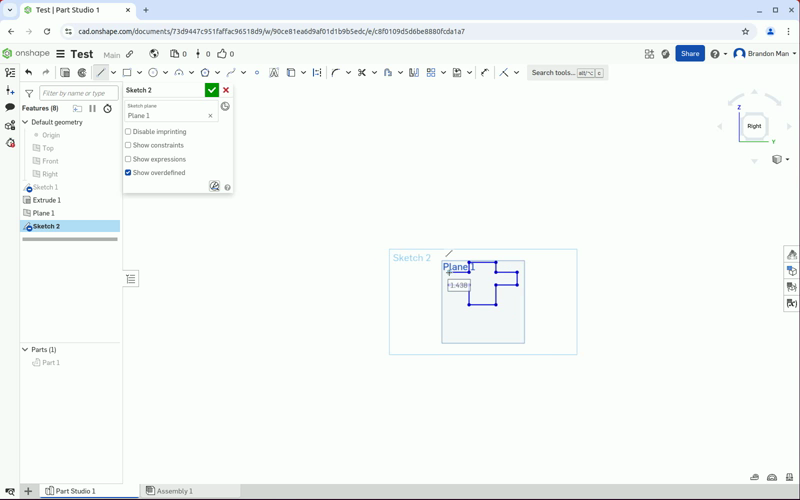
scroll(-6)
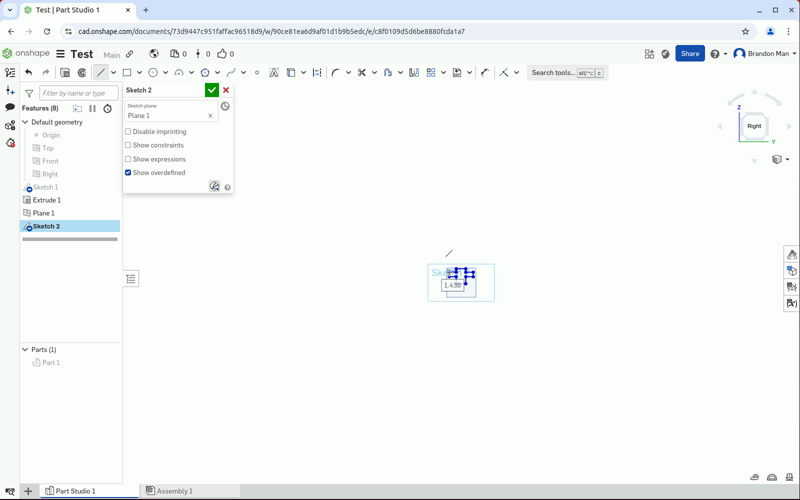
key_up(shift)
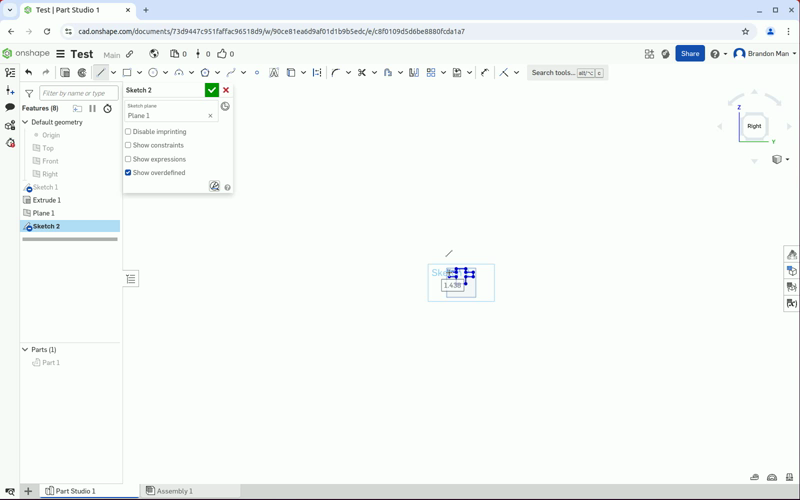
mouse_move(479, 272)
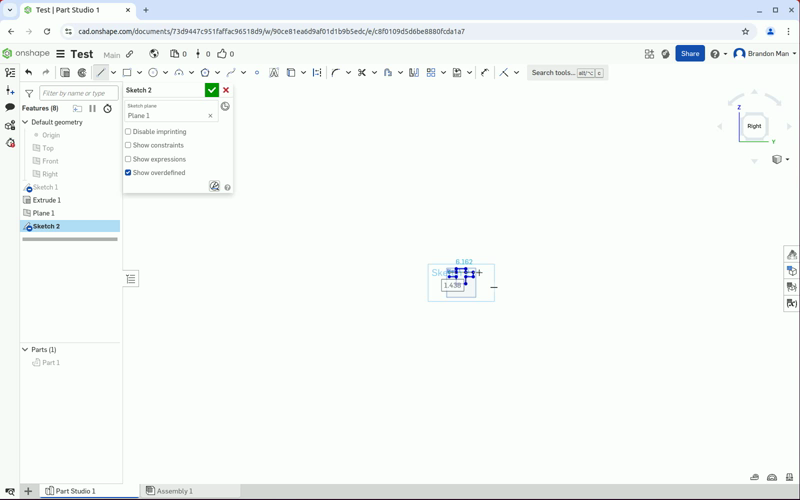
key_down(shift)
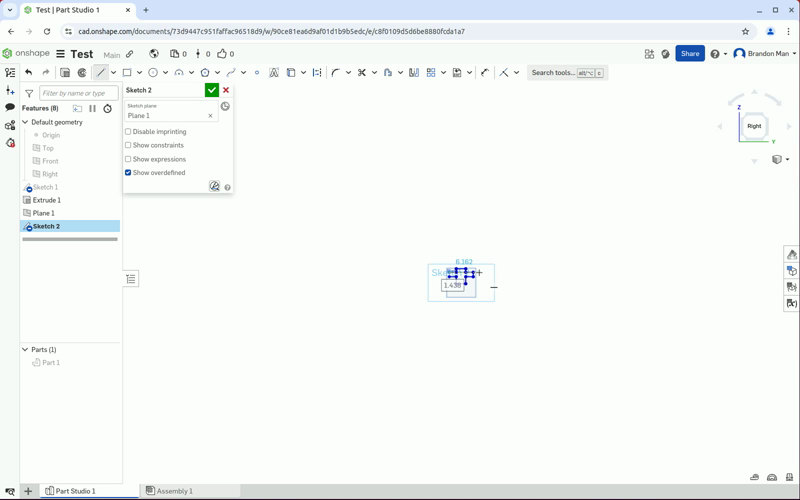
mouse_move(449, 276)
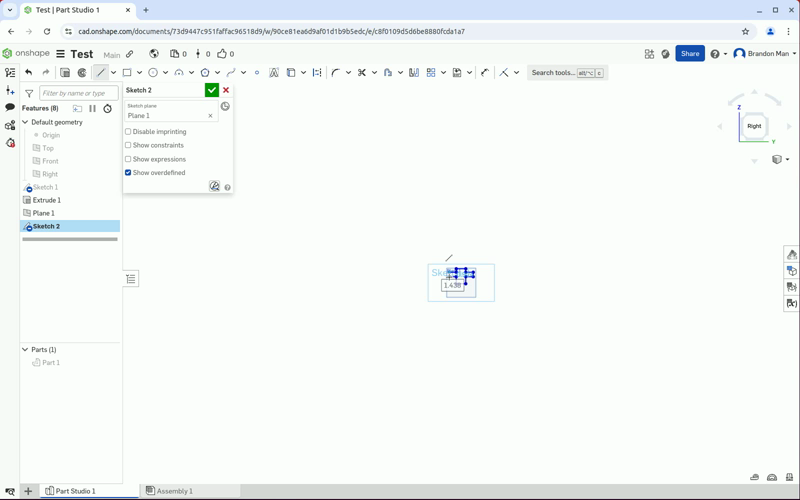
scroll(6)
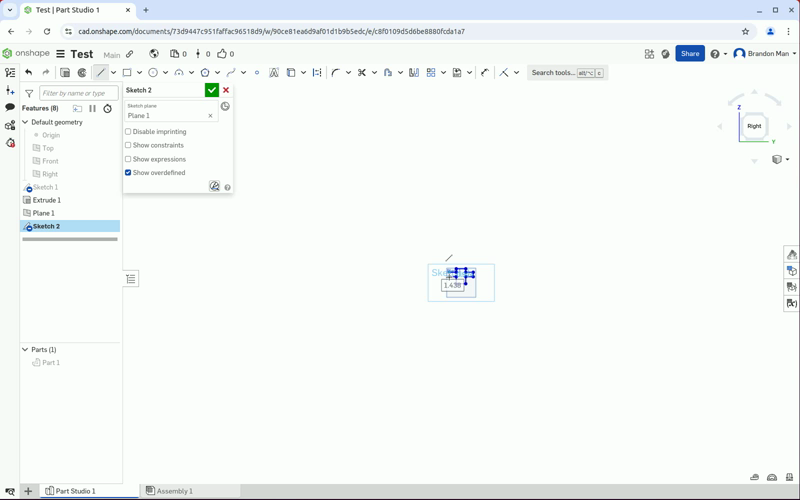
scroll(6)
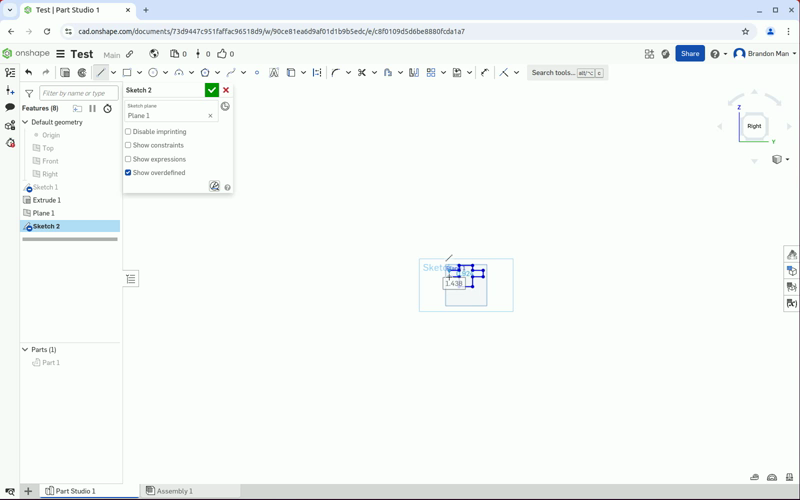
scroll(6)
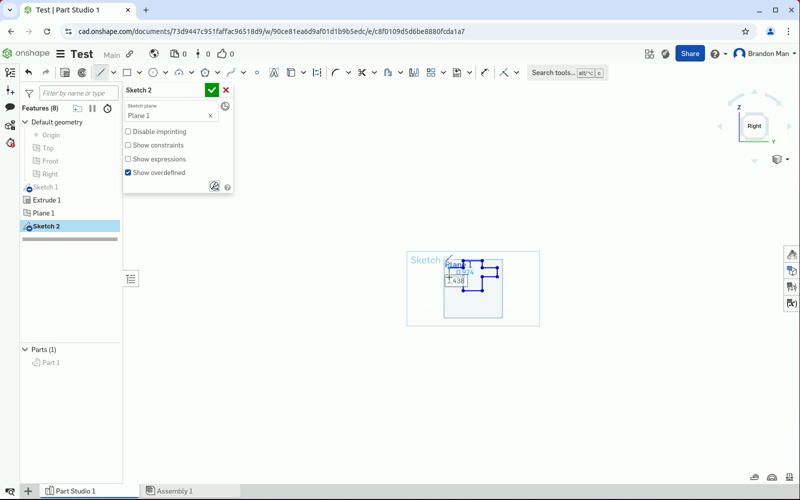
scroll(6)
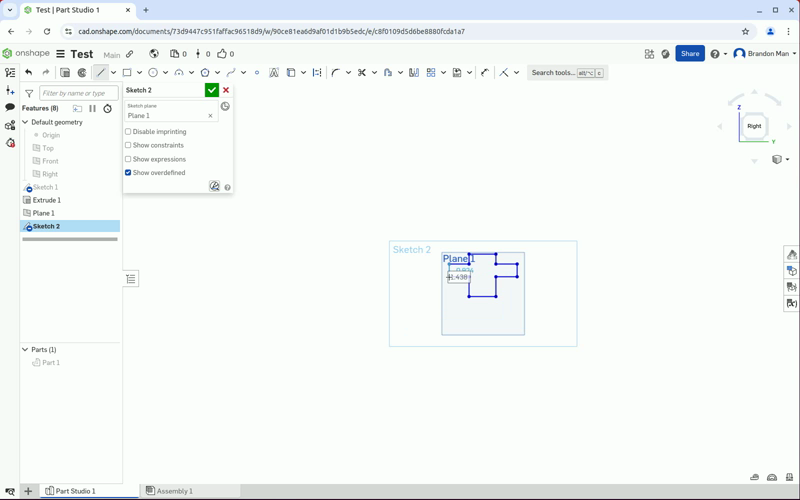
scroll(6)
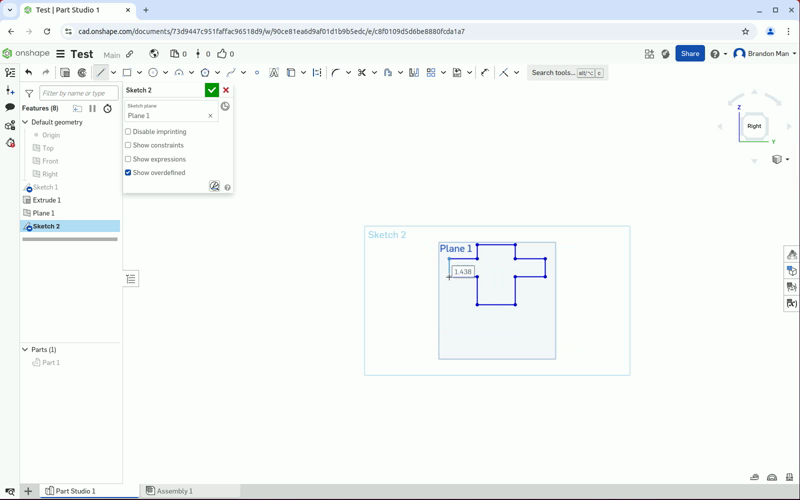
scroll(6)
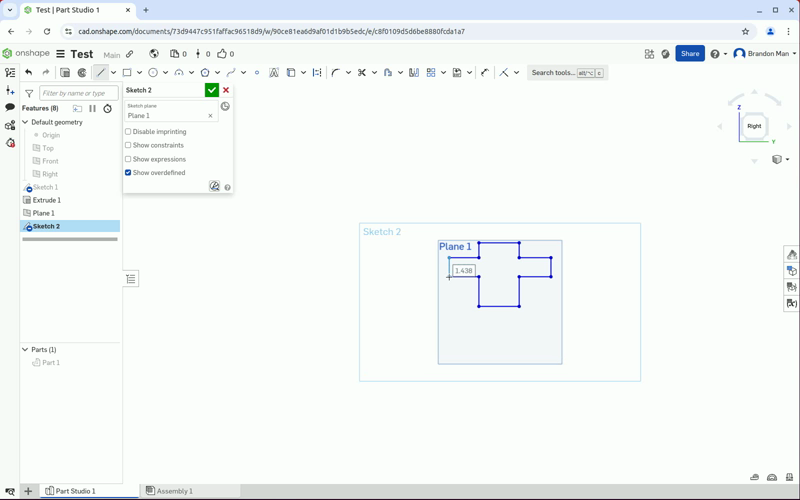
scroll(6)
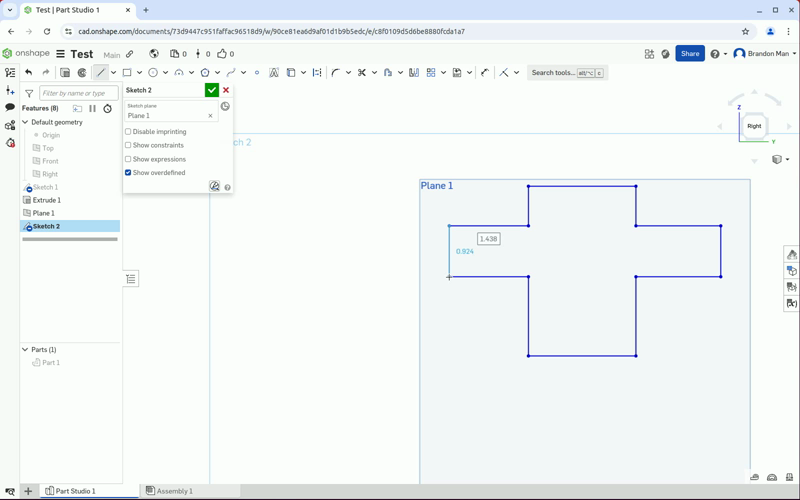
key_up(shift)
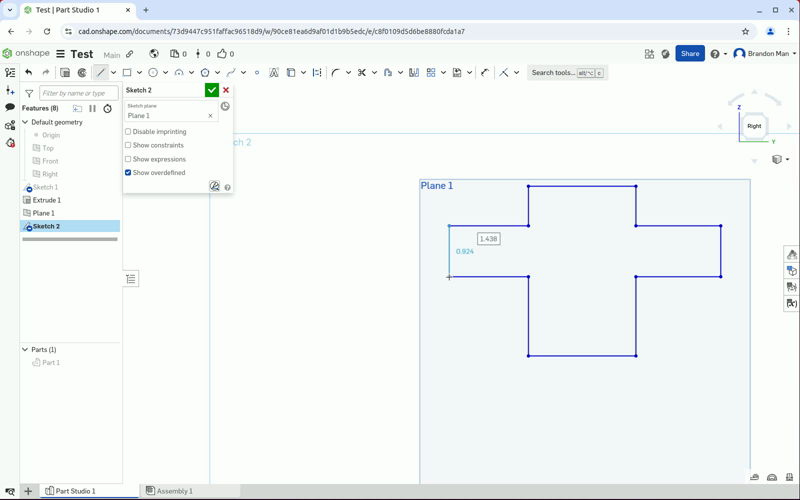
click(449, 276)
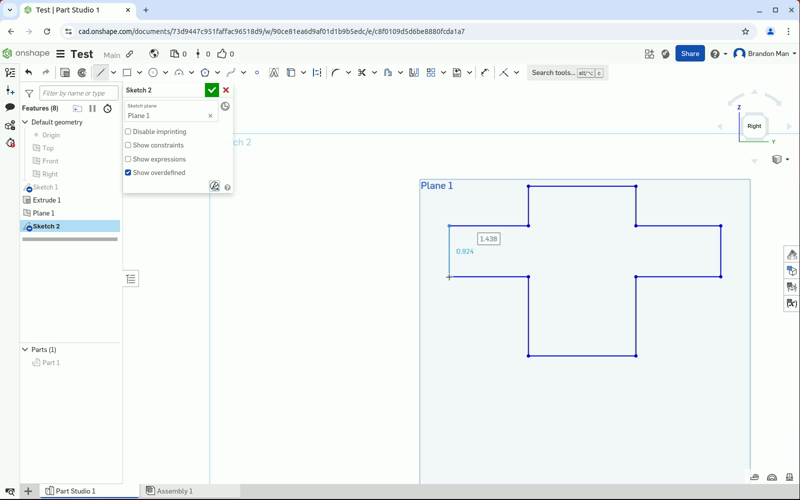
scroll(-6)
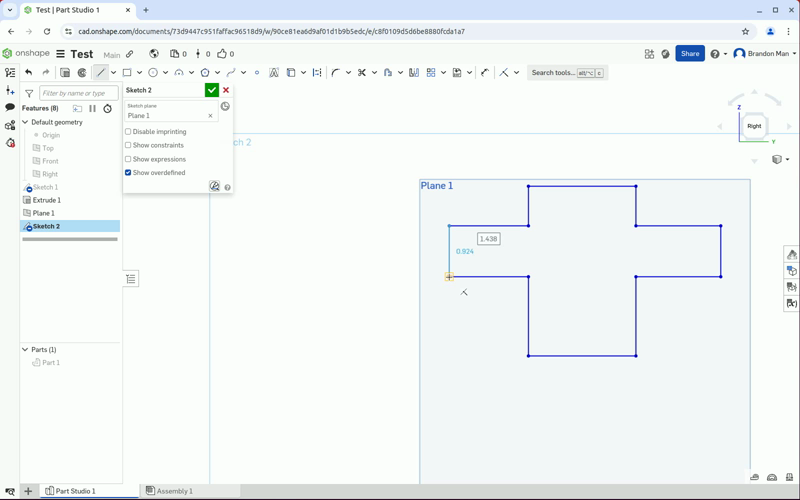
scroll(-6)
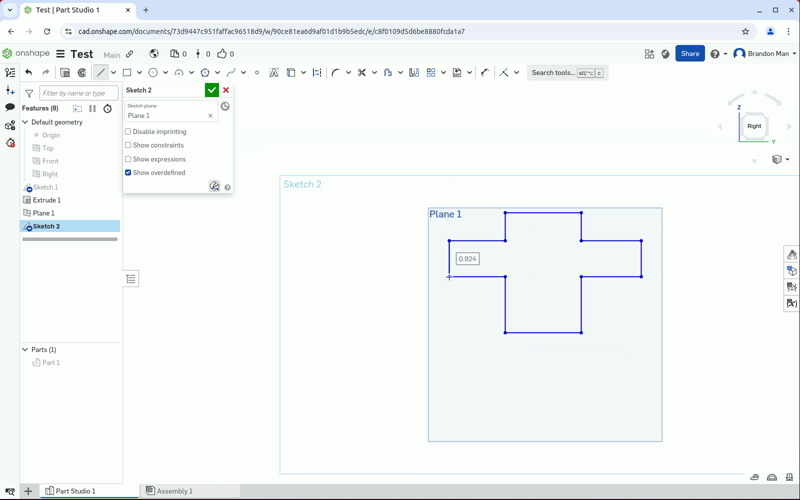
scroll(-6)
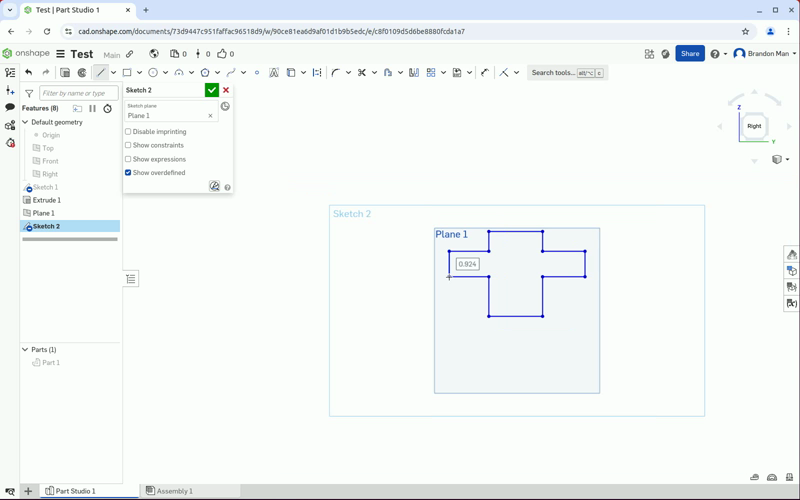
scroll(-6)
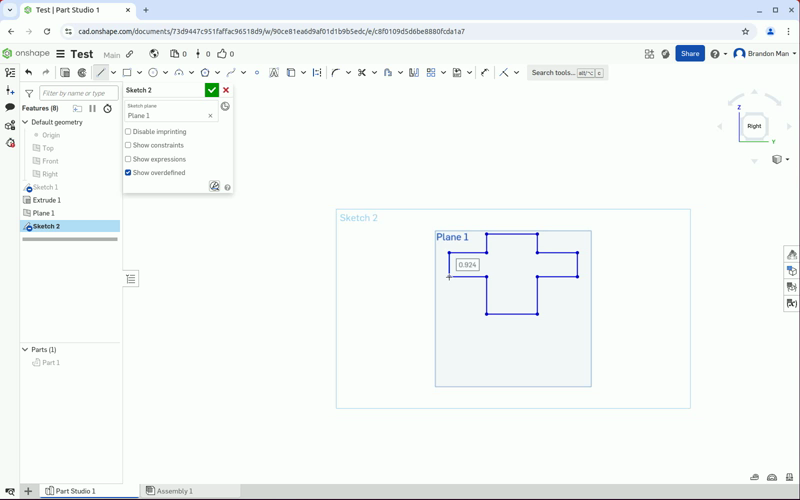
scroll(-6)
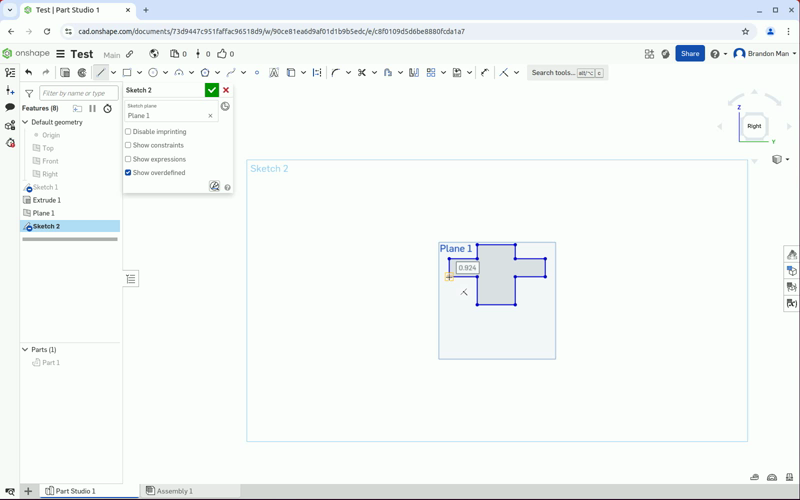
scroll(-6)
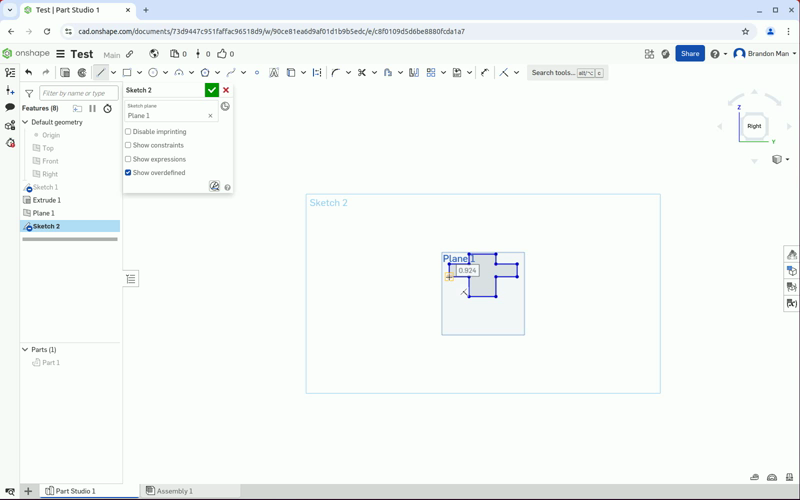
scroll(-6)
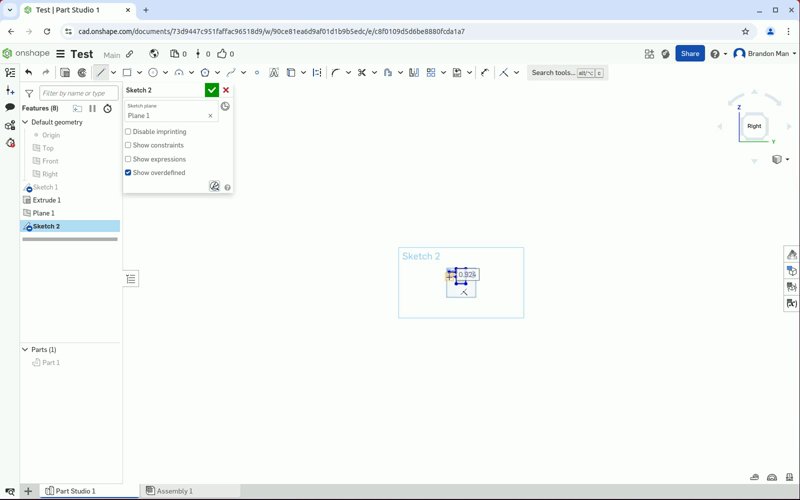
key(esc)
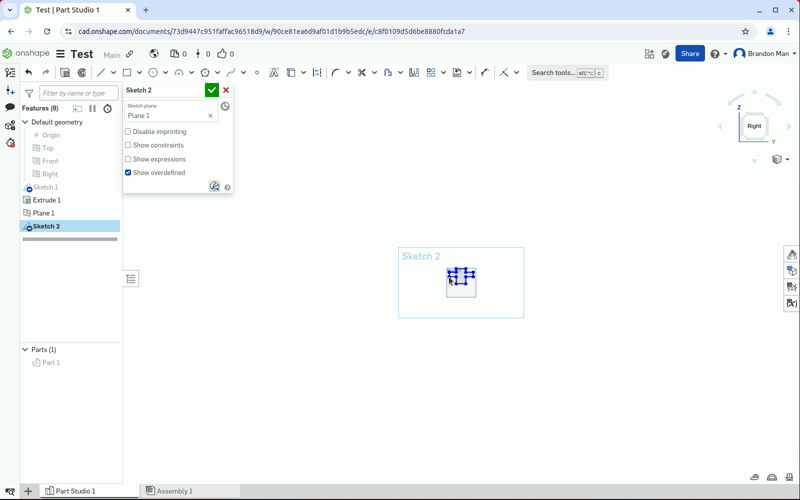
mouse_move(460, 281)
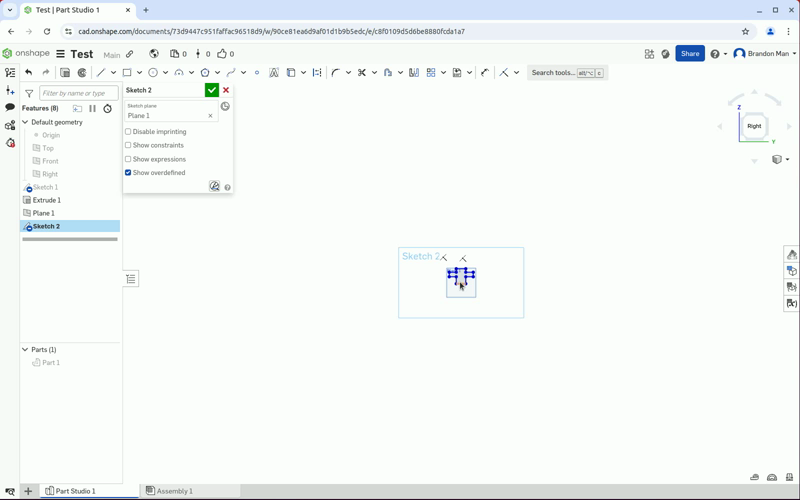
scroll(6)
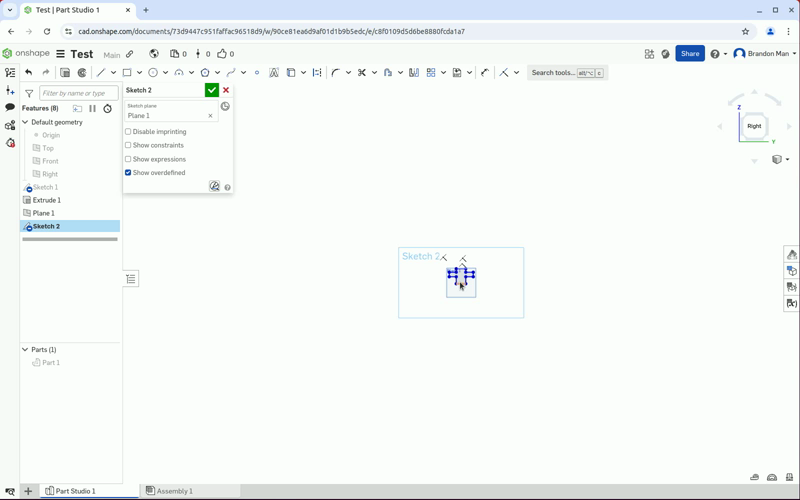
scroll(6)
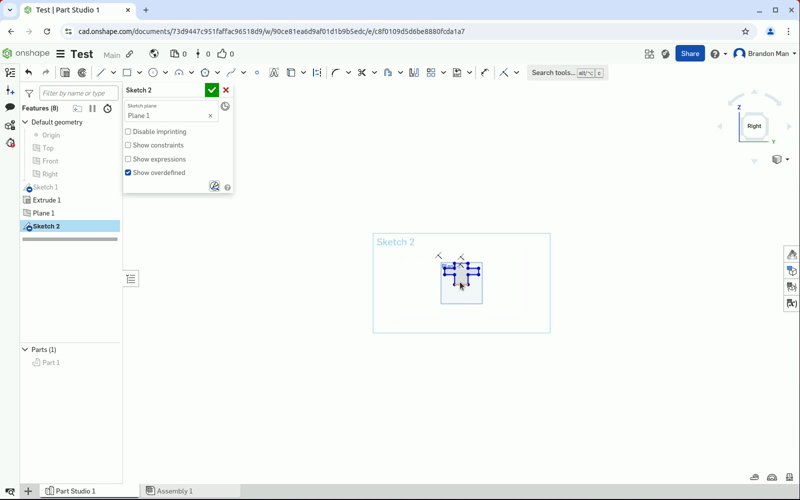
scroll(6)
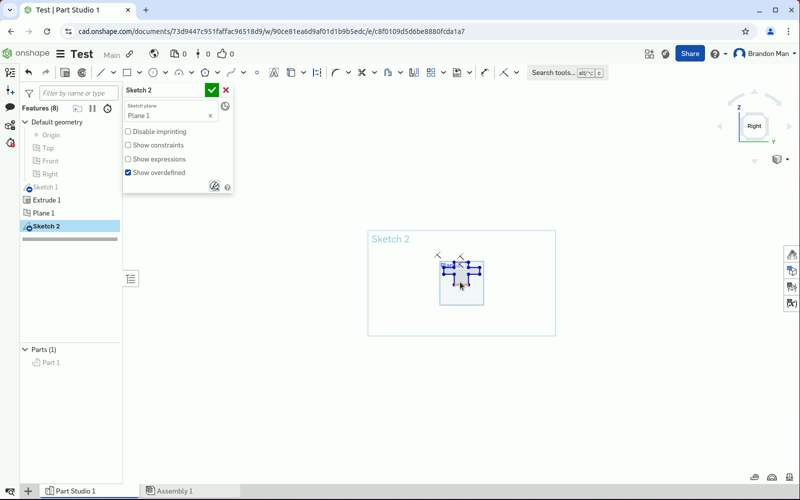
scroll(6)
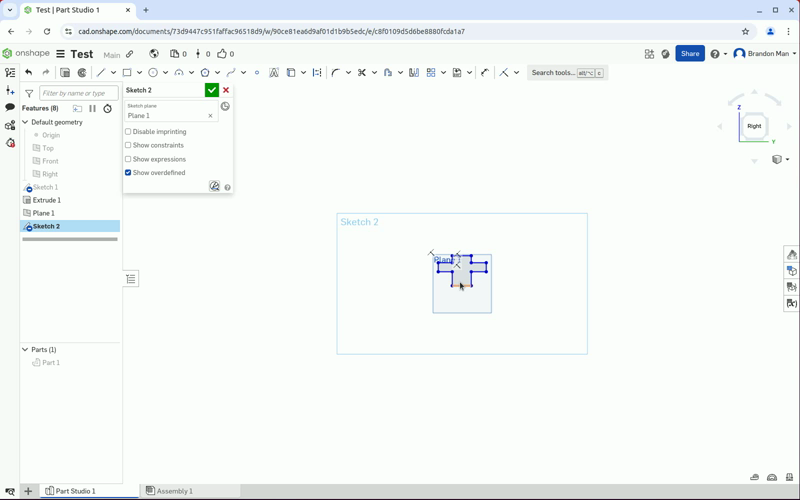
scroll(6)
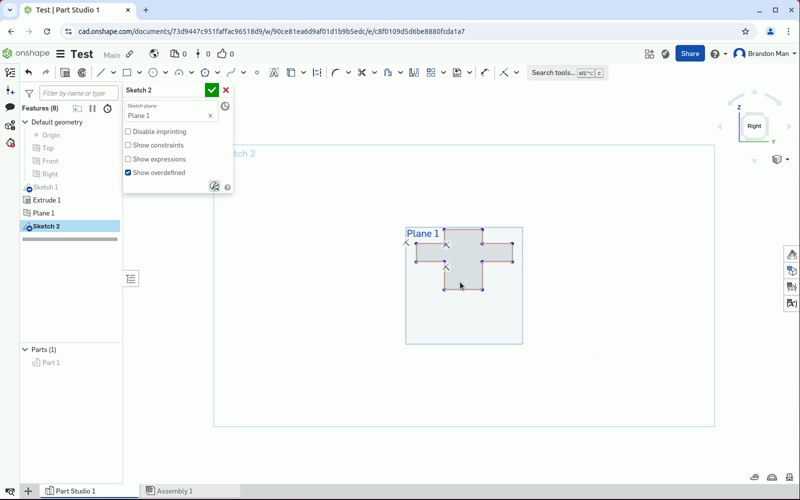
scroll(6)
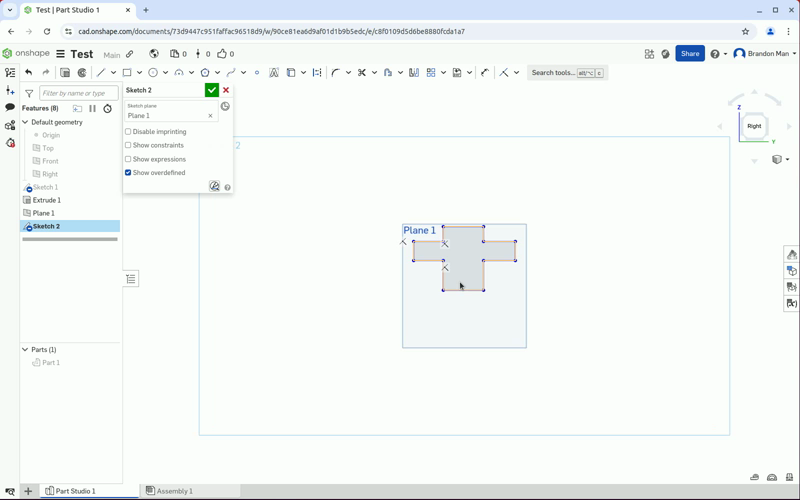
scroll(6)
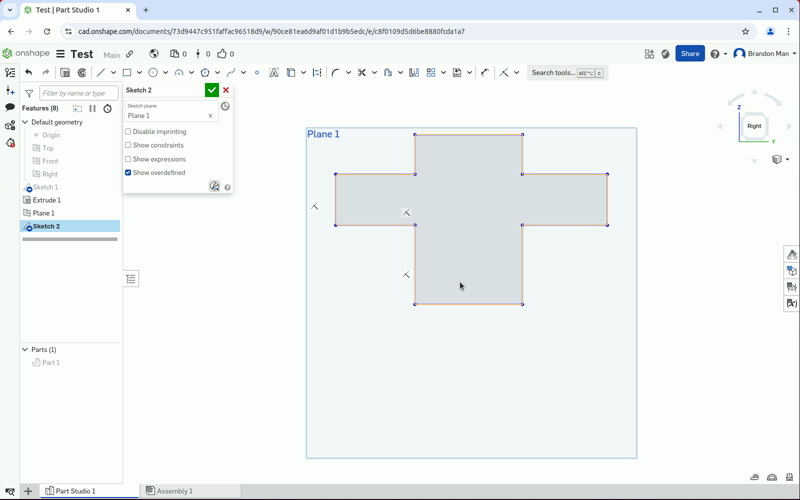
click(460, 281)
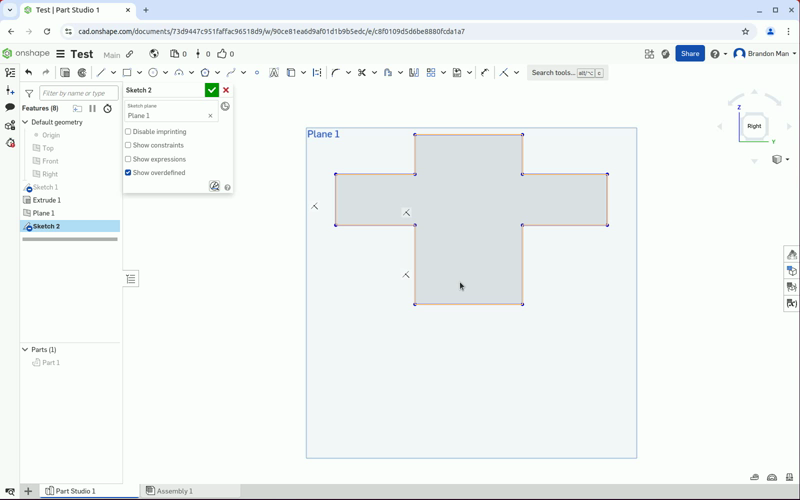
scroll(-6)
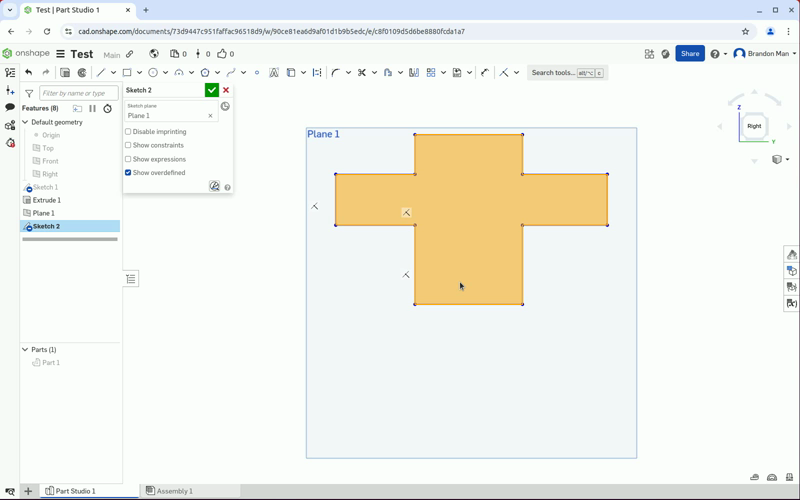
scroll(-6)
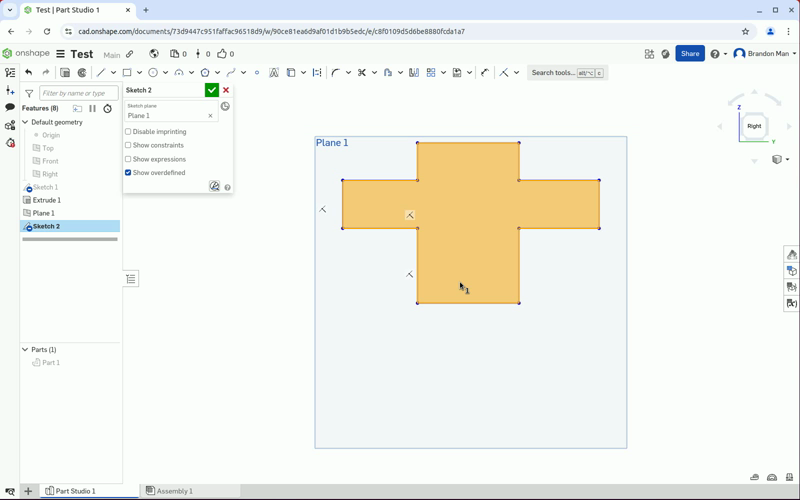
scroll(-6)
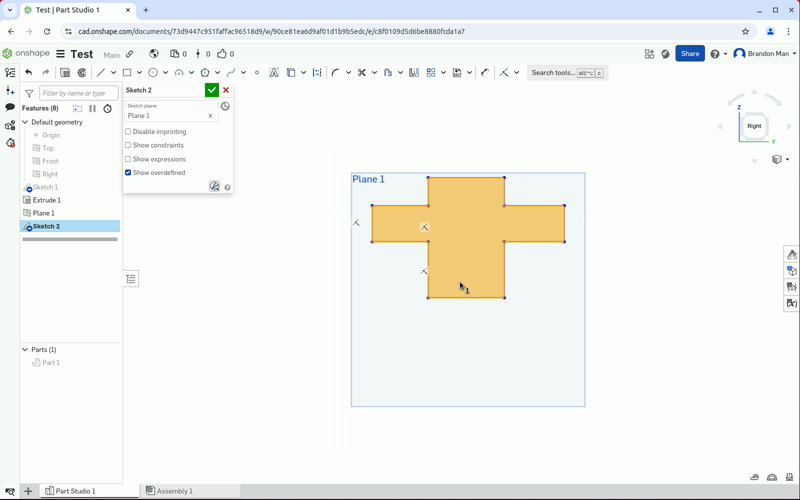
scroll(-6)
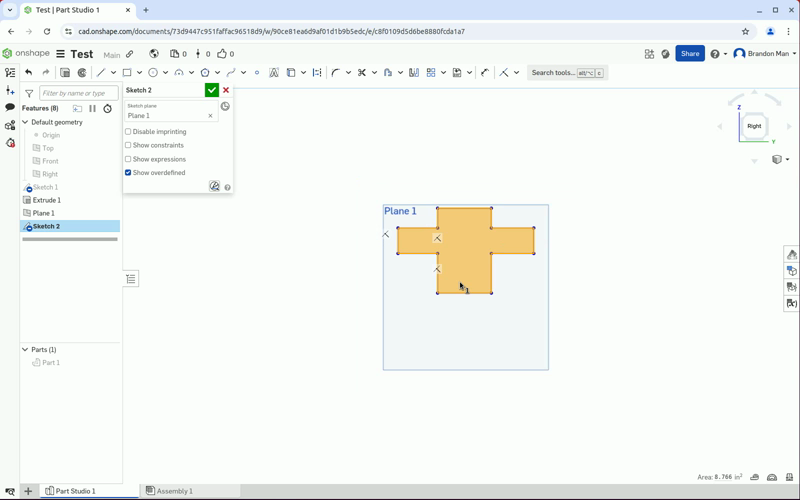
scroll(-6)
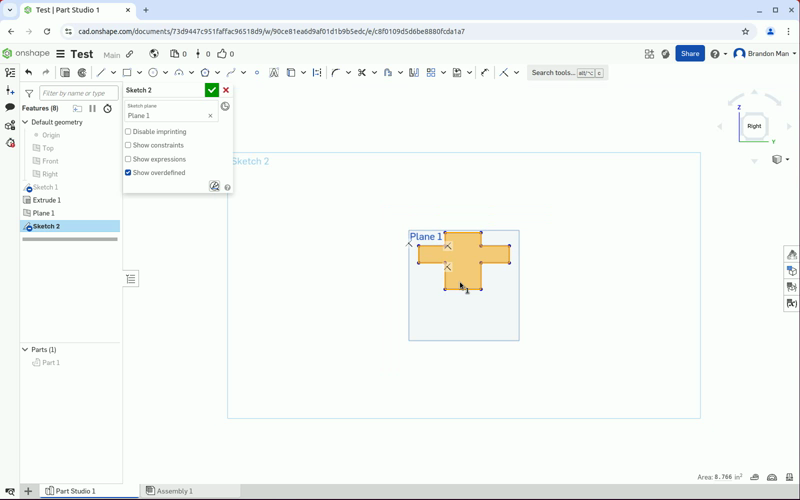
scroll(-6)
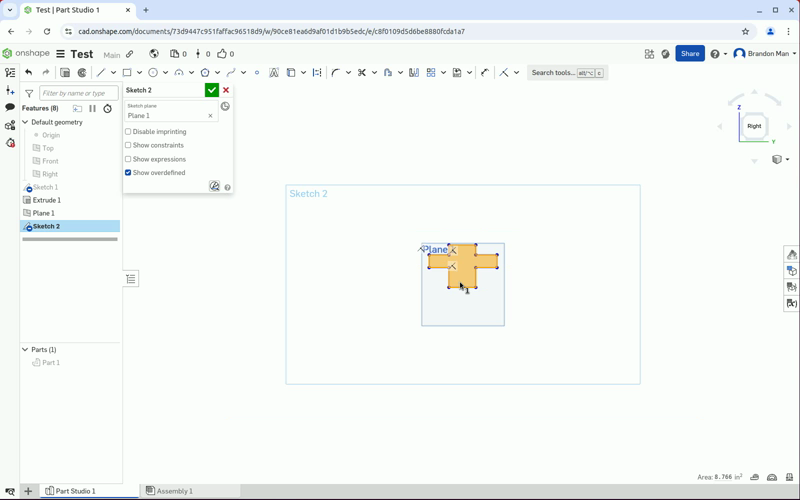
scroll(-6)
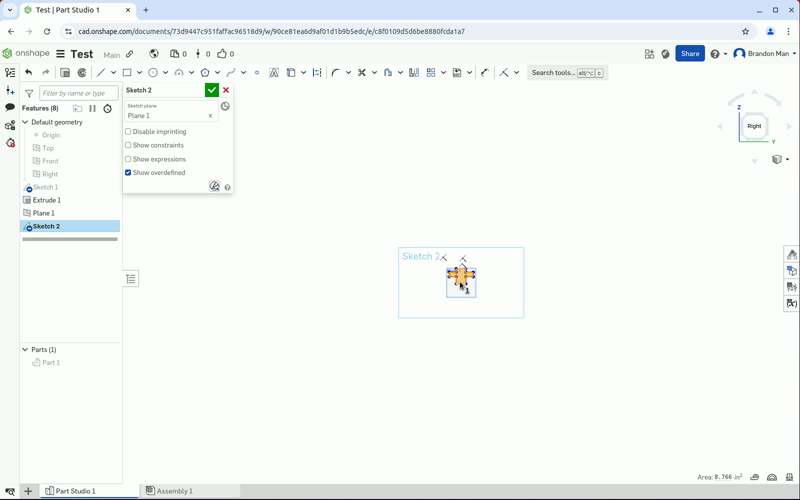
mouse_move(73, 352)
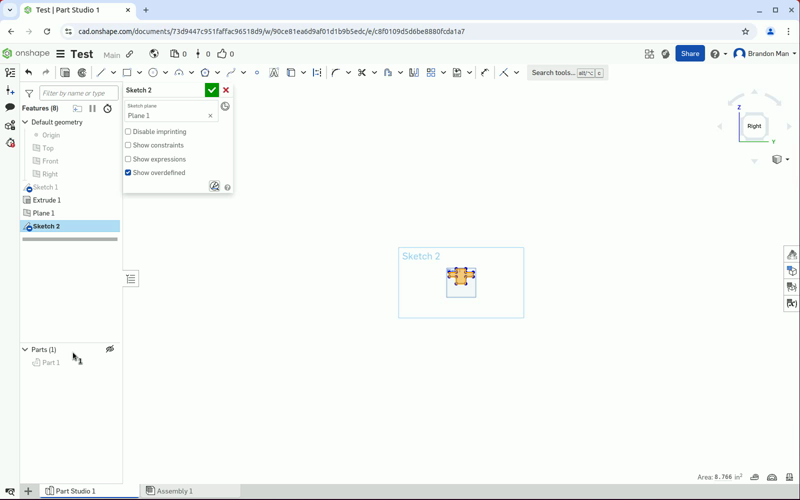
key(shift+y)
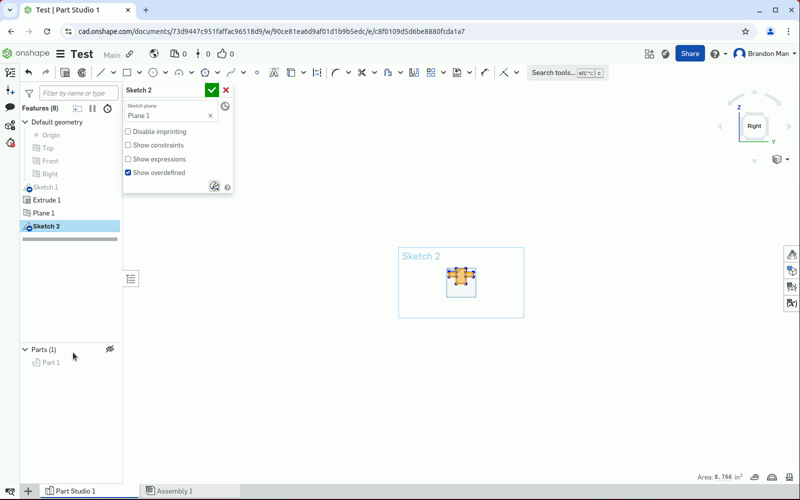
key(shift+e)
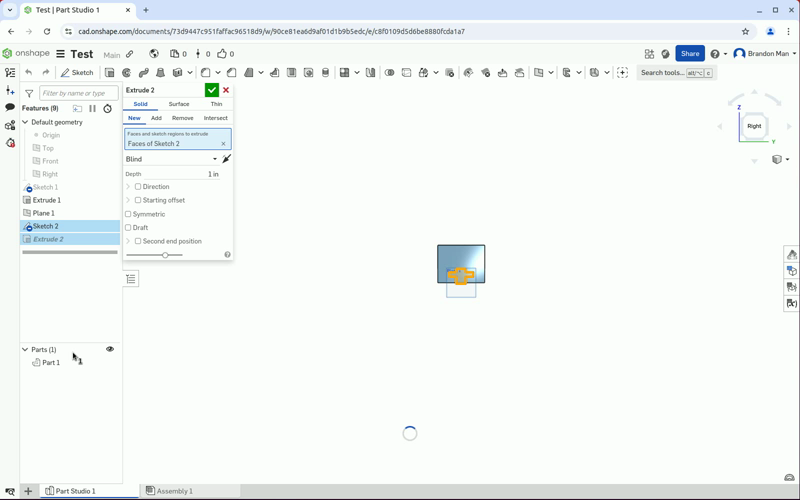
mouse_move(143, 106)
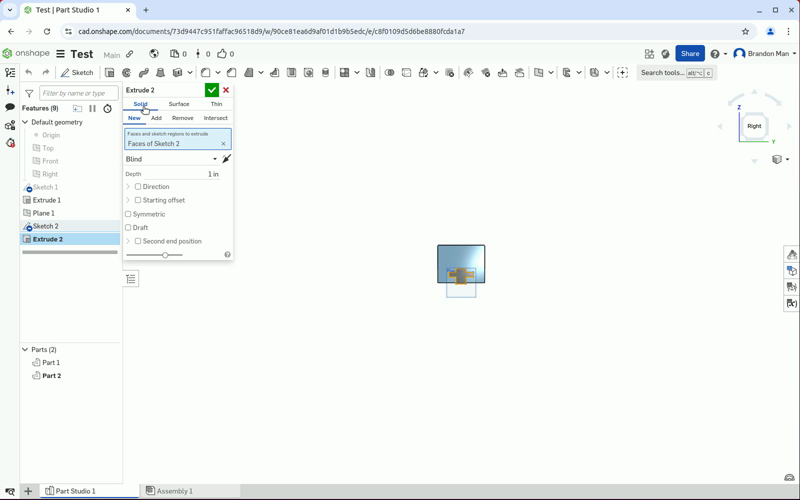
click(143, 106)
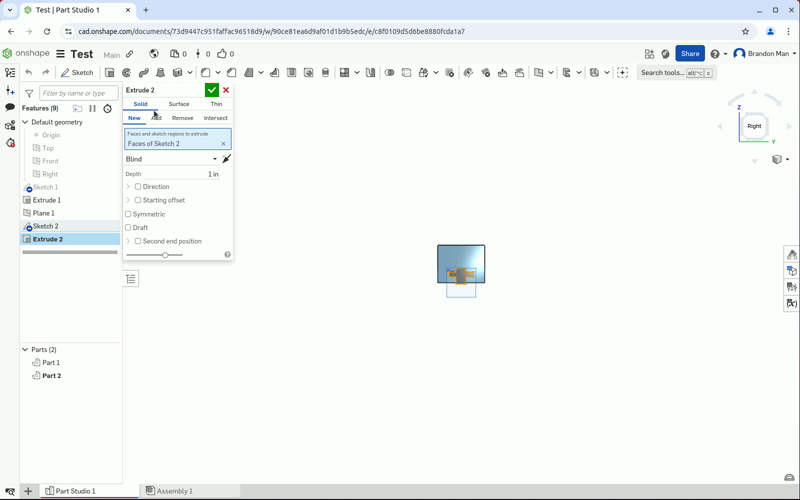
mouse_move(186, 120)
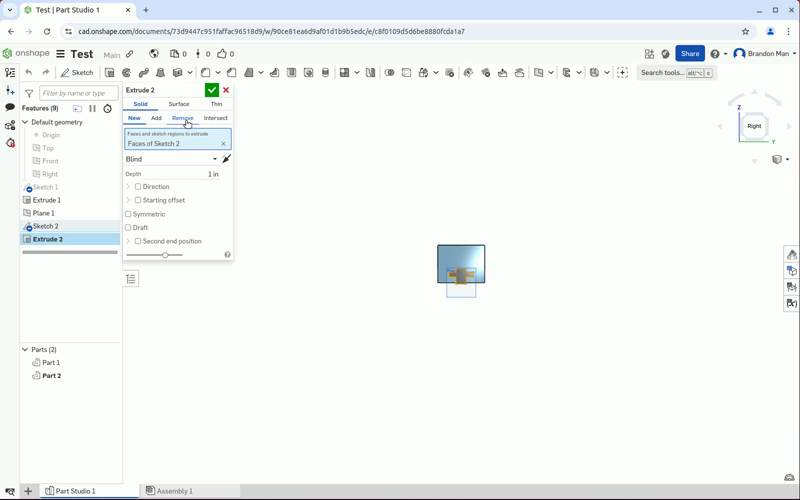
click(186, 120)
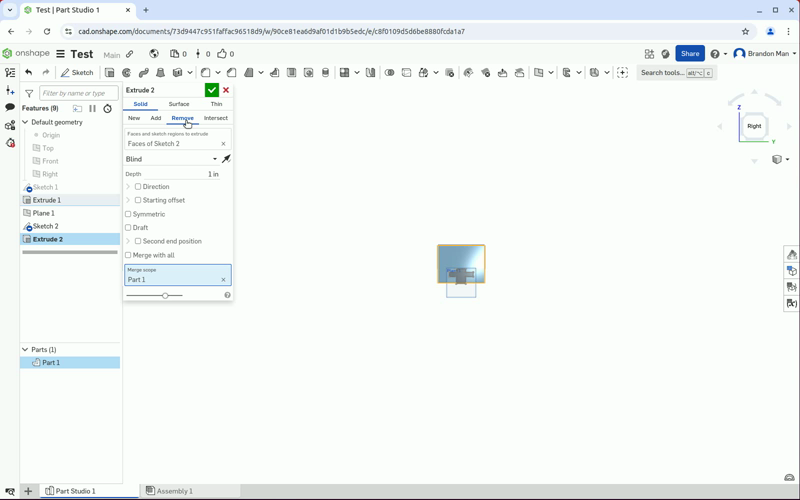
key(tab, 4)
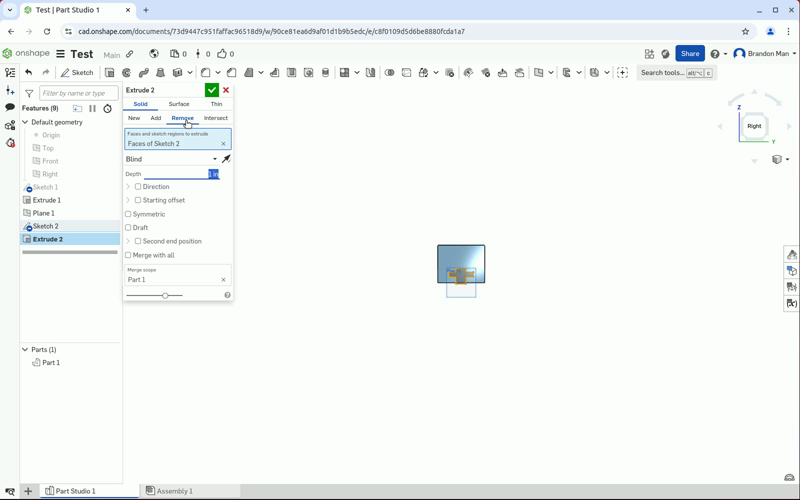
text(20.701)
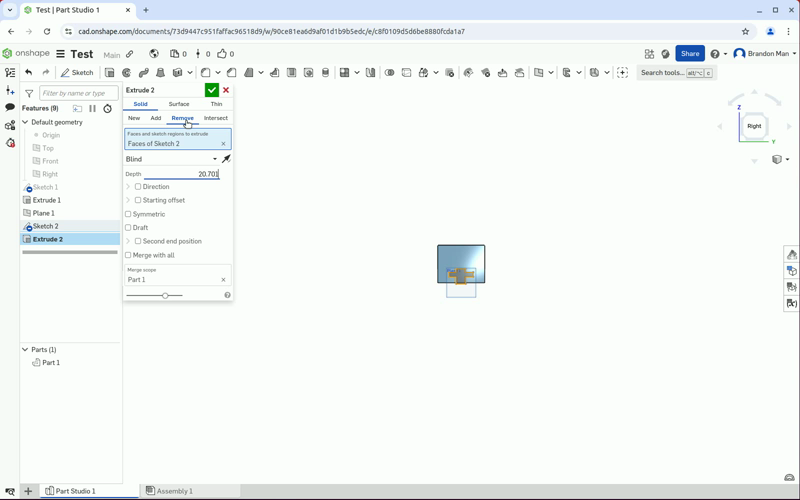
key(tab, 6)
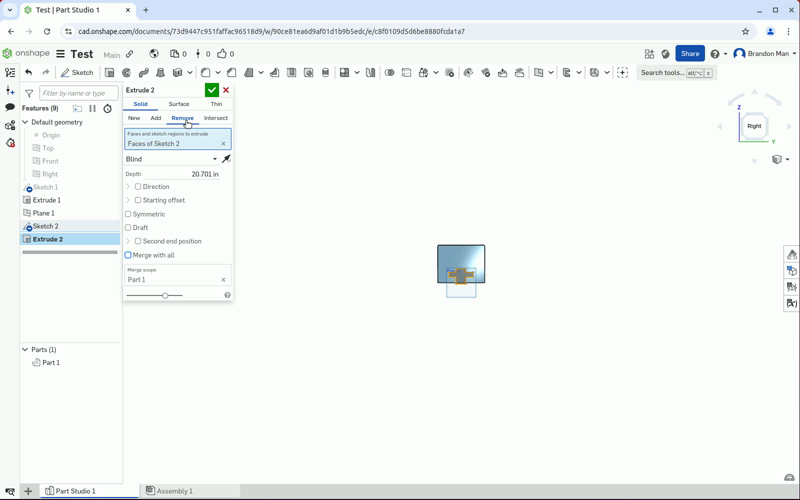
key(space)
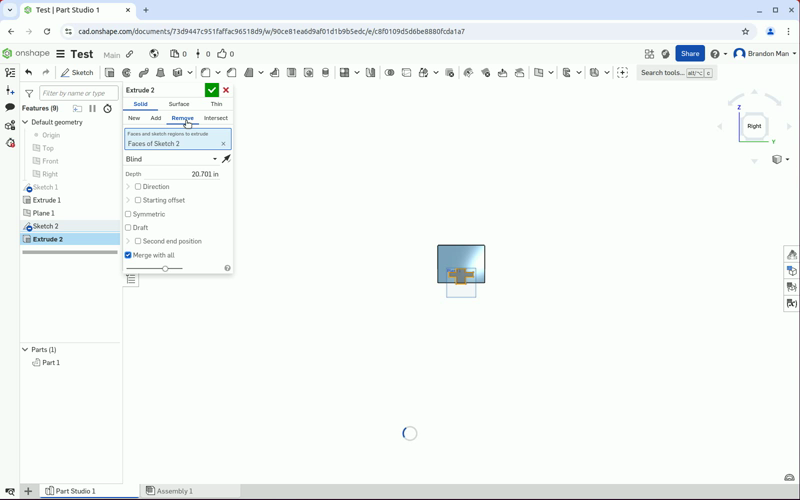
key(enter)
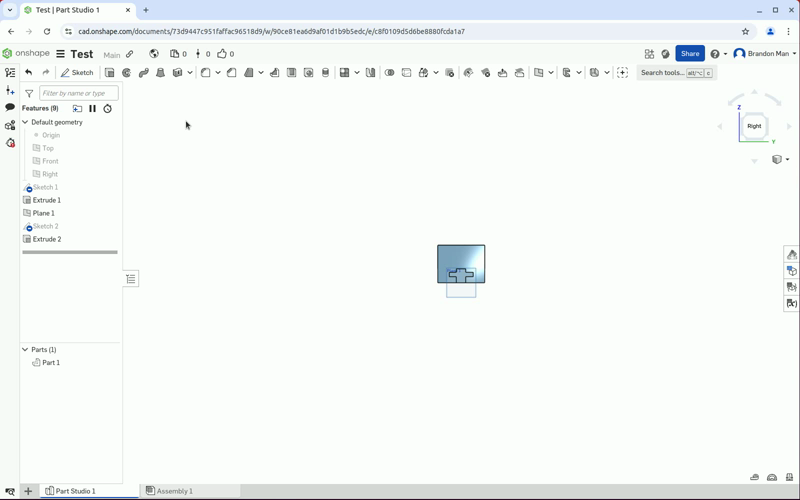
key(shift+h)
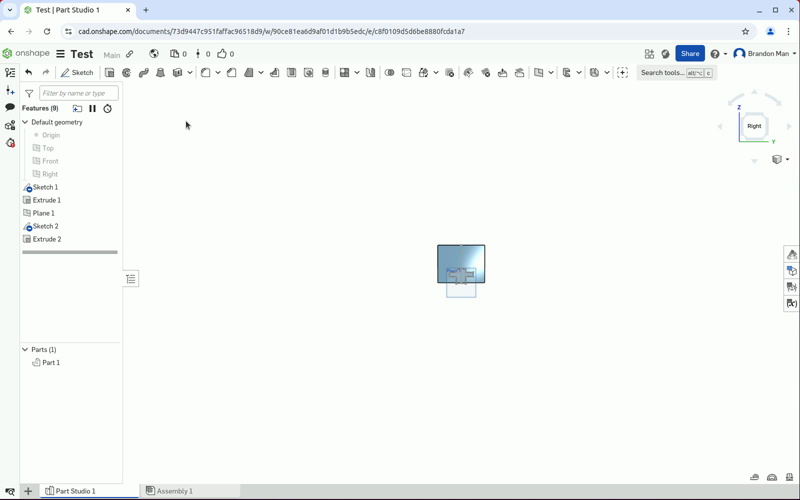
key(shift+h)
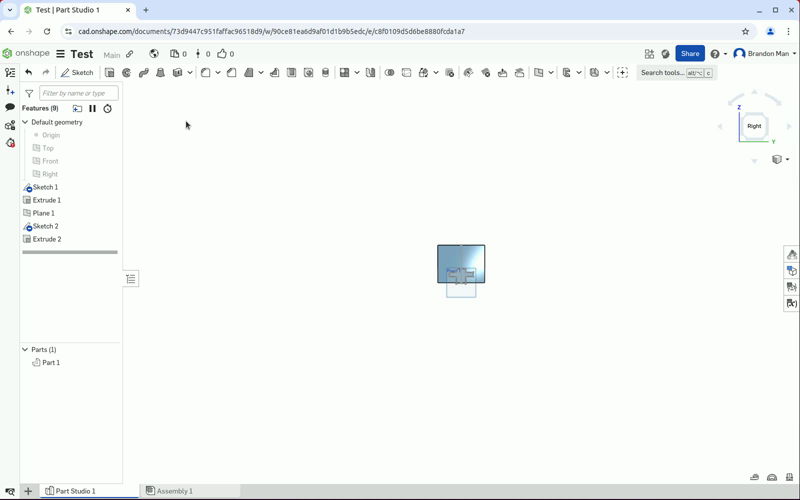
key(shift+7)
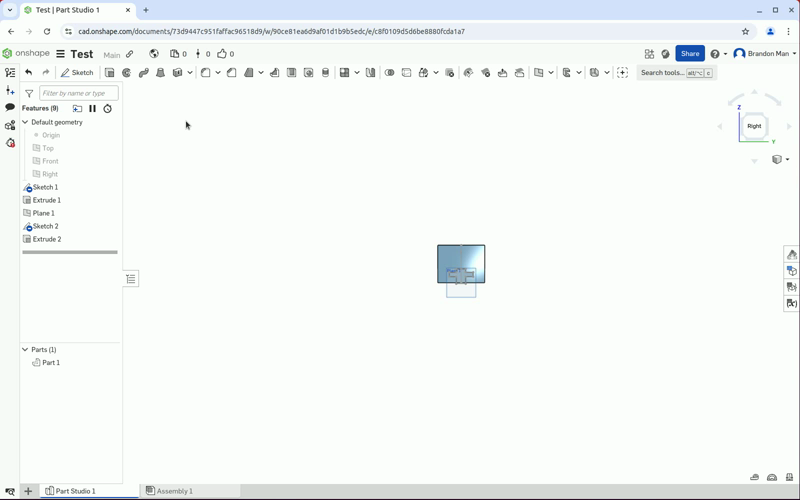
key(right, 2)
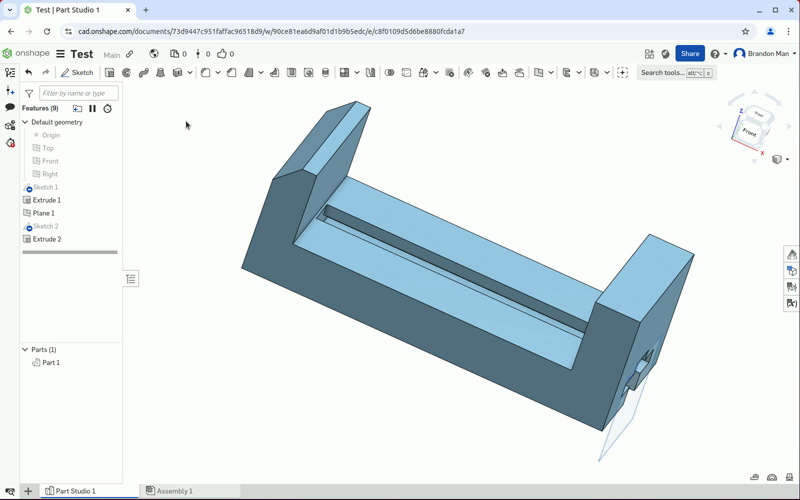
key(down, 2)
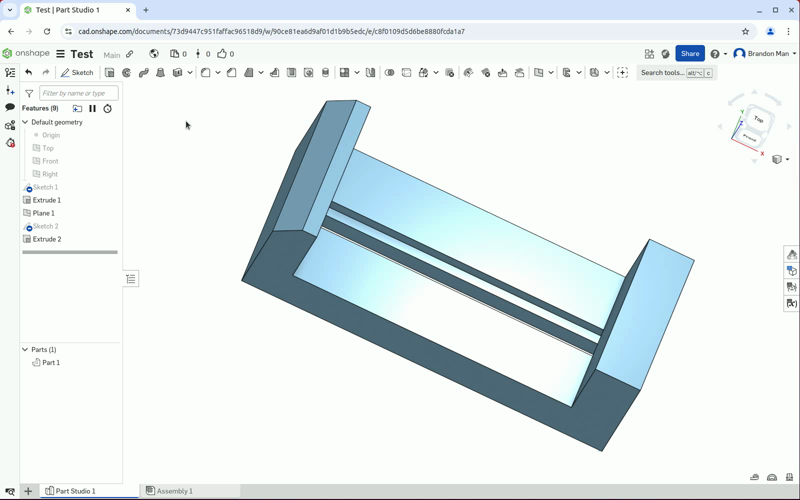
key(up, 2)
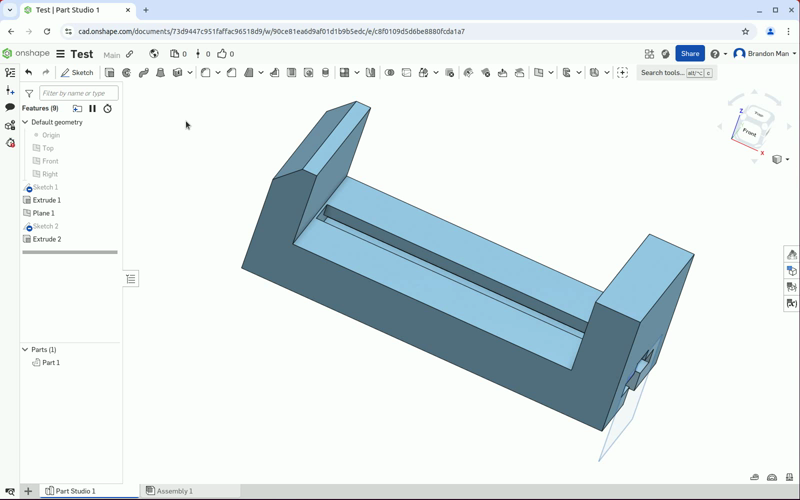
key(left, 2)
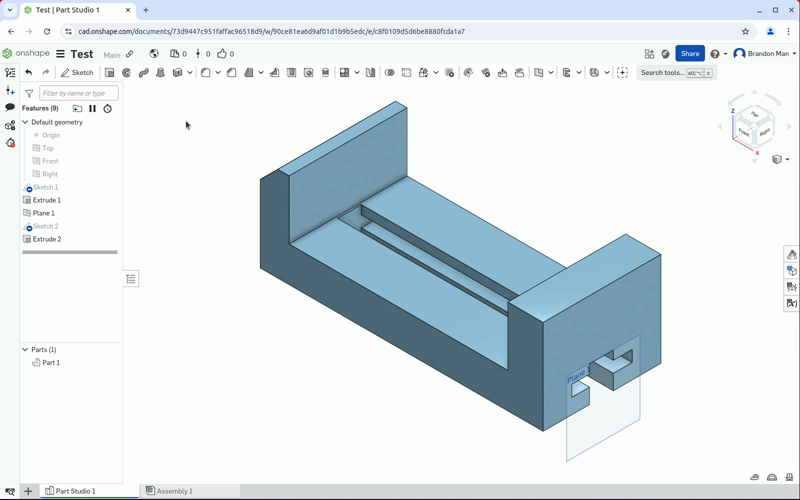
mouse_move(73, 189)
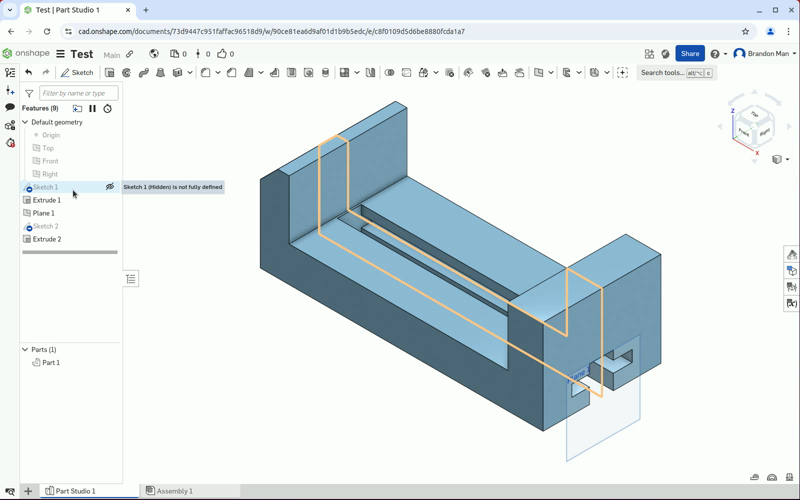
click(73, 189)